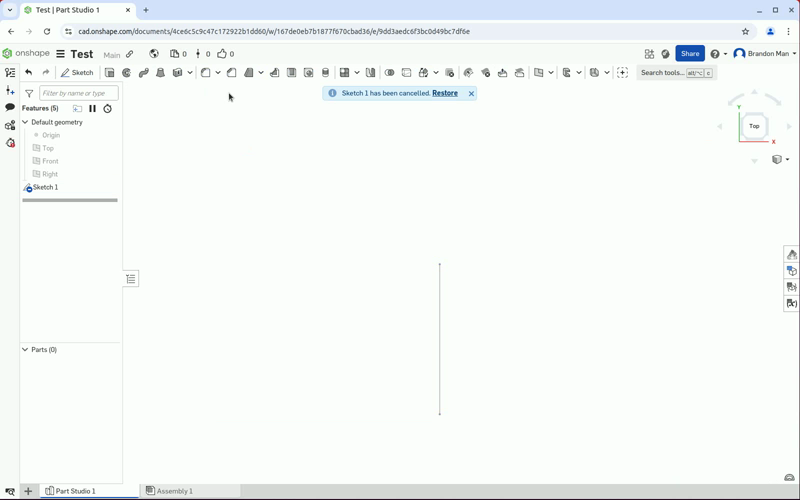
key(shift+h)
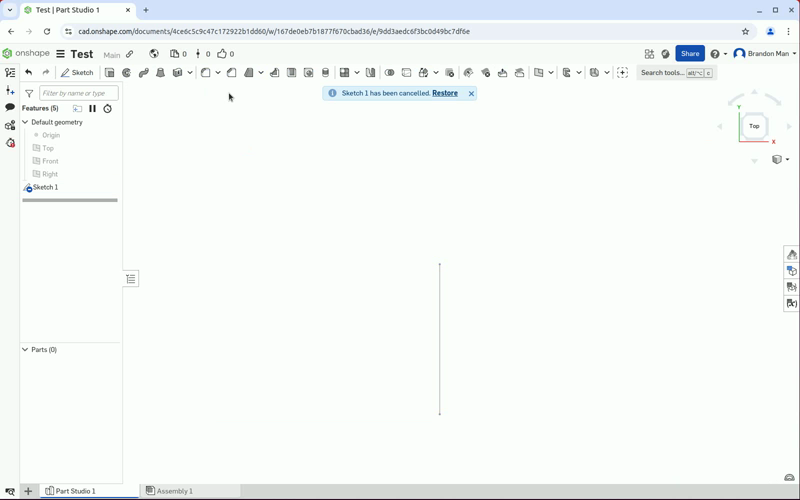
key(shift+s)
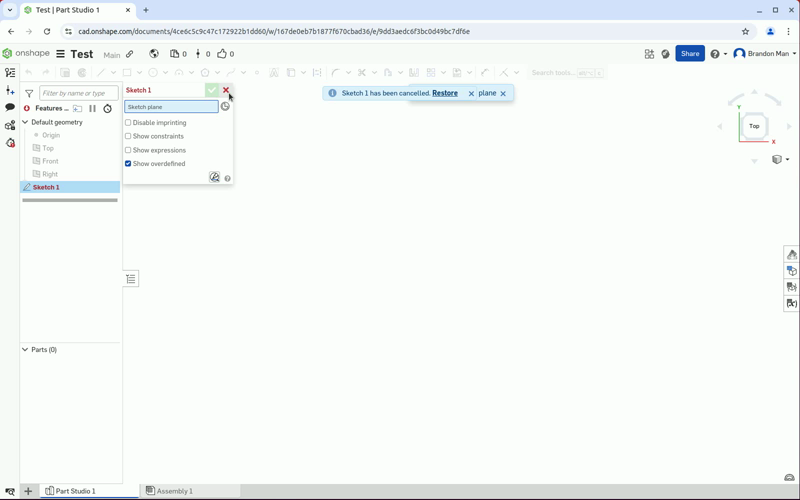
mouse_move(73, 150)
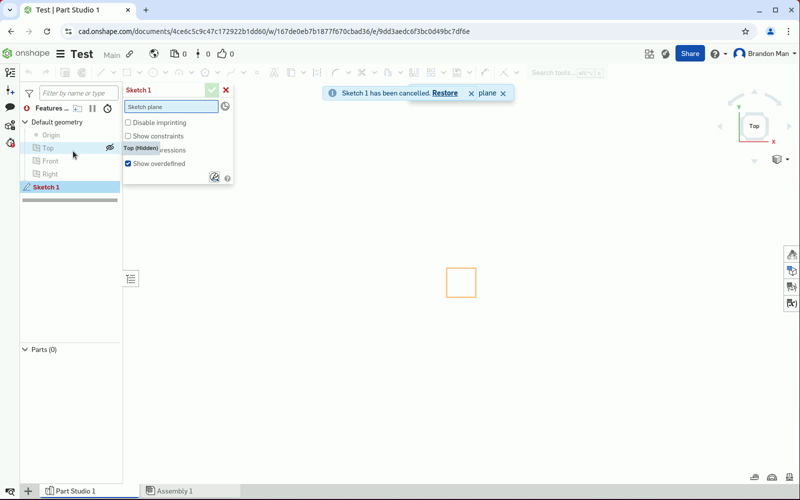
click(73, 150)
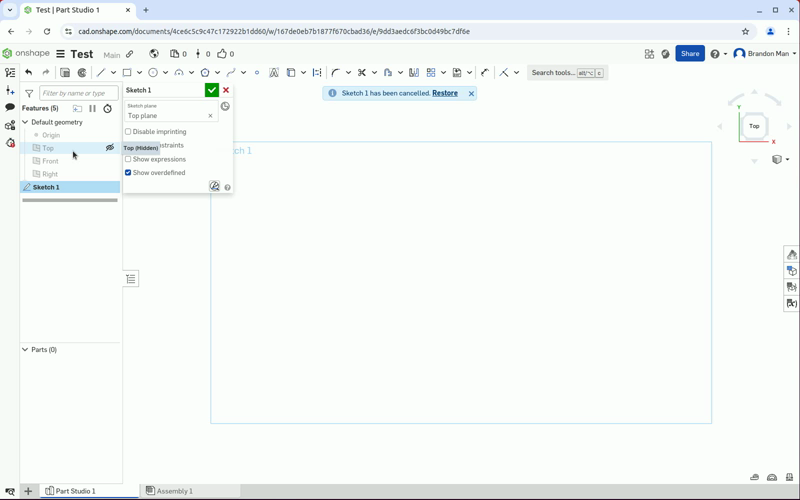
mouse_move(73, 352)
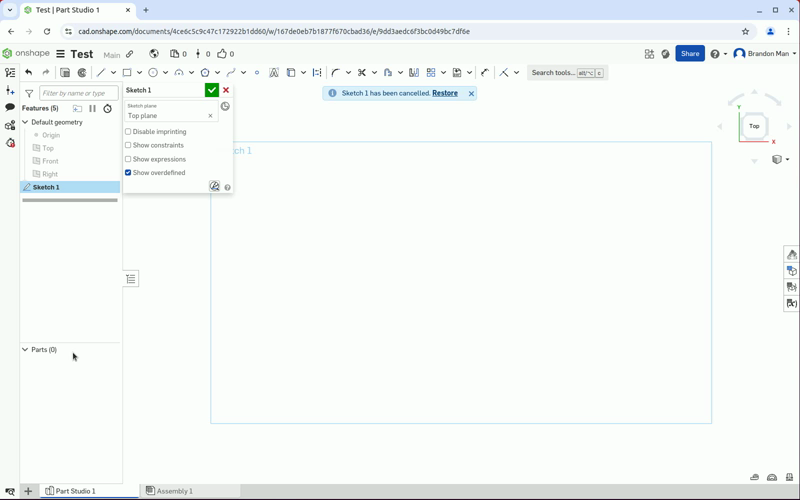
key(y)
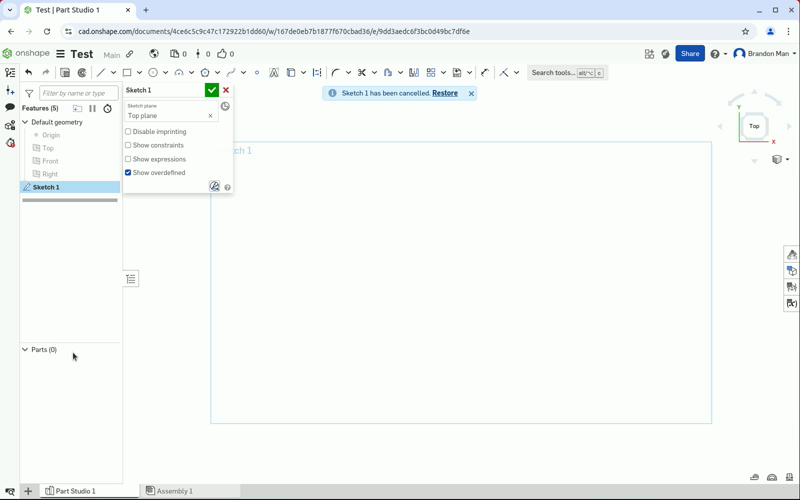
key(a)
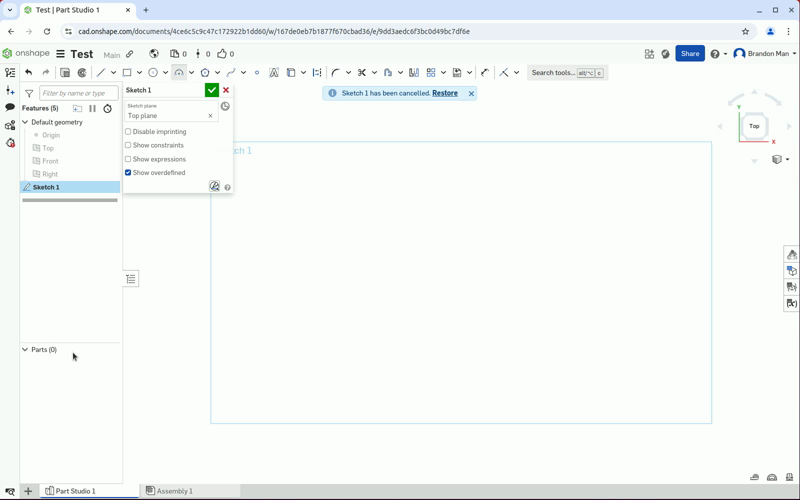
key_down(shift)
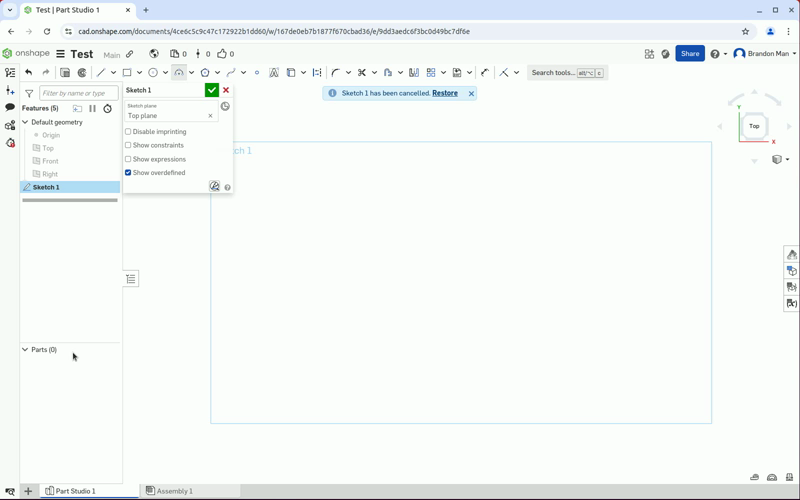
mouse_move(348, 294)
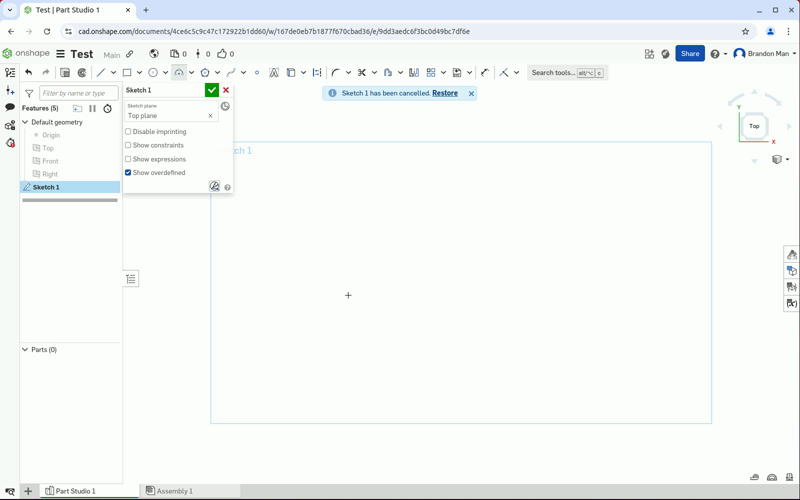
click(348, 294)
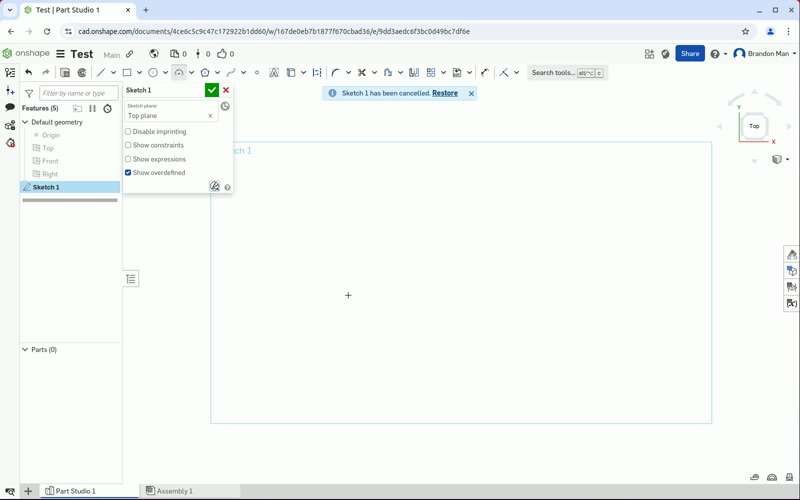
key_up(shift)
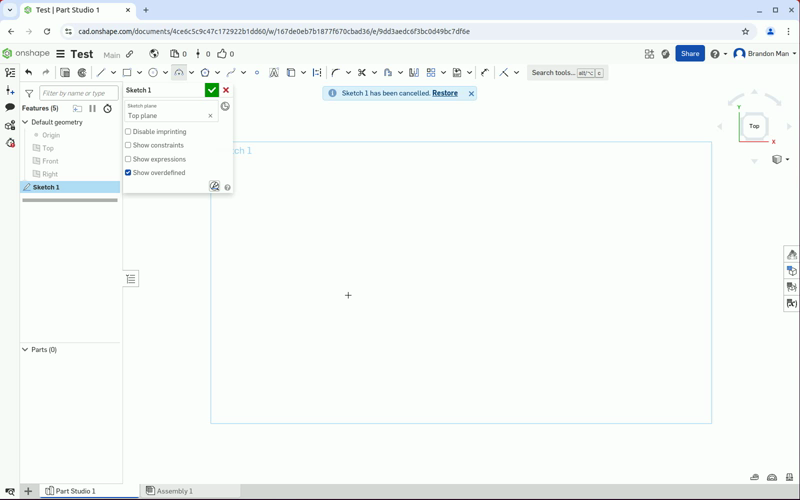
key_down(shift)
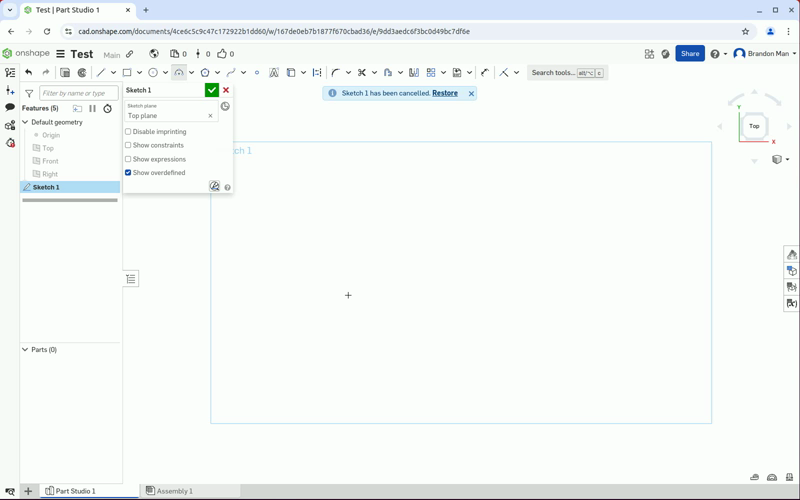
mouse_move(381, 327)
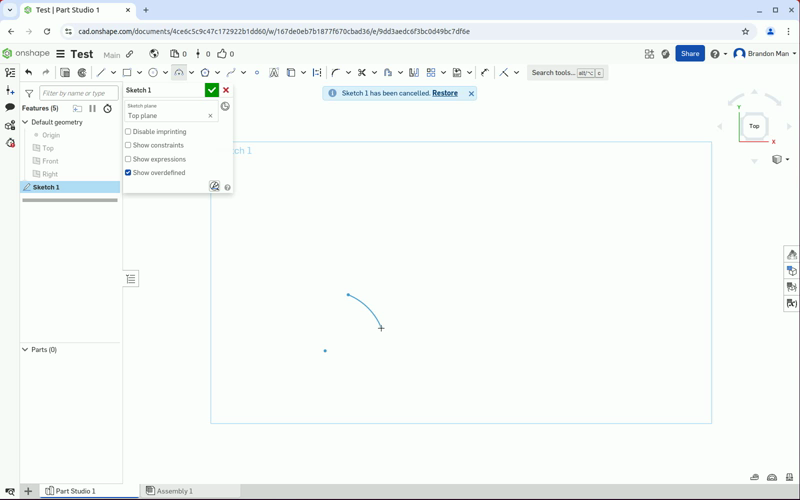
click(381, 327)
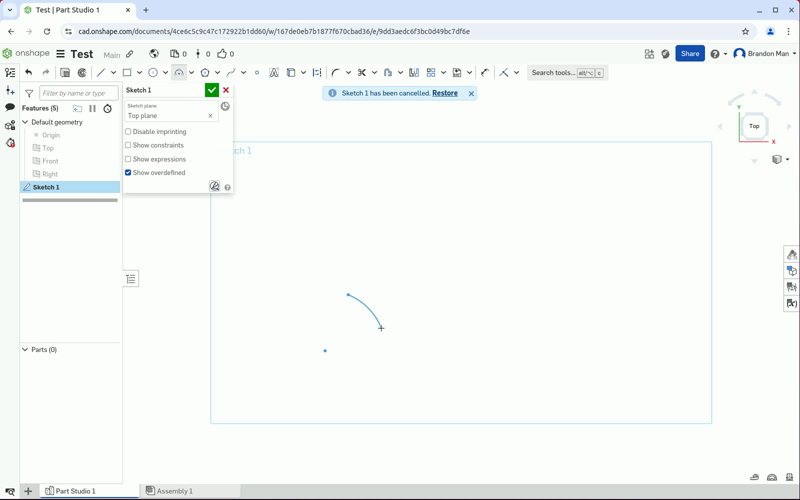
mouse_move(357, 318)
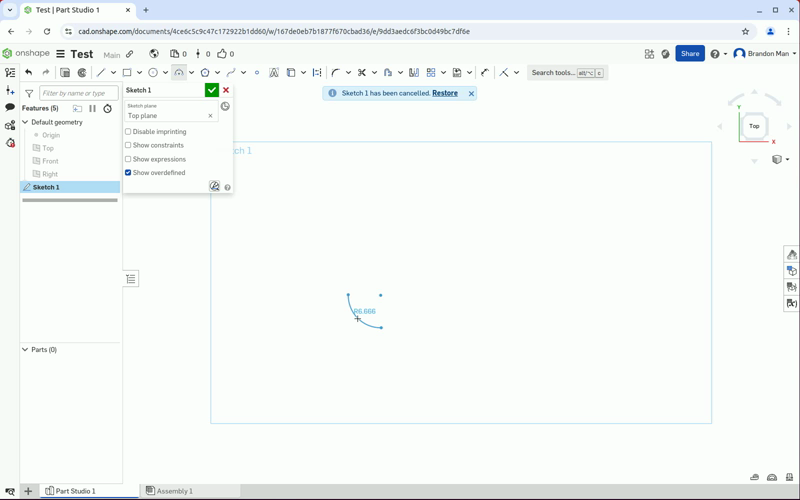
click(357, 318)
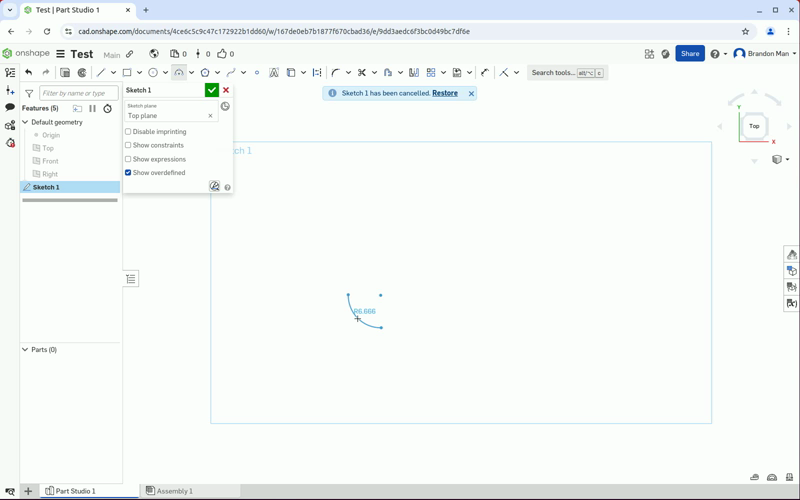
key_up(shift)
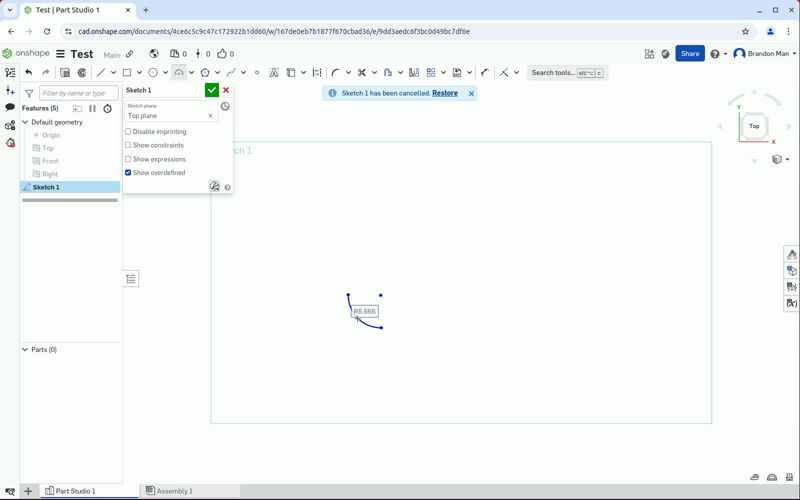
key(esc)
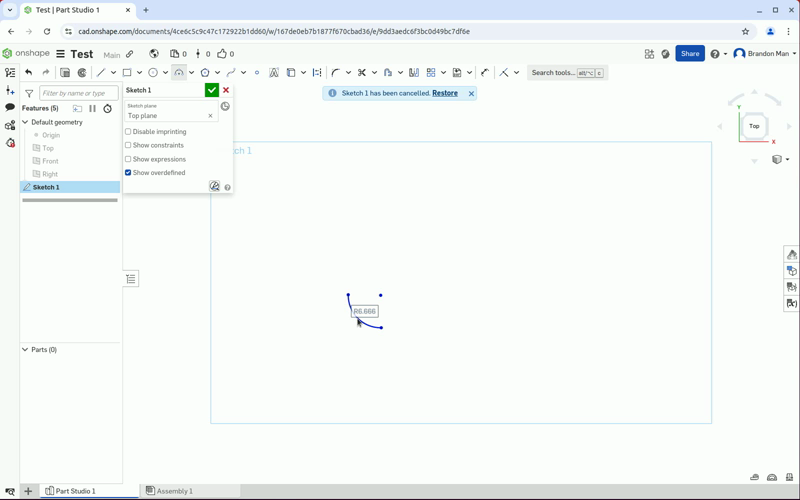
key(l)
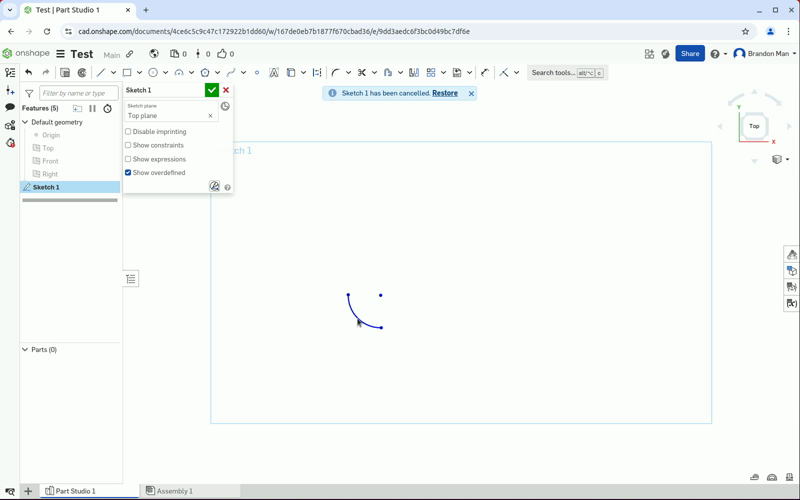
mouse_move(381, 327)
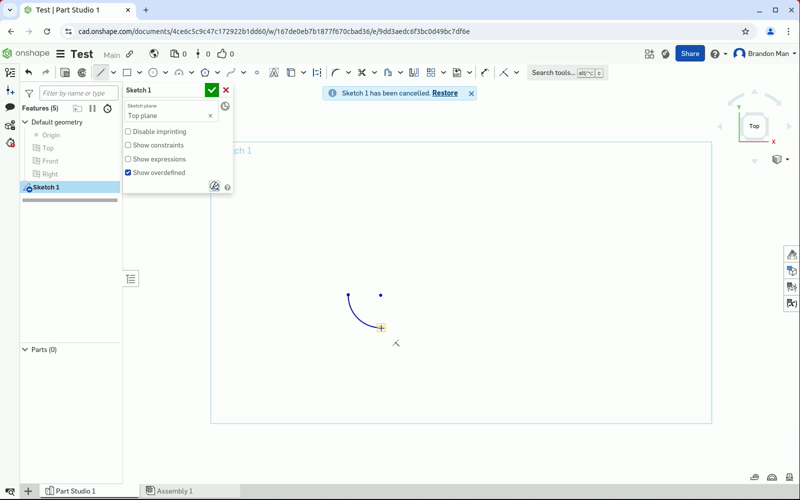
click(381, 327)
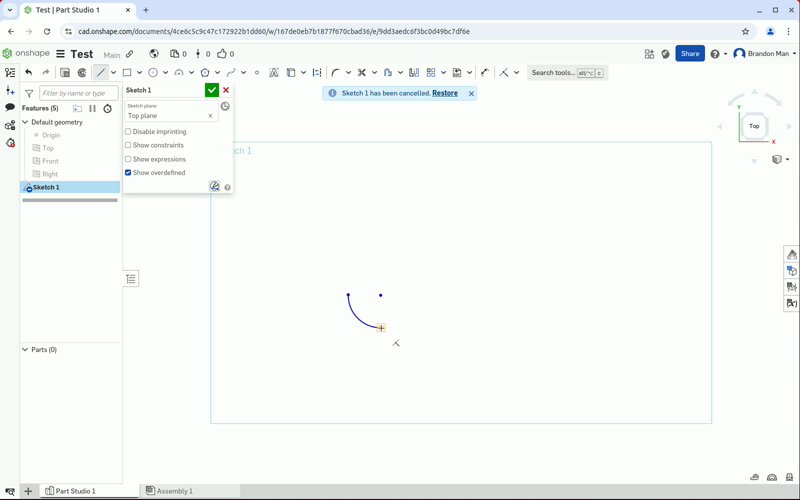
key_down(shift)
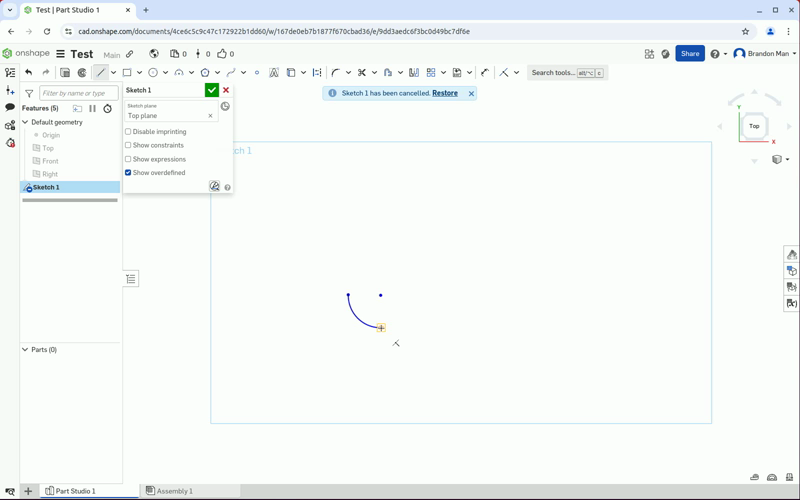
mouse_move(539, 327)
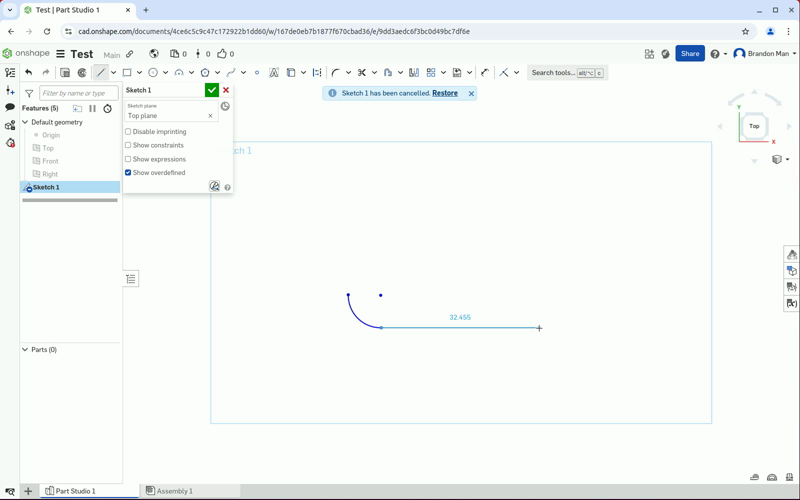
click(539, 327)
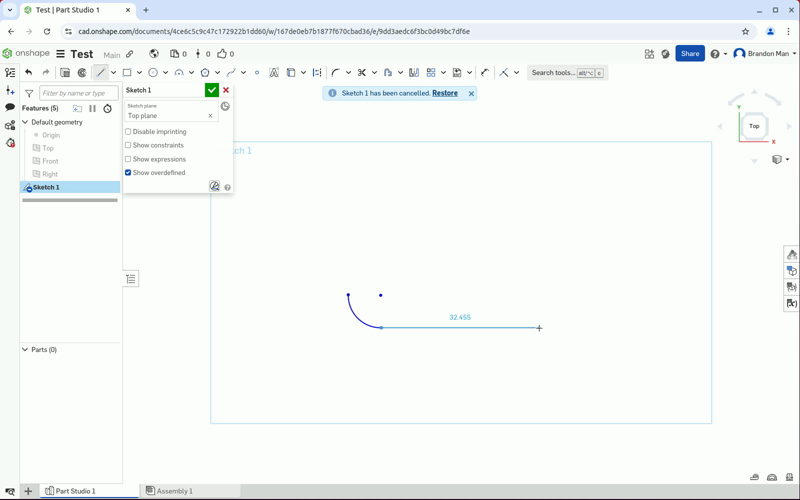
key_up(shift)
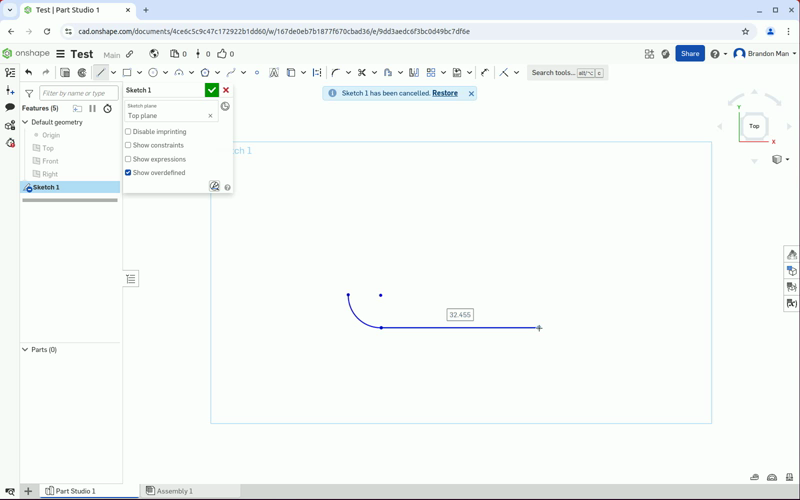
key(esc)
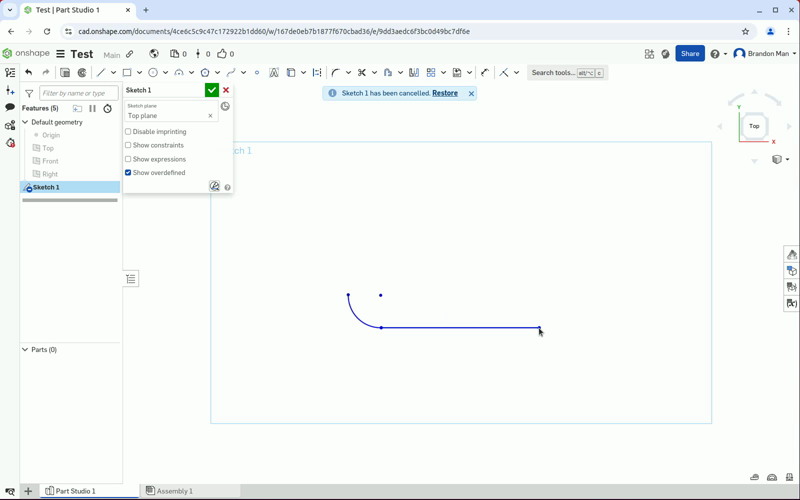
key(a)
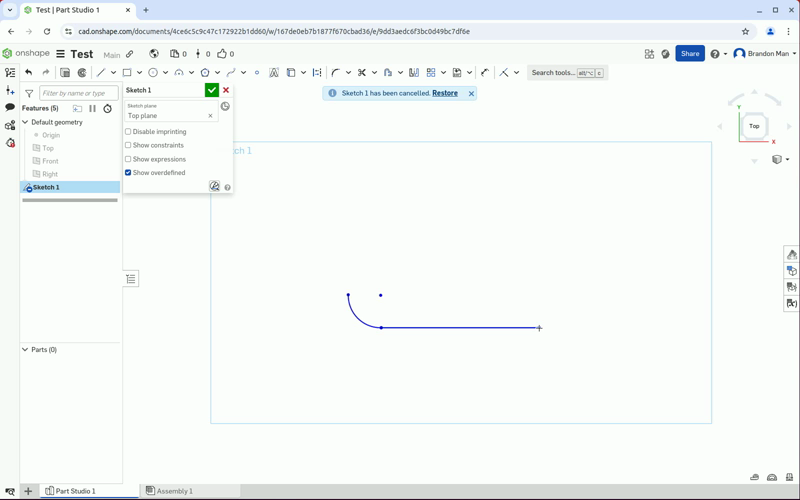
mouse_move(539, 327)
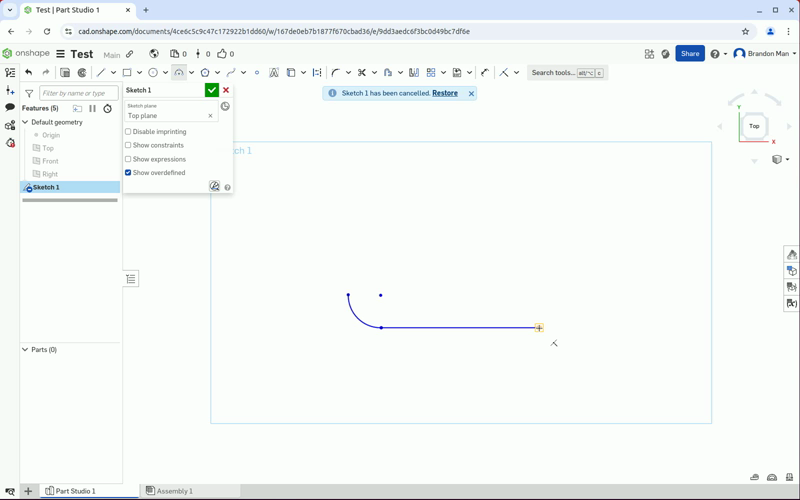
click(539, 327)
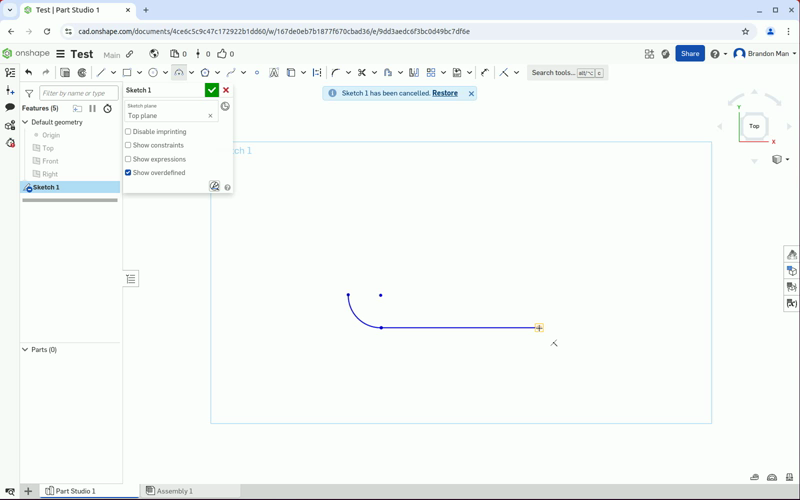
key_down(shift)
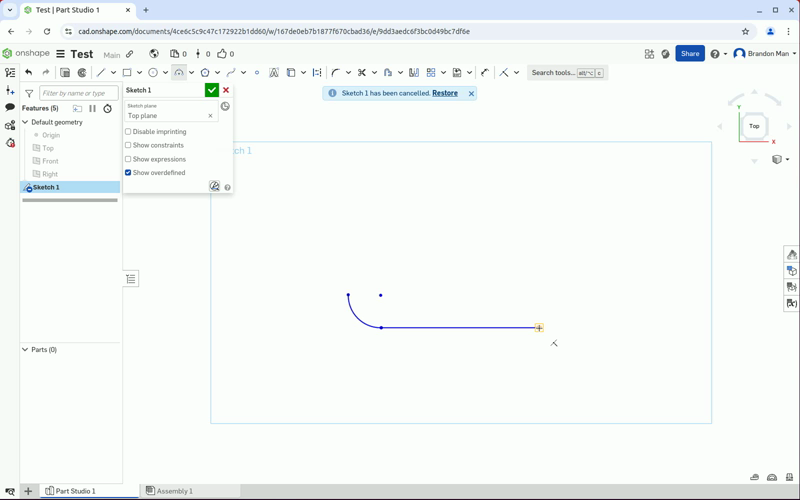
mouse_move(572, 294)
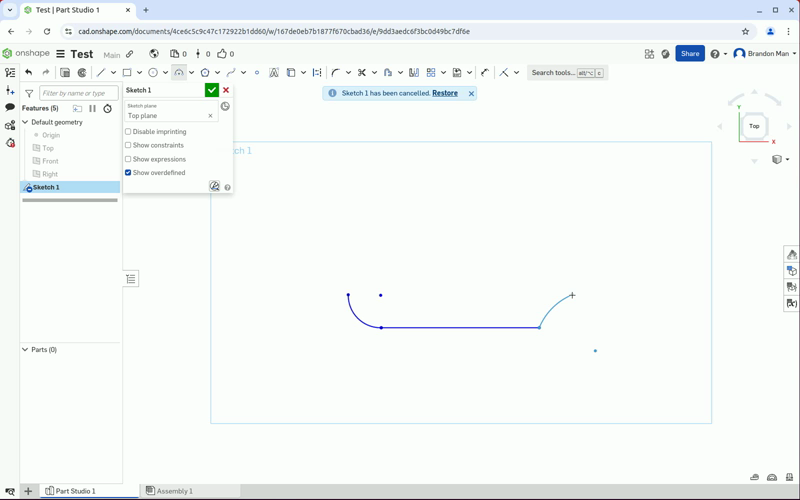
click(572, 294)
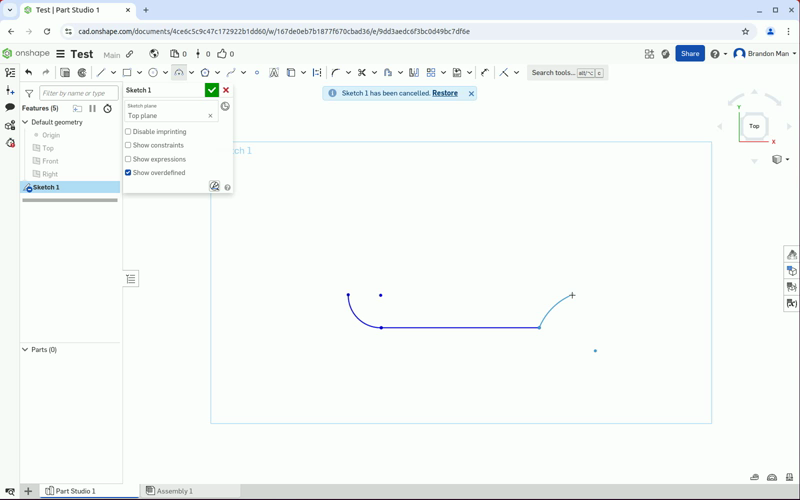
mouse_move(562, 318)
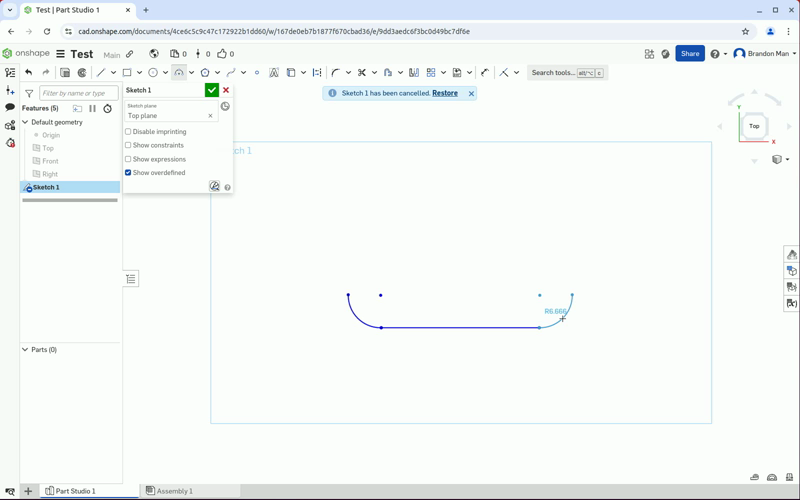
click(562, 318)
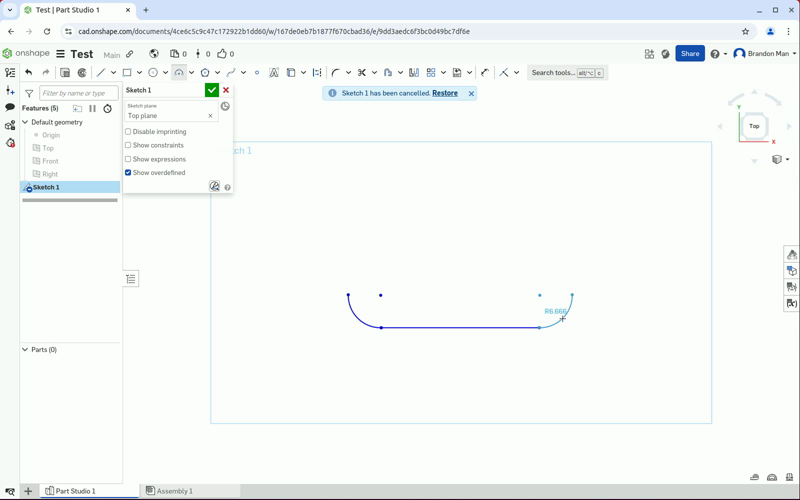
key_up(shift)
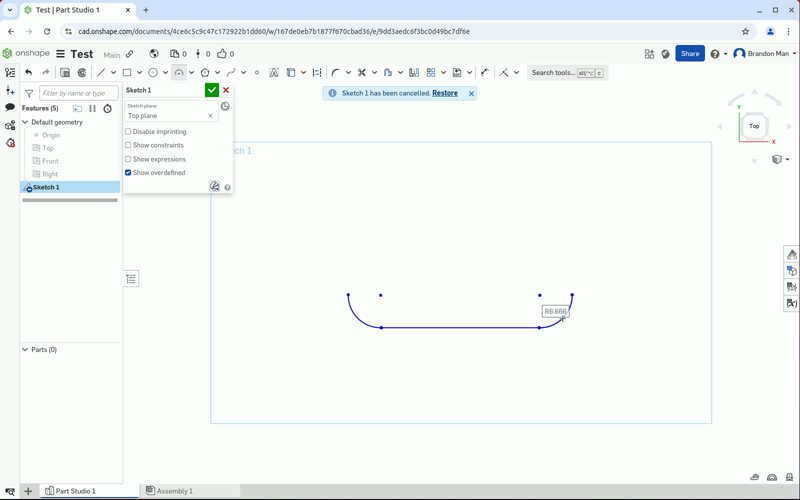
key(esc)
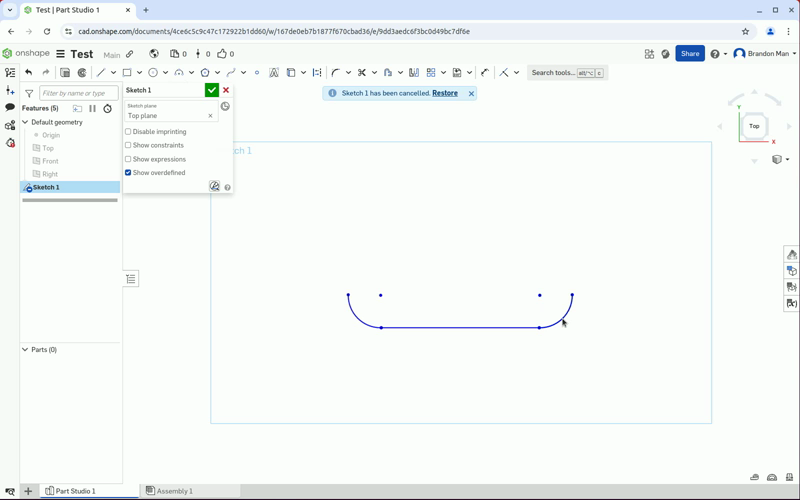
key(l)
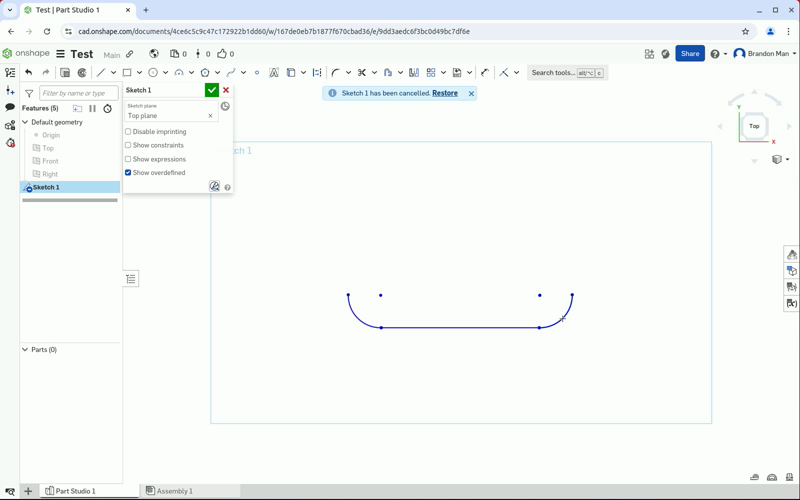
mouse_move(572, 294)
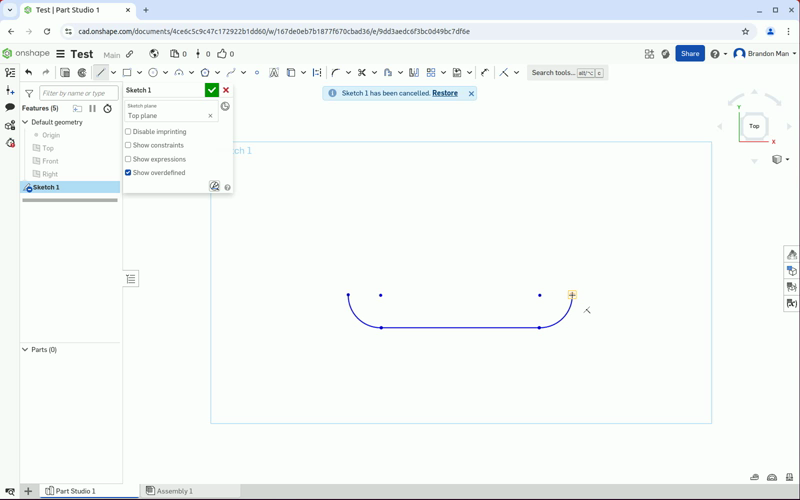
click(572, 294)
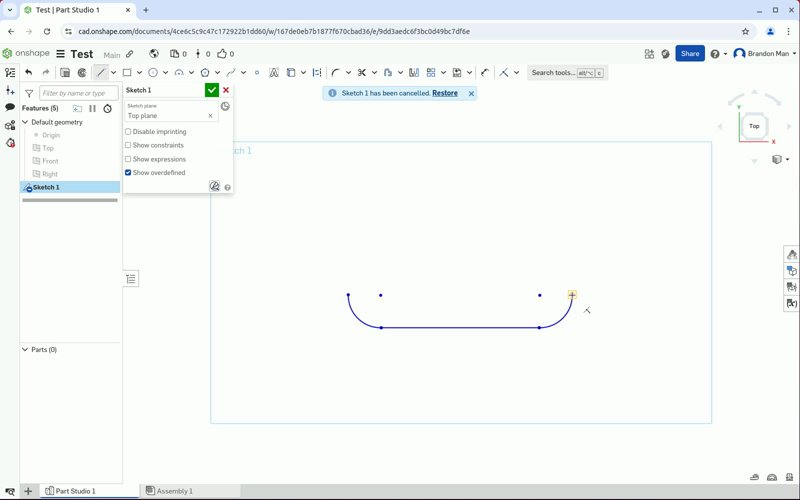
key_down(shift)
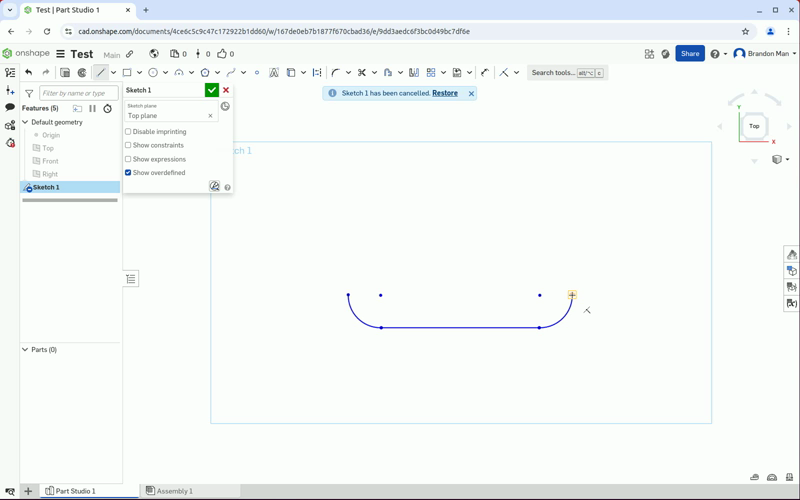
mouse_move(589, 294)
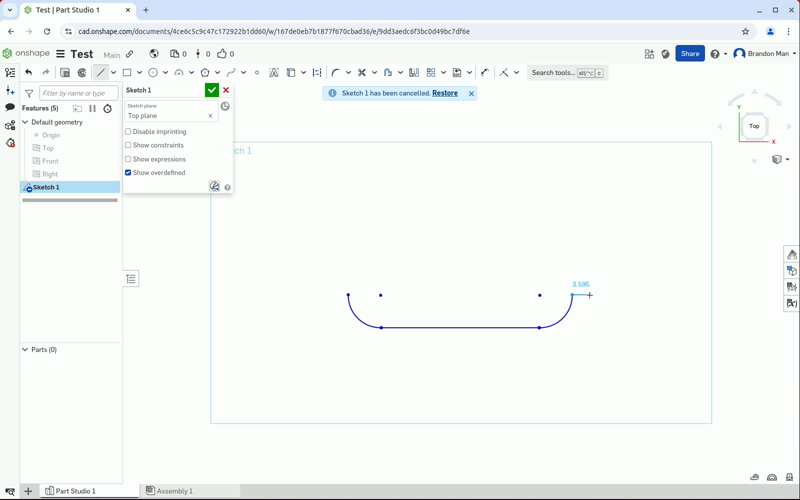
mouse_move(572, 270)
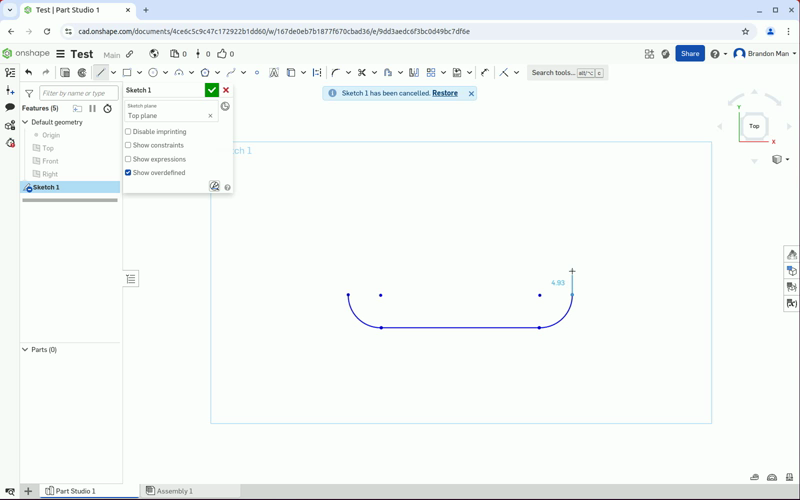
click(572, 270)
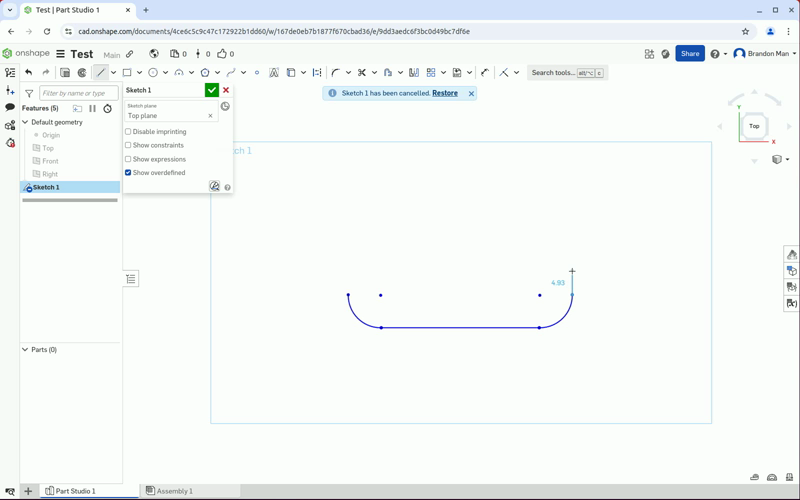
key_up(shift)
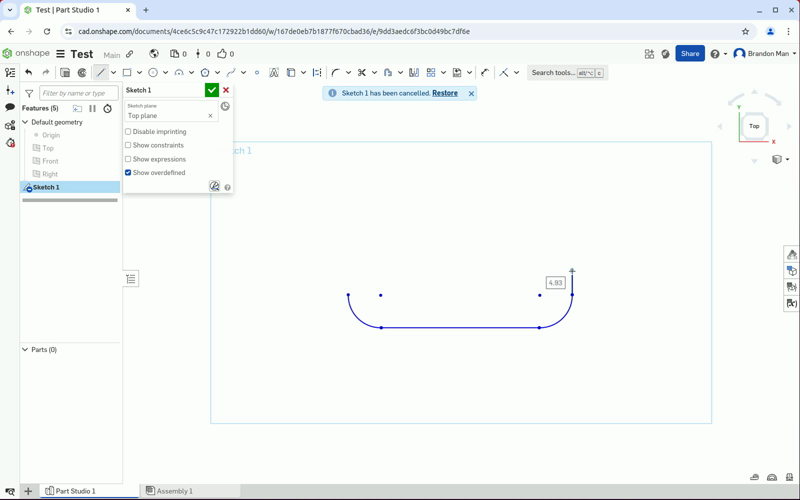
key(esc)
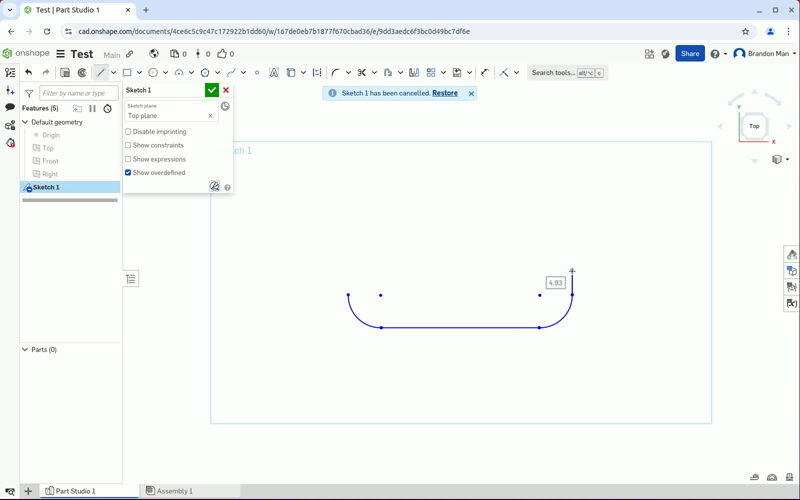
key(a)
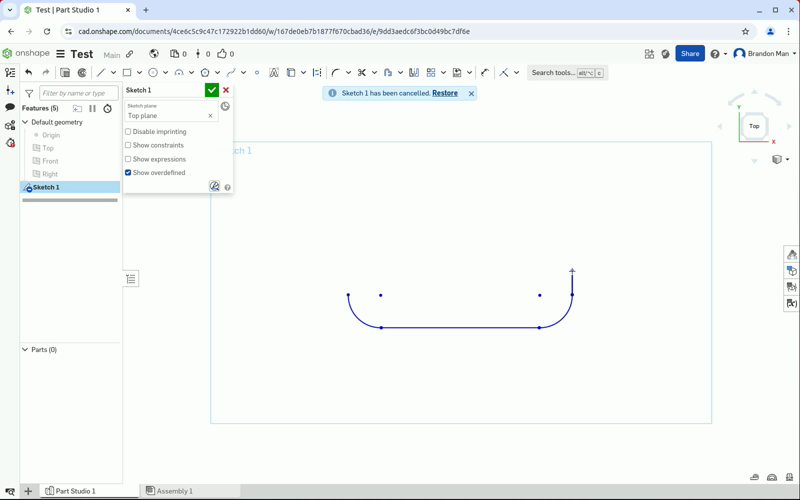
mouse_move(572, 270)
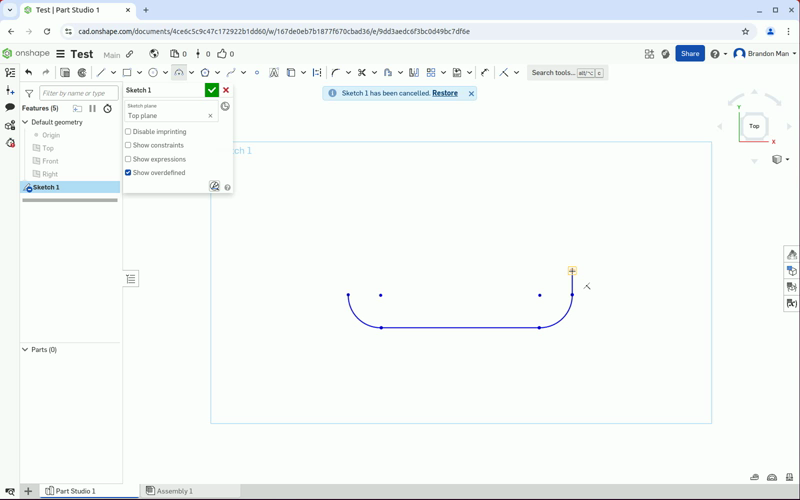
click(572, 270)
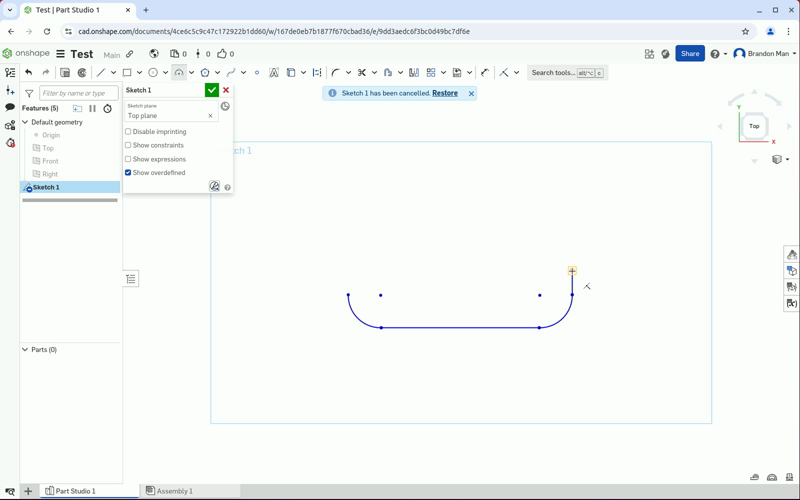
key_down(shift)
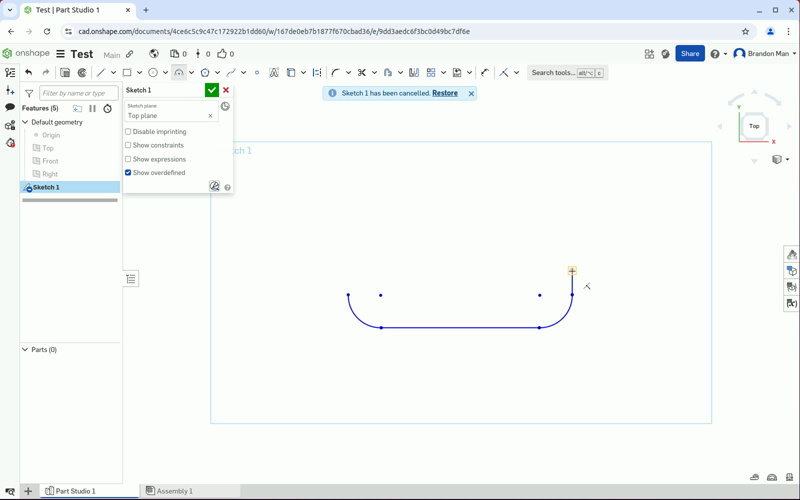
mouse_move(539, 238)
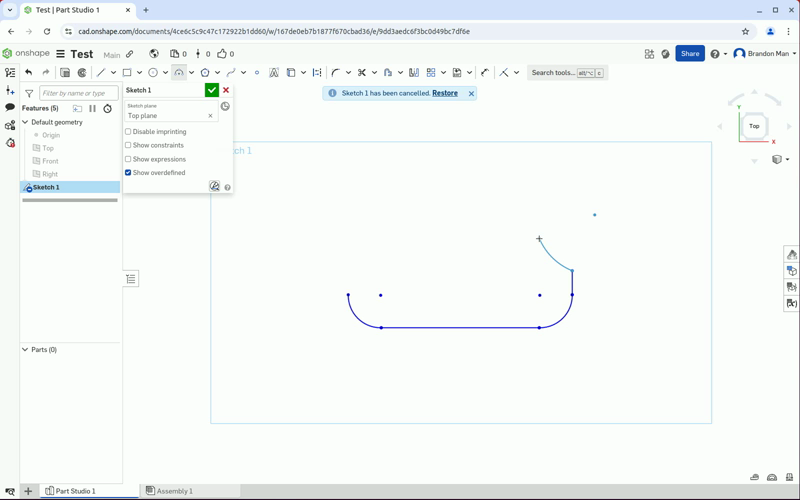
click(539, 238)
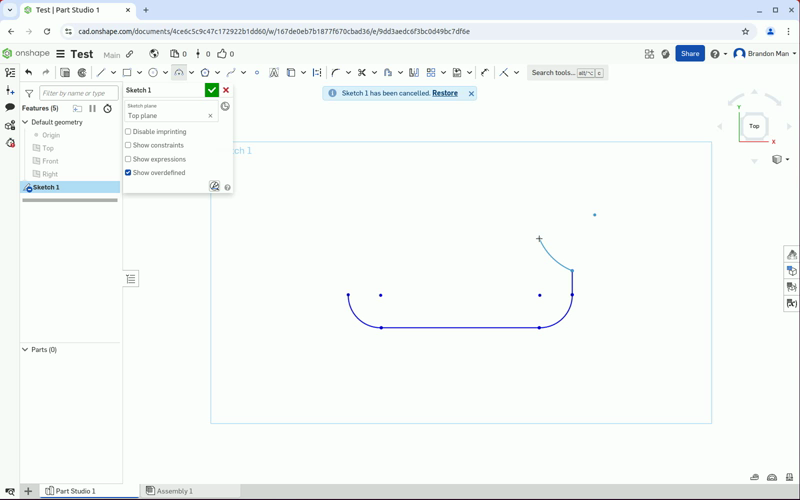
mouse_move(562, 247)
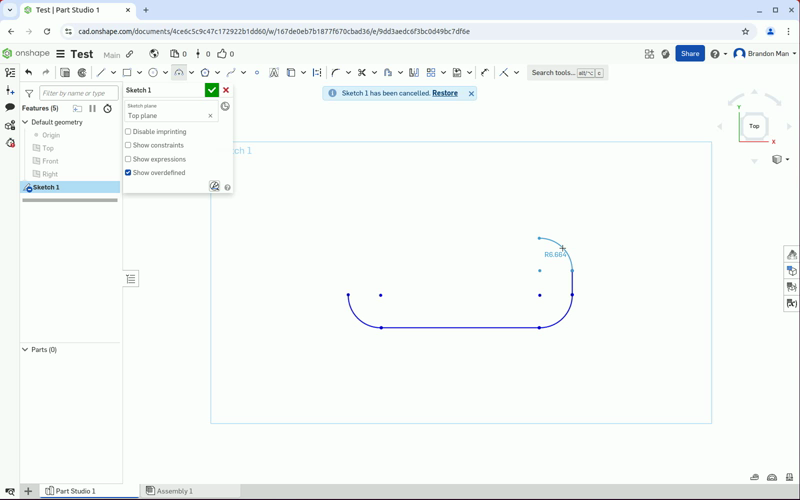
click(562, 247)
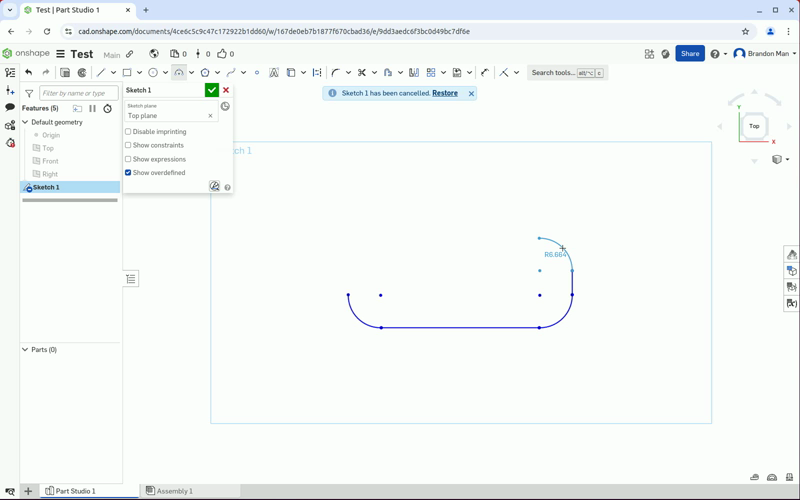
key_up(shift)
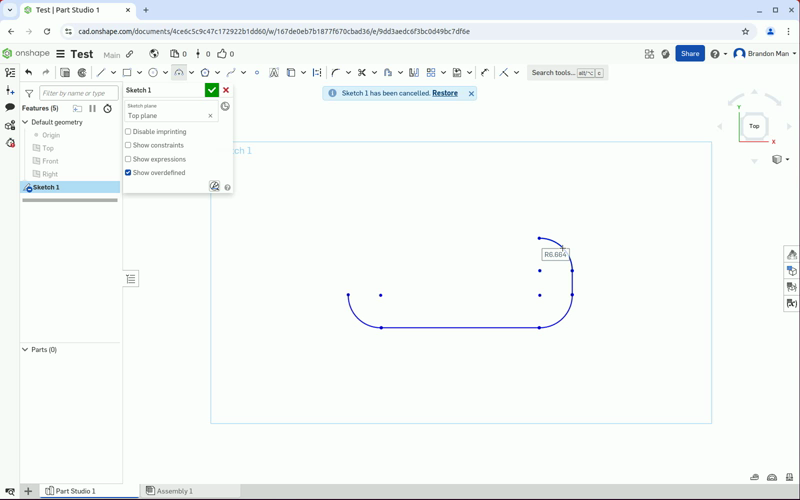
key(esc)
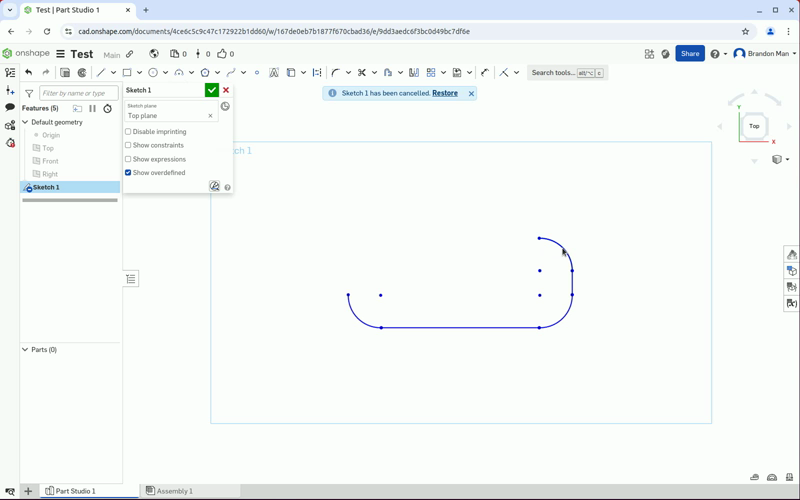
key(l)
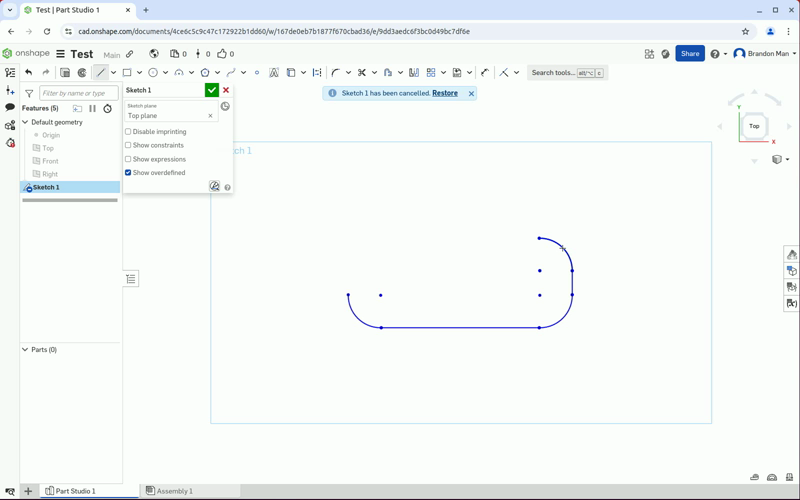
mouse_move(539, 238)
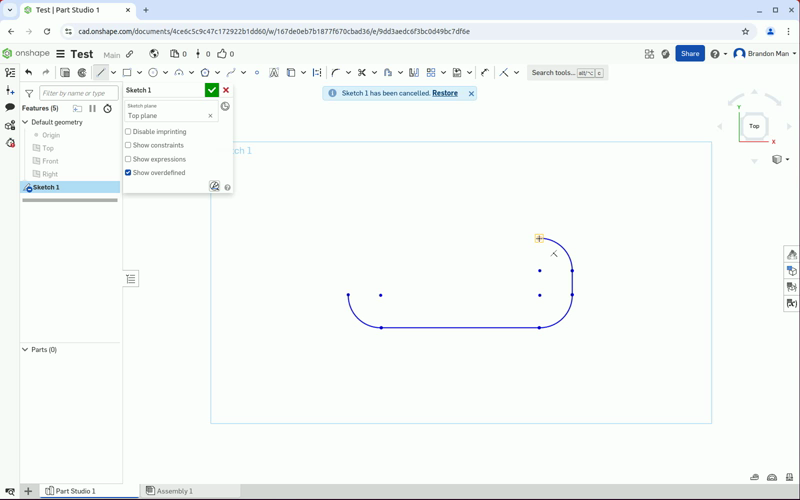
click(539, 238)
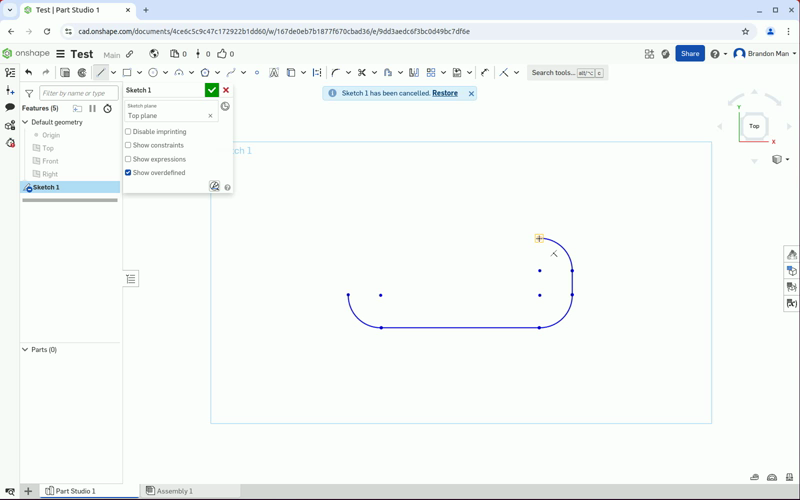
key_down(shift)
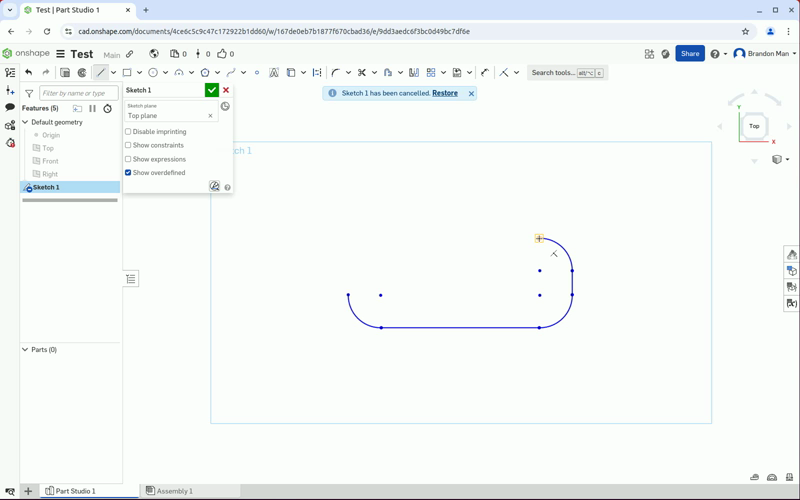
mouse_move(381, 238)
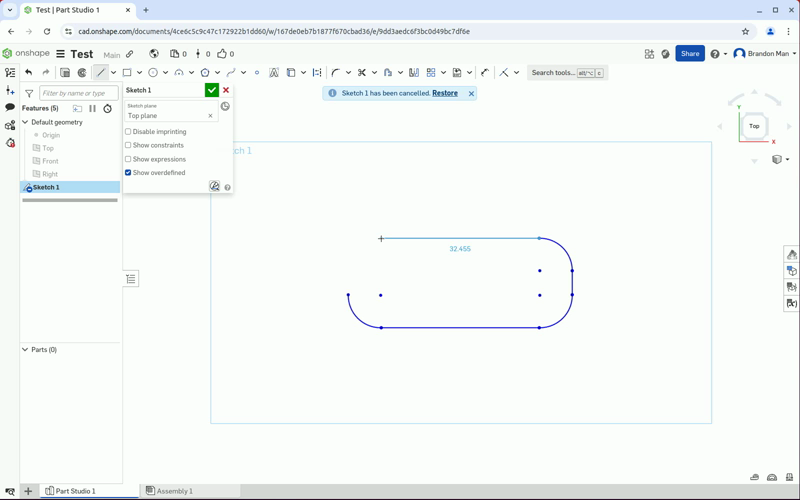
click(381, 238)
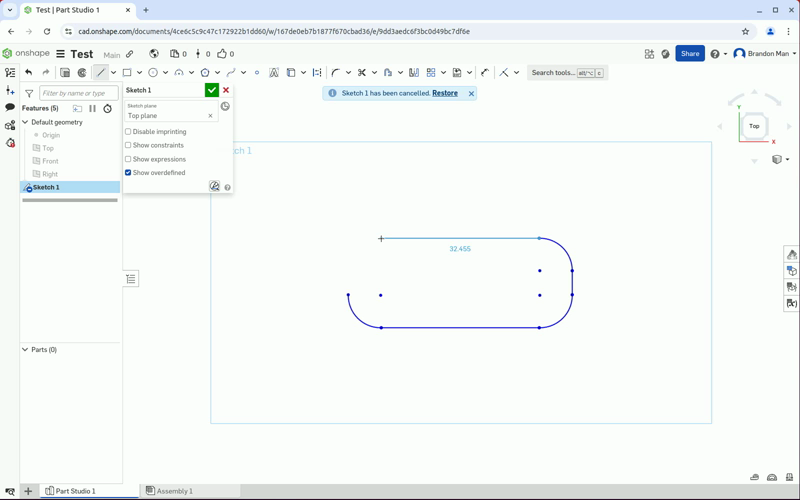
key_up(shift)
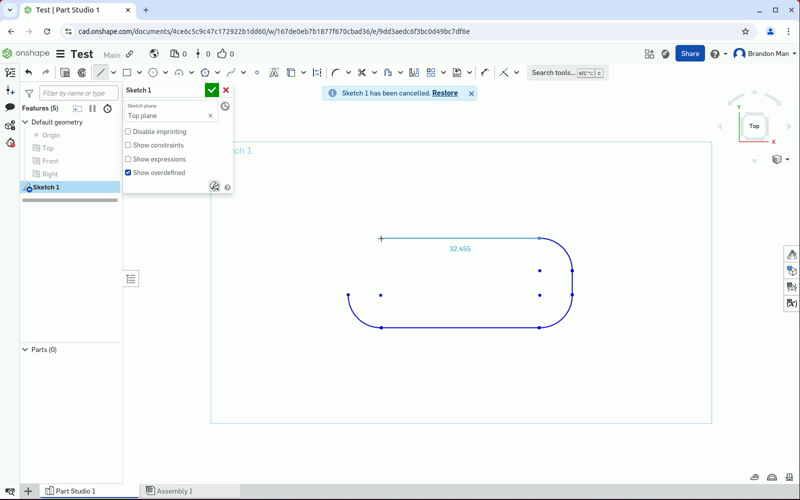
key(esc)
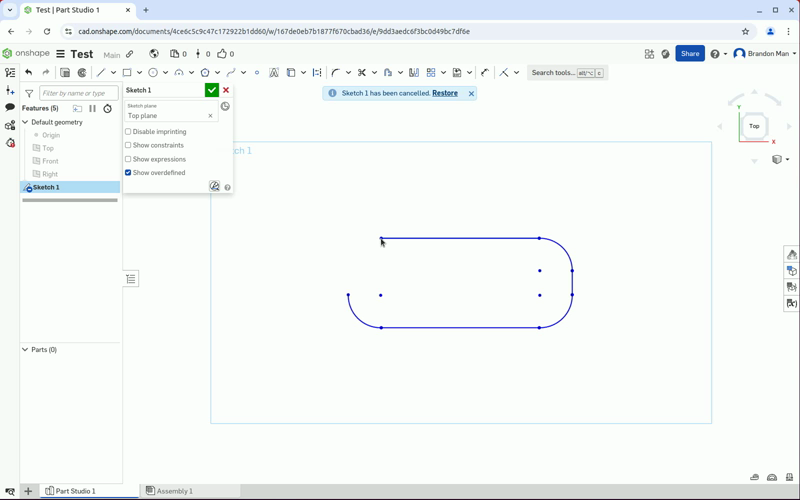
key(a)
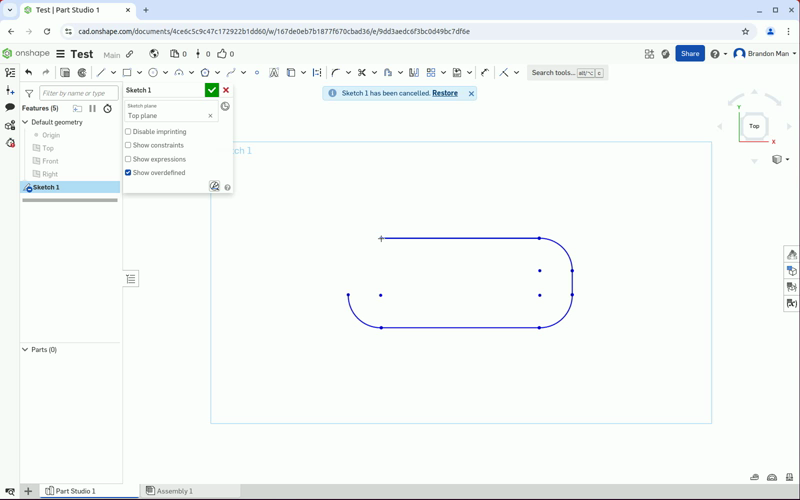
mouse_move(381, 238)
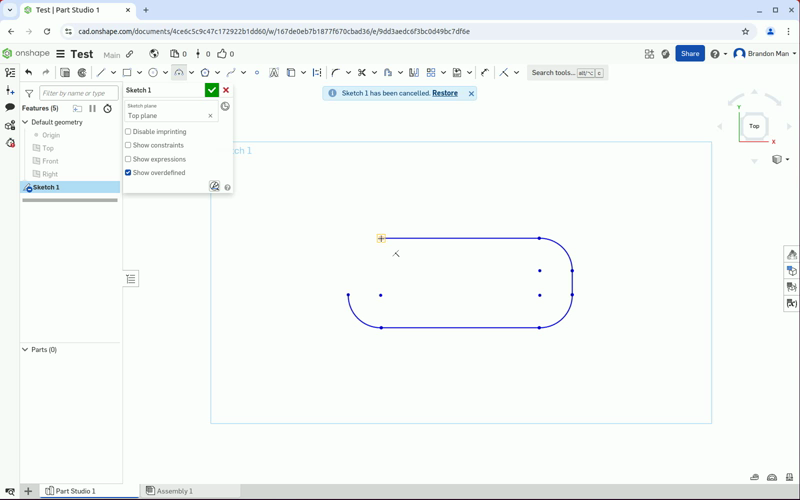
click(381, 238)
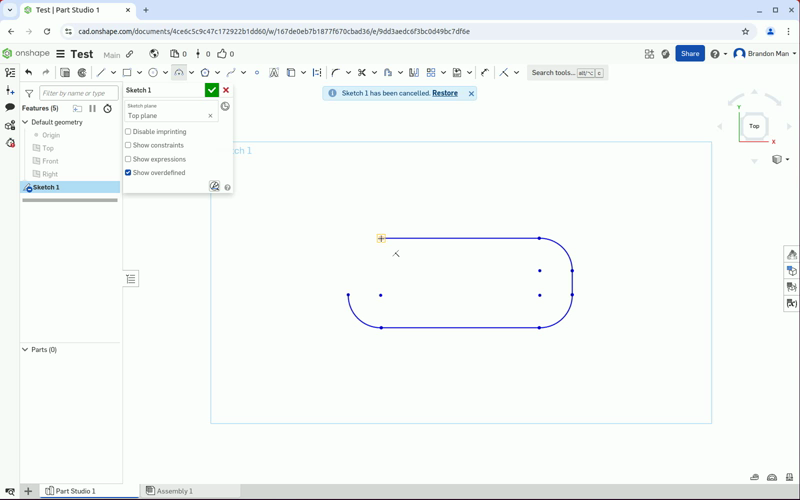
key_down(shift)
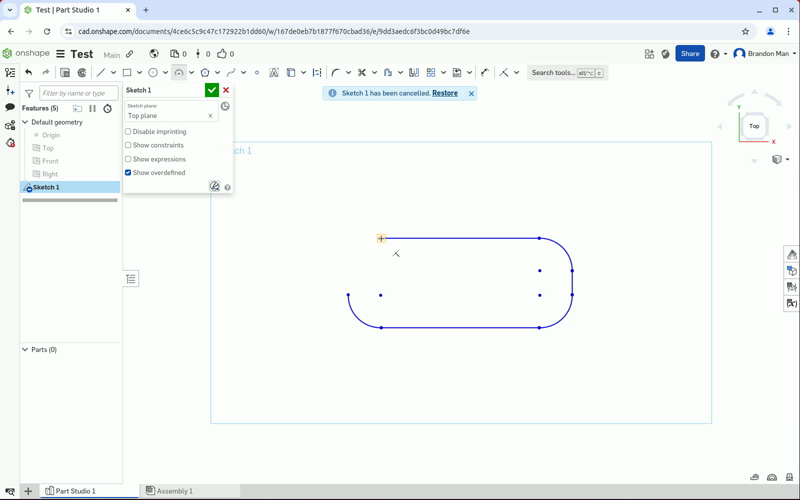
mouse_move(348, 270)
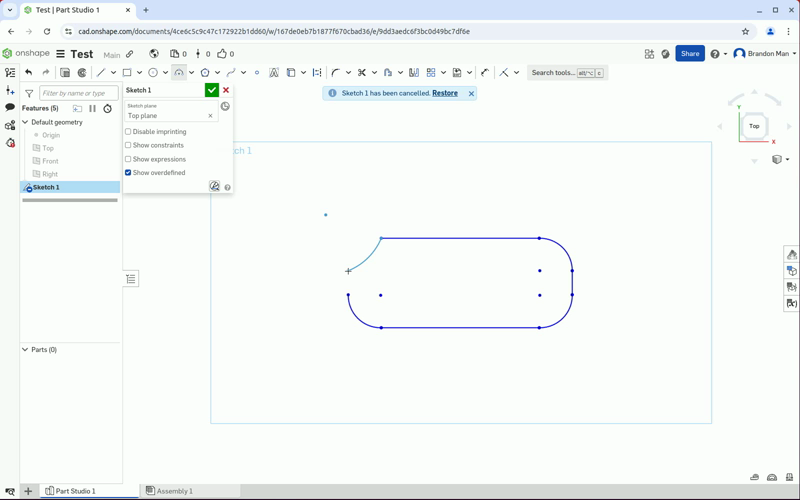
click(348, 270)
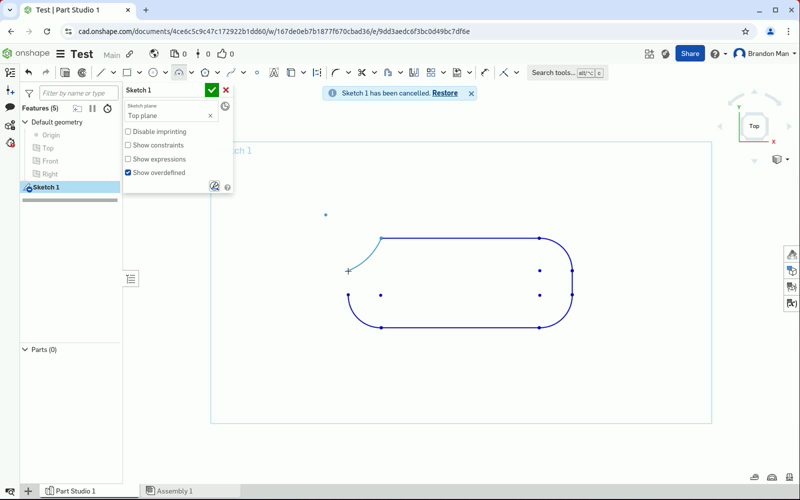
mouse_move(357, 247)
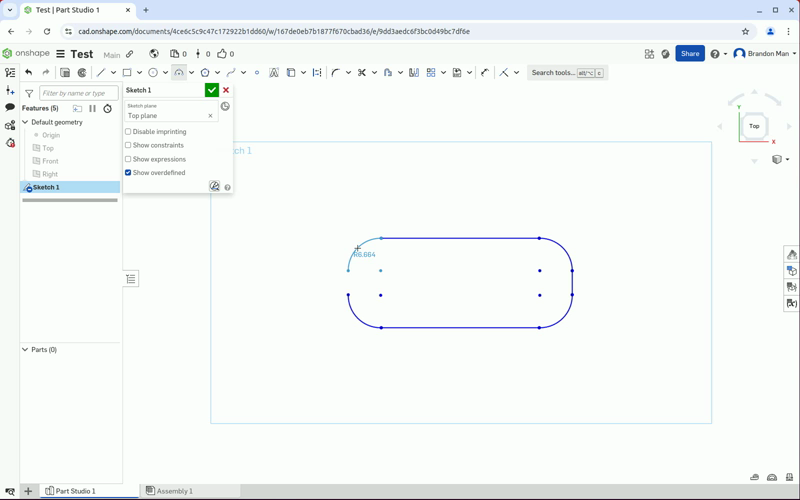
click(357, 247)
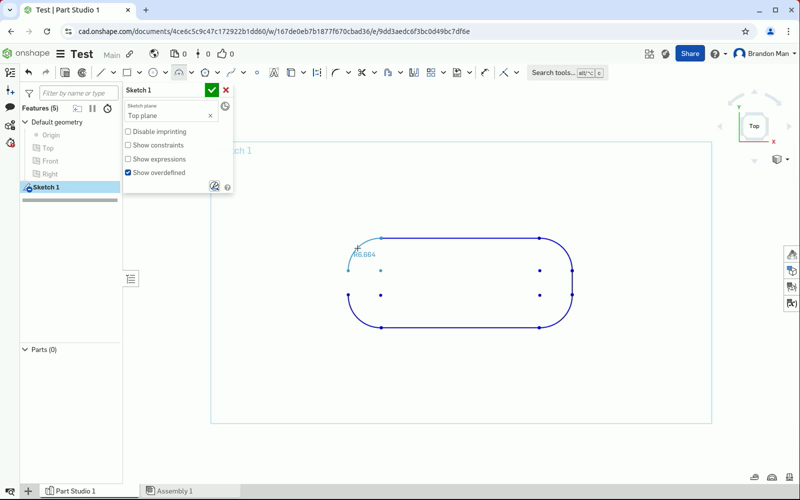
key_up(shift)
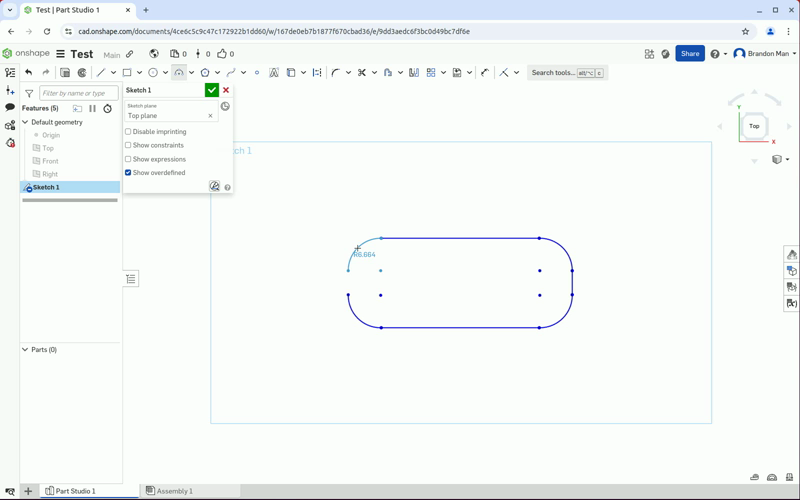
key(esc)
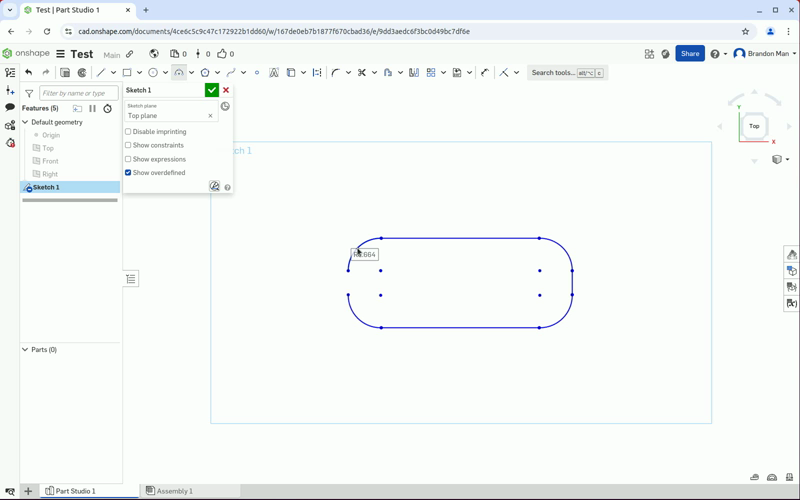
key(l)
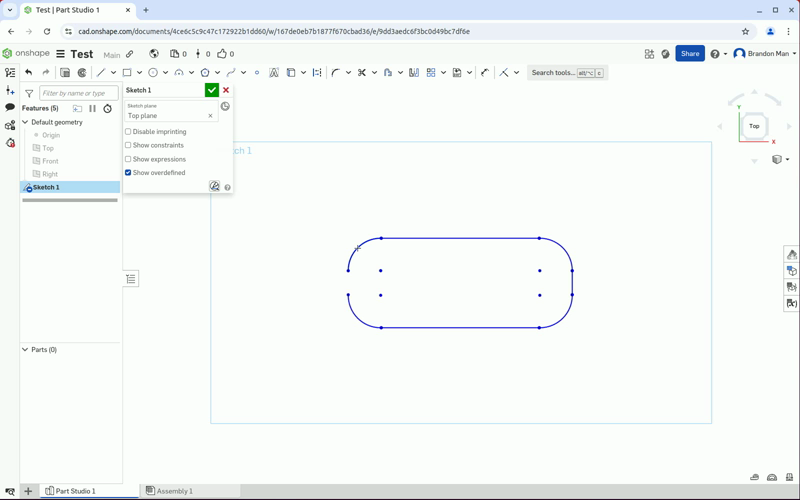
mouse_move(348, 270)
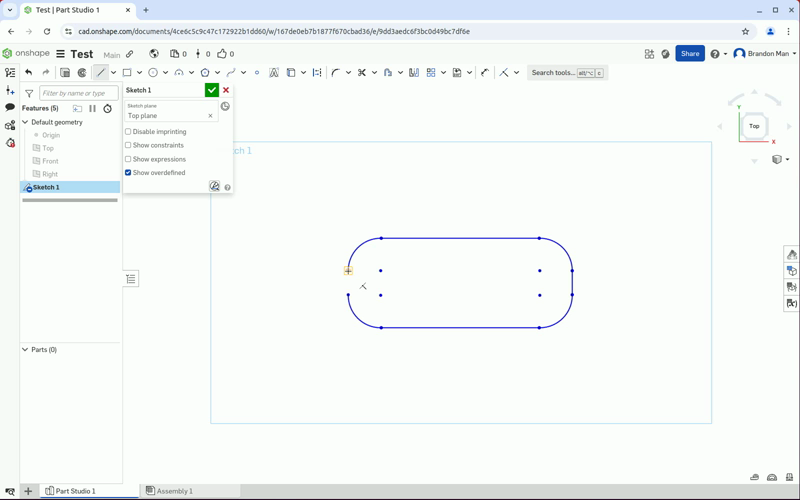
click(348, 270)
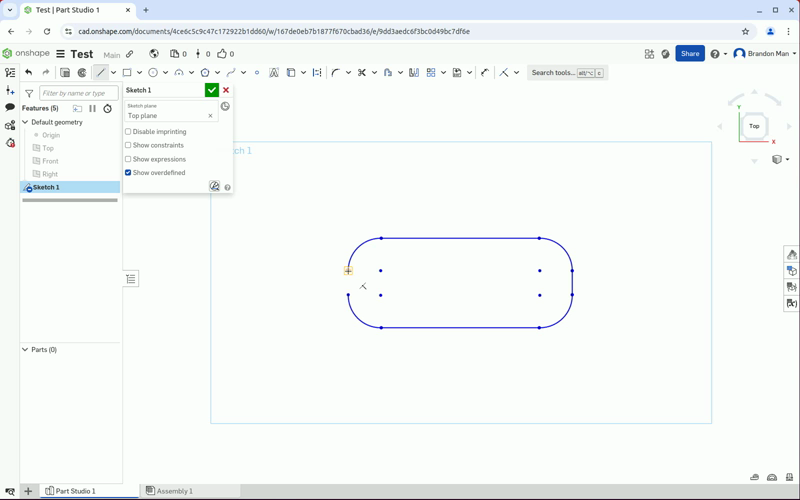
mouse_move(378, 270)
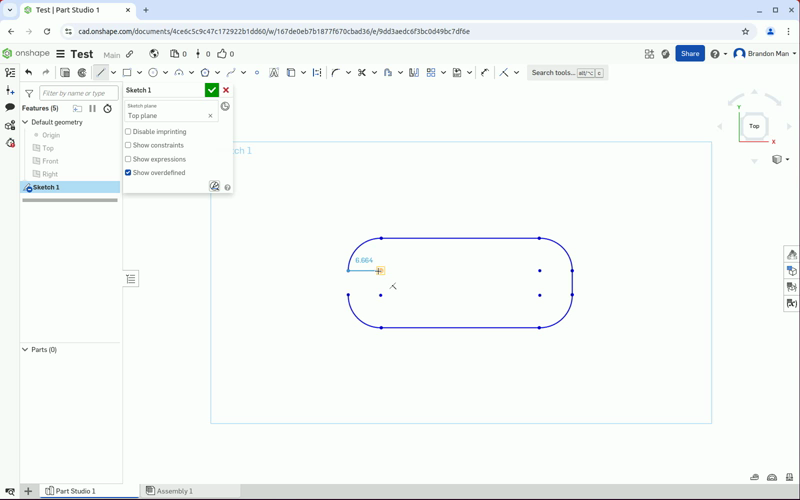
key_down(shift)
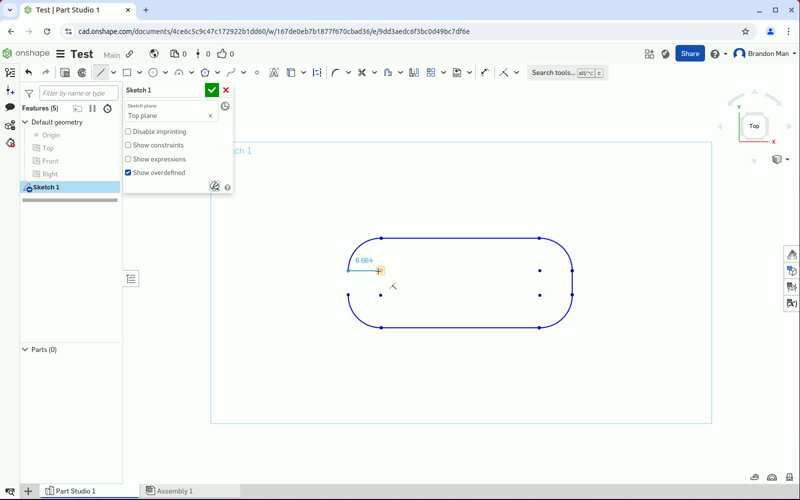
mouse_move(348, 294)
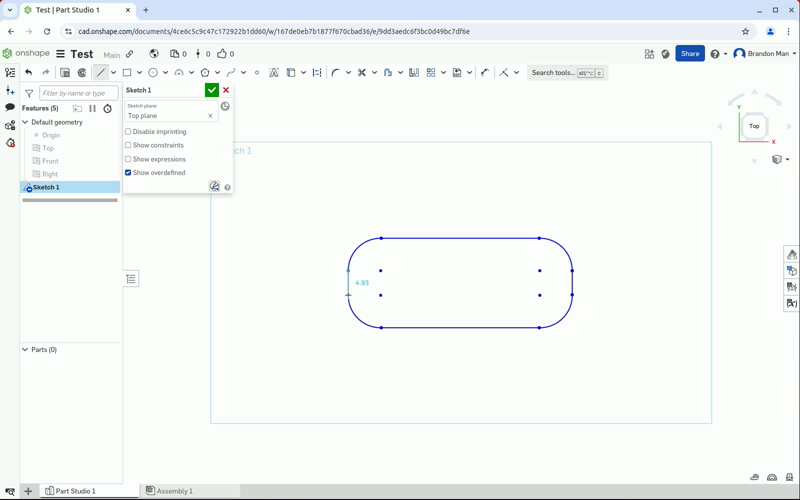
key_up(shift)
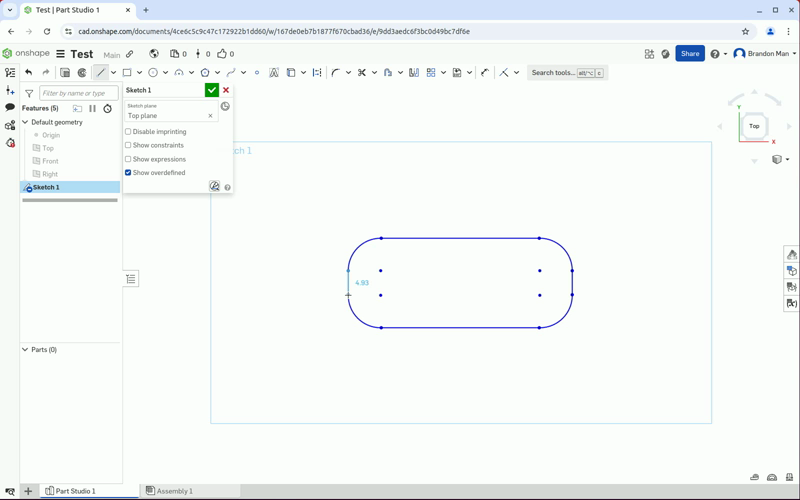
click(348, 294)
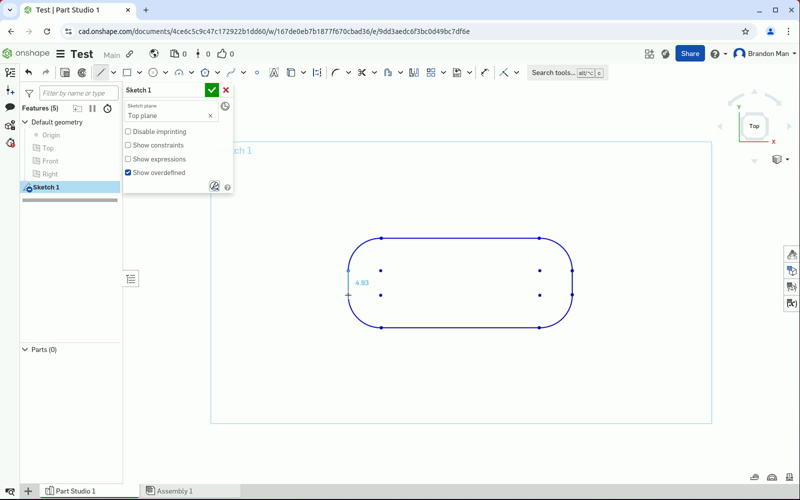
key(esc)
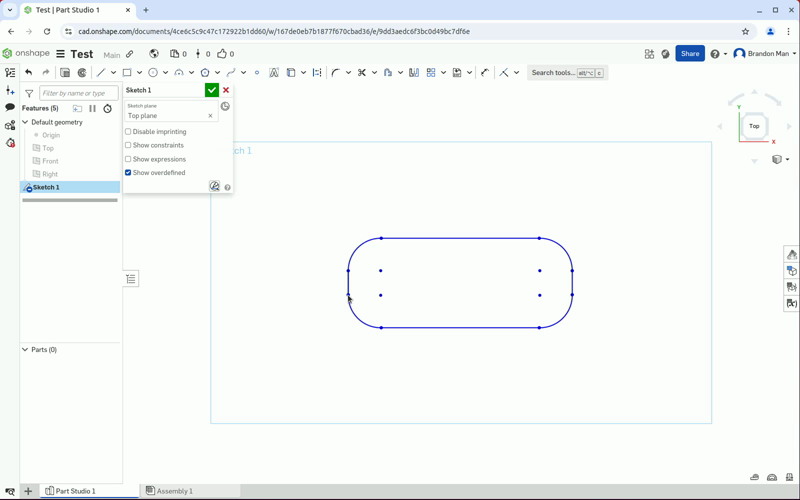
mouse_move(556, 299)
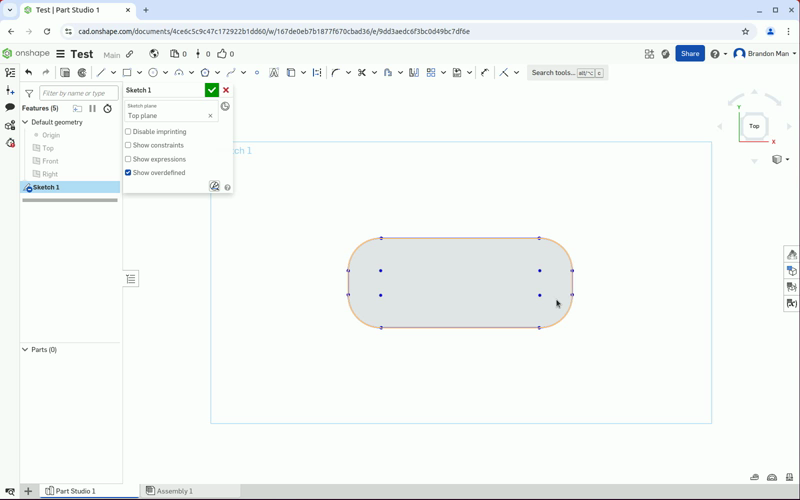
click(556, 299)
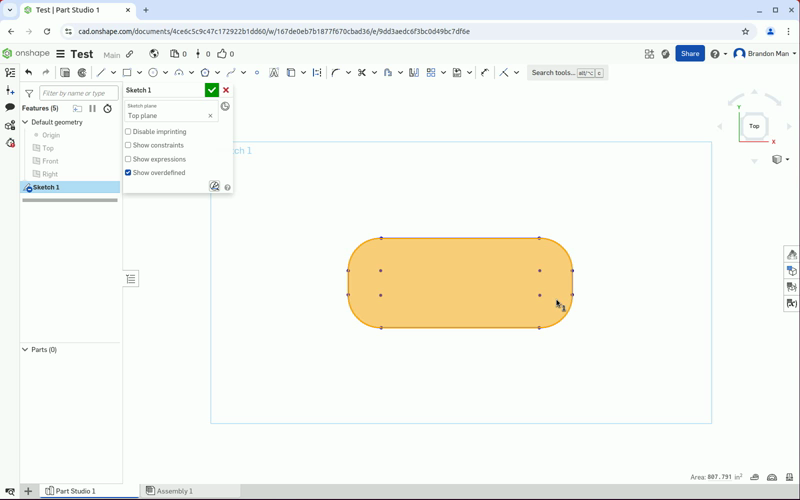
mouse_move(73, 352)
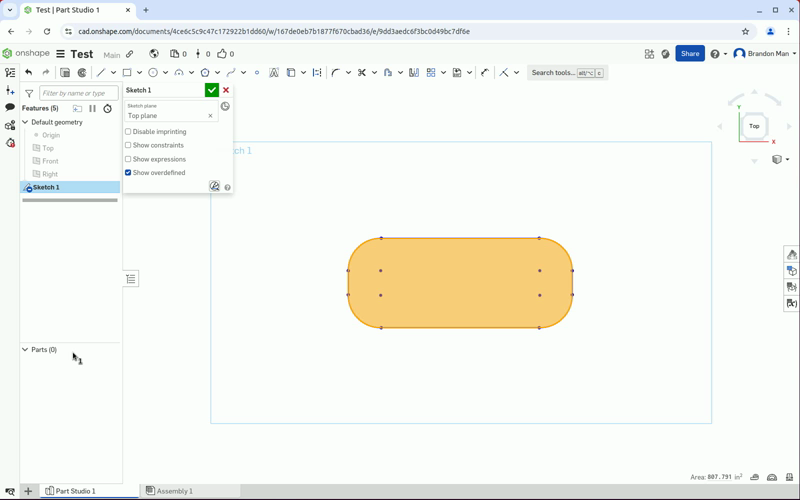
key(shift+y)
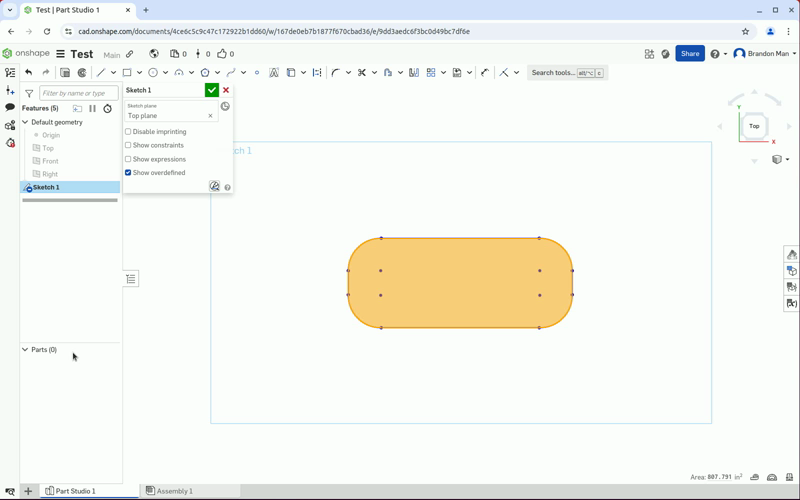
key(shift+e)
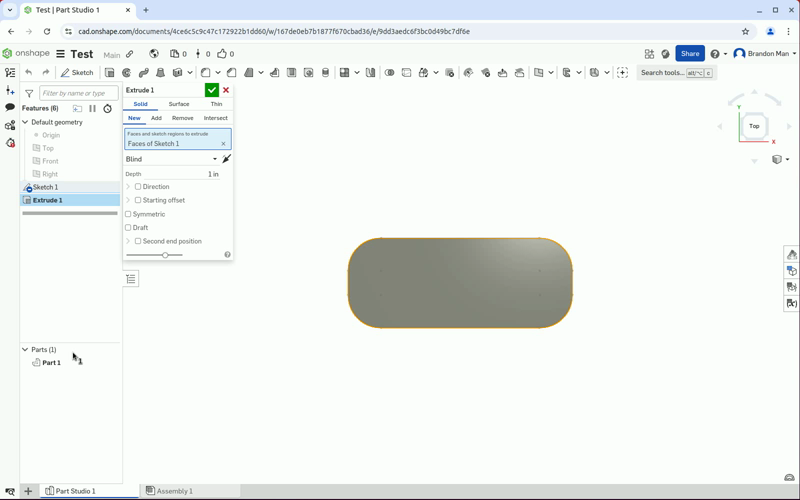
mouse_move(143, 106)
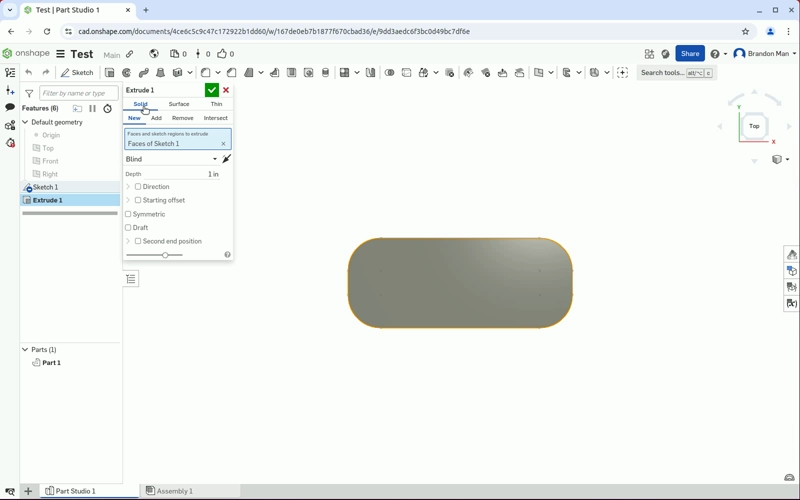
click(143, 106)
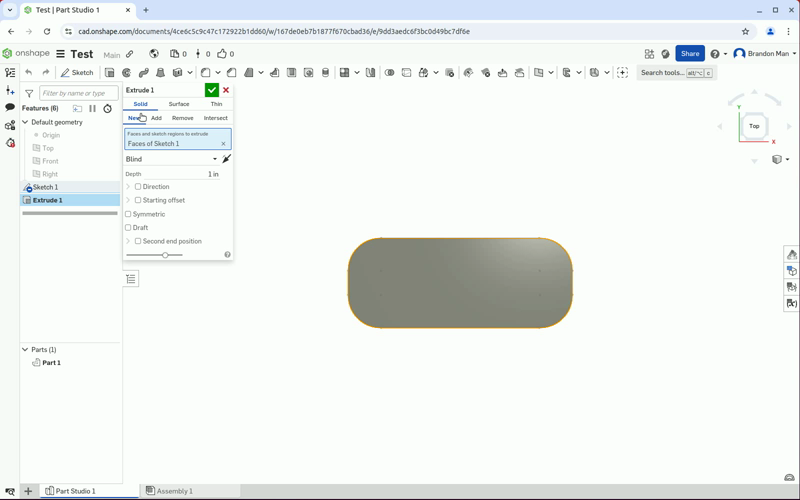
mouse_move(137, 120)
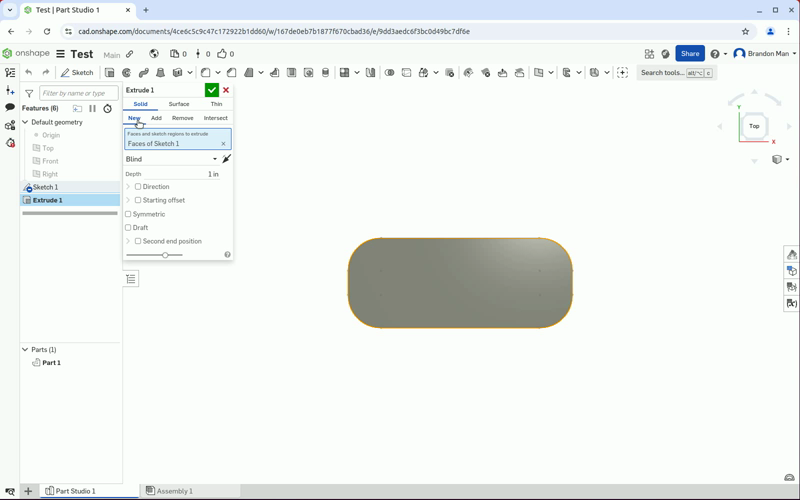
click(137, 120)
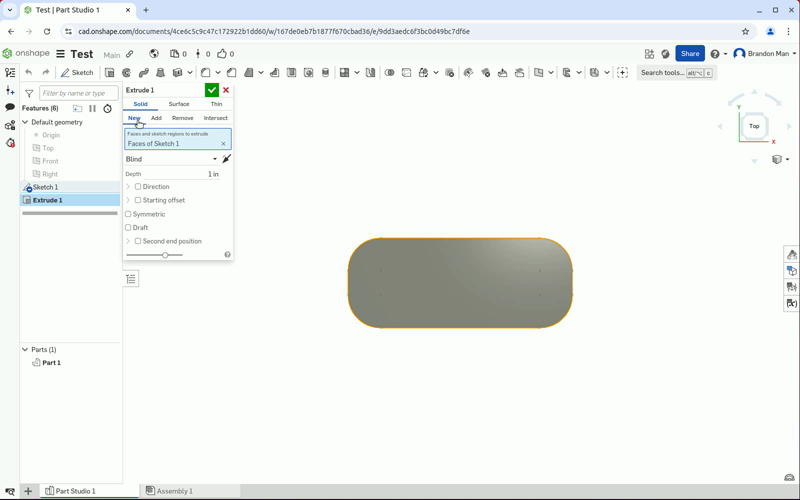
key(tab, 4)
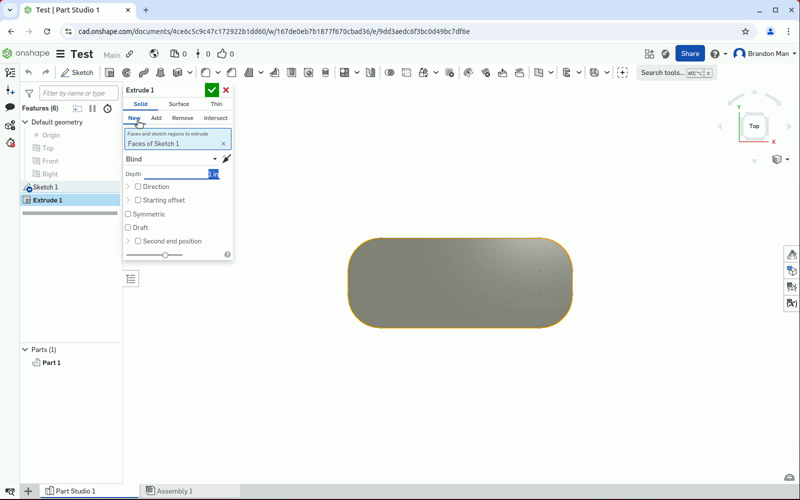
text(3.37)
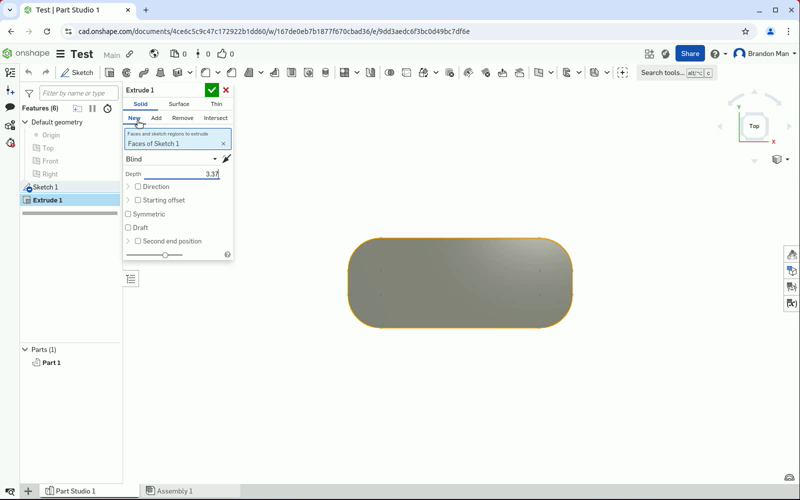
key(tab, 3)
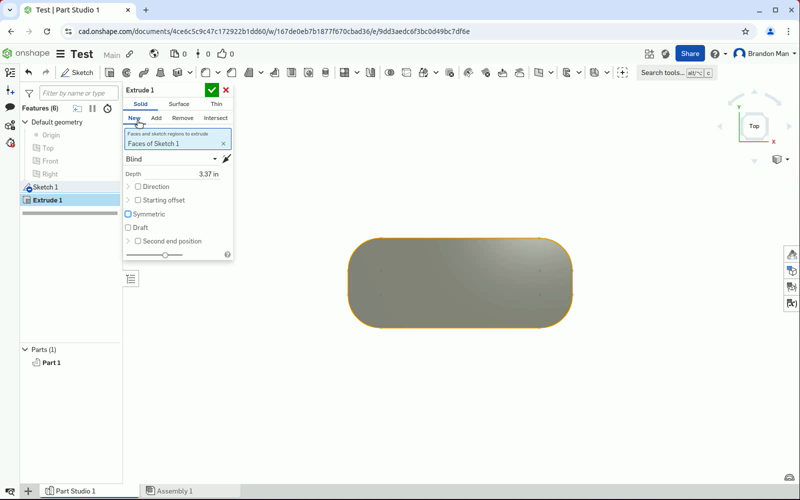
key(space)
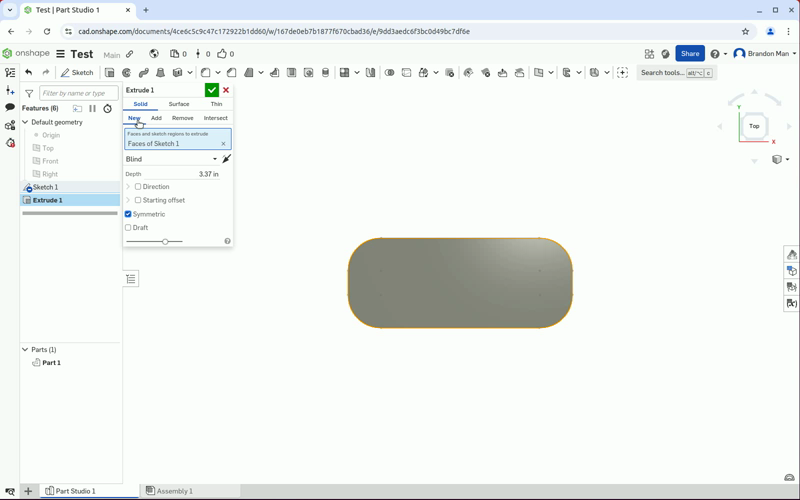
key(enter)
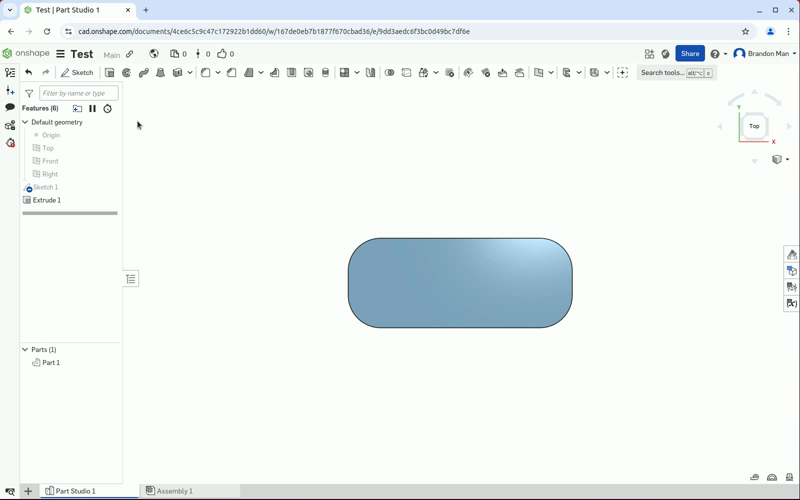
key(shift+h)
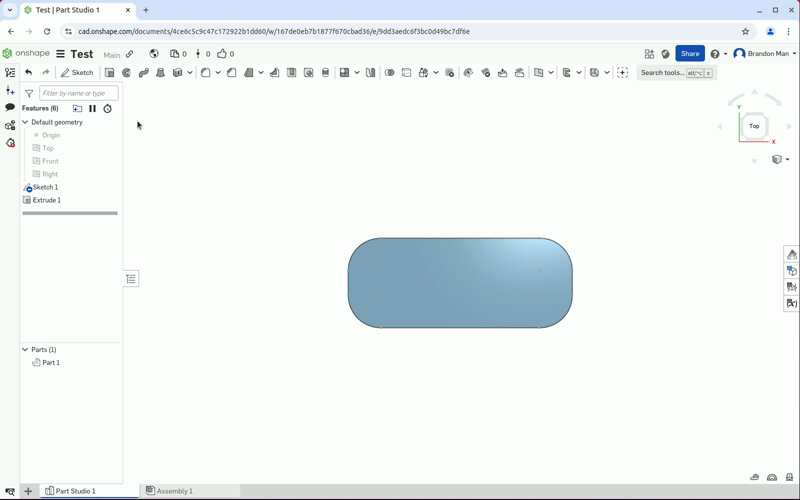
key(shift+h)
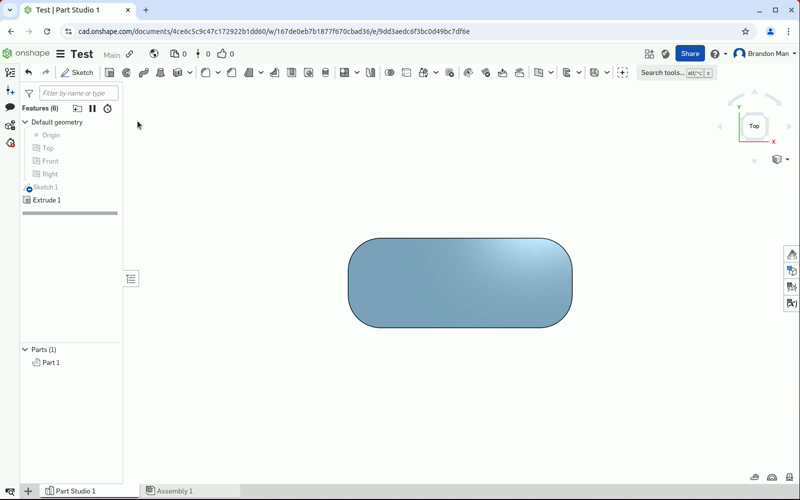
mouse_move(73, 189)
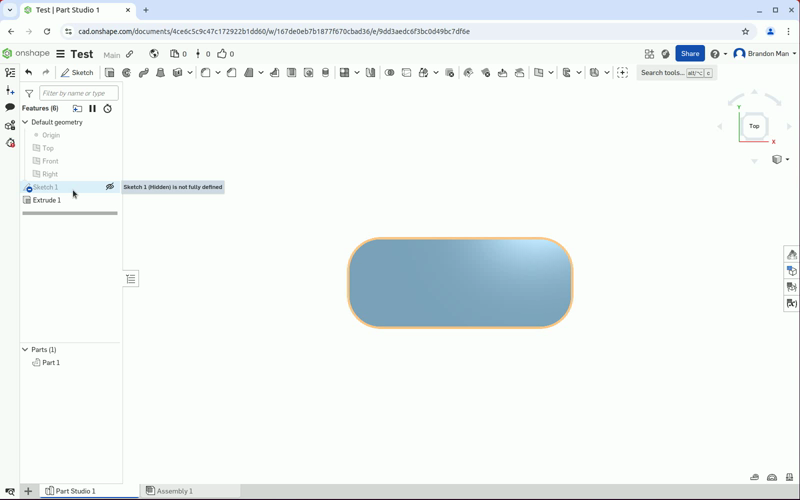
click(73, 189)
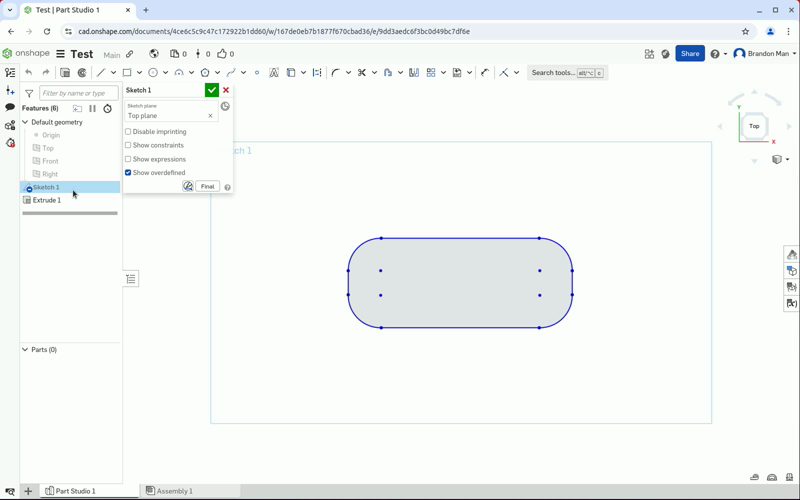
mouse_move(229, 92)
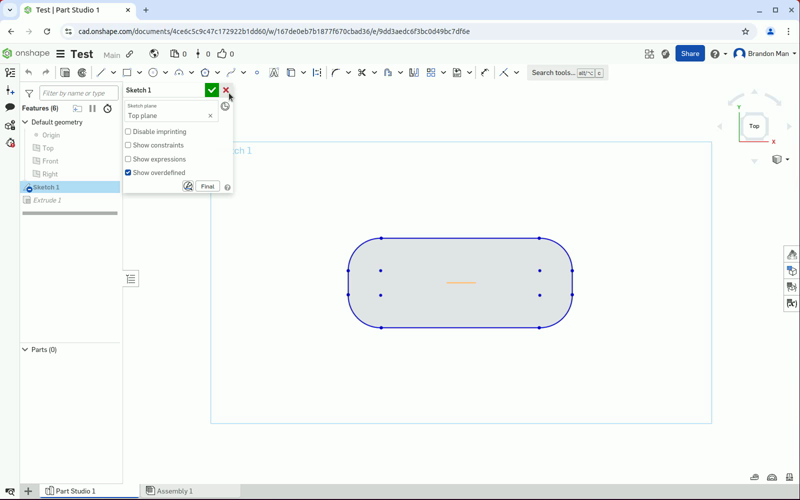
click(229, 92)
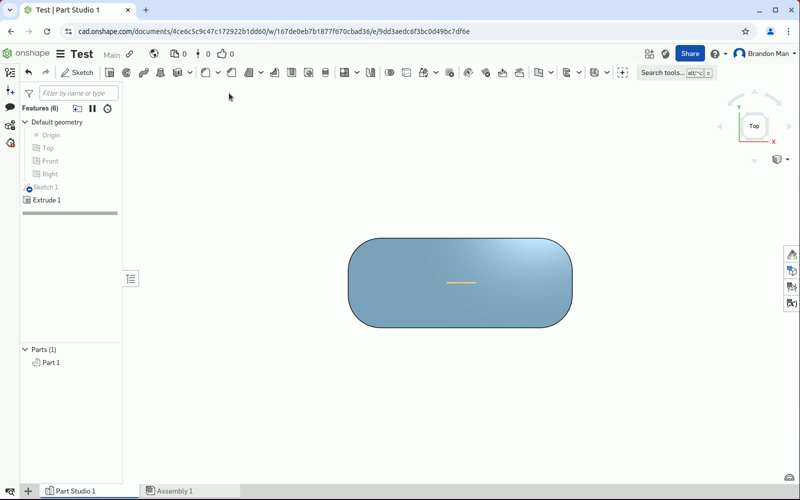
mouse_move(541, 75)
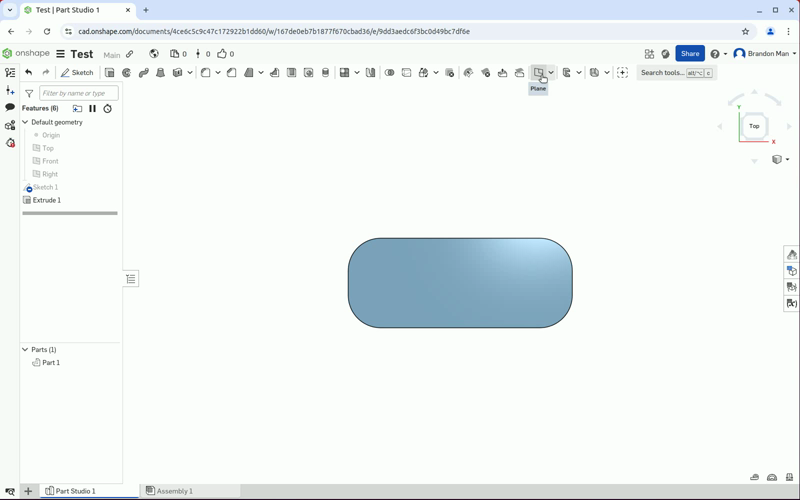
click(541, 75)
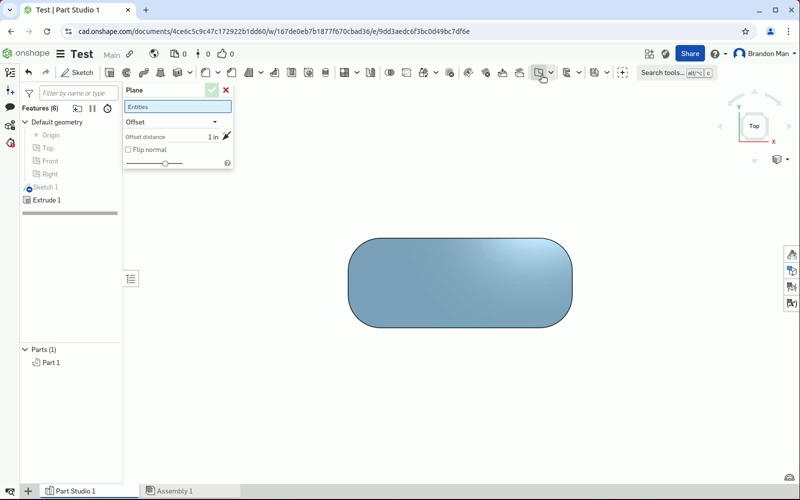
mouse_move(73, 150)
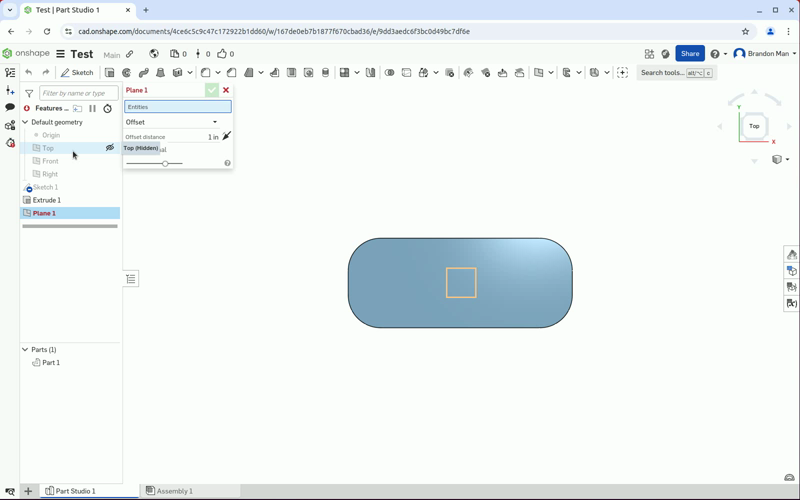
click(73, 150)
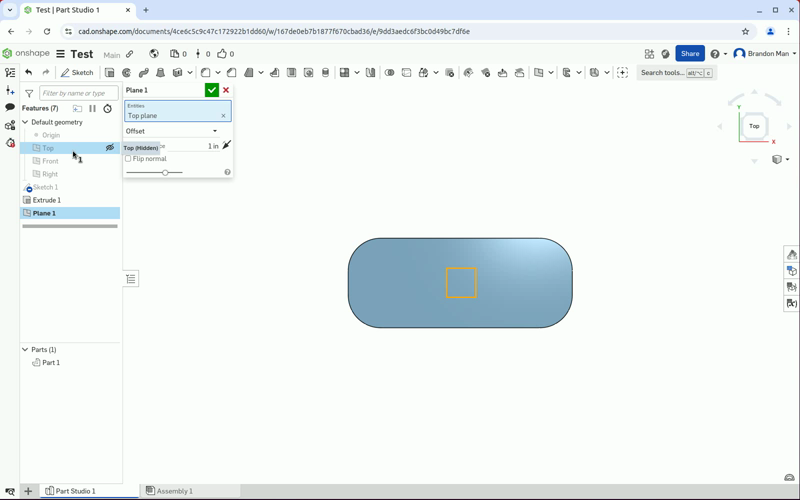
key(tab, 2)
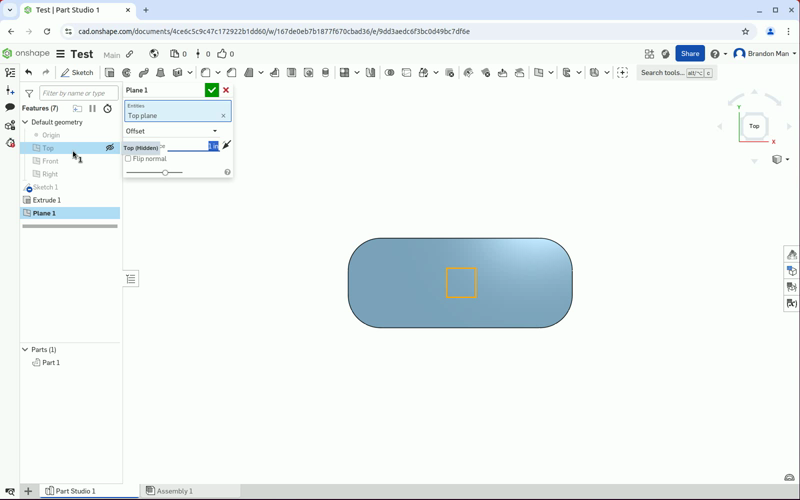
text(1.695)
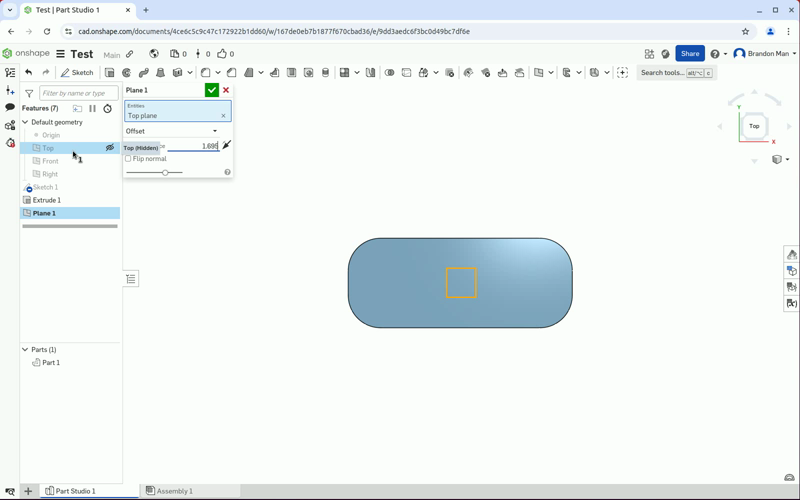
key(enter, 2)
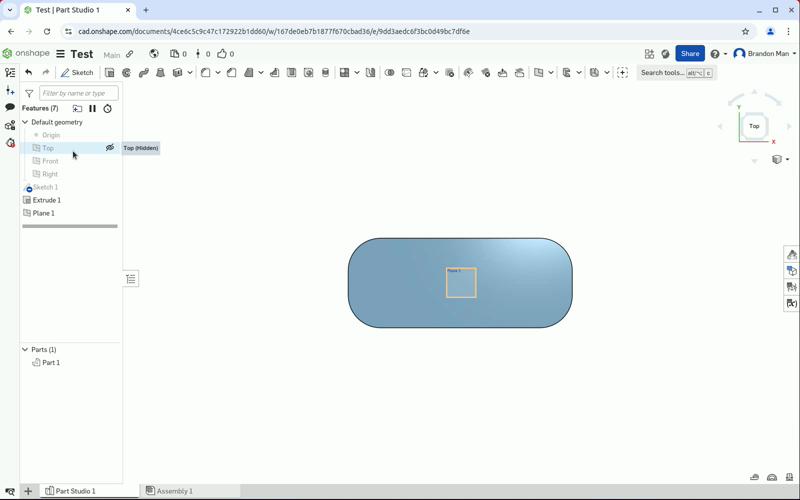
key(shift+s)
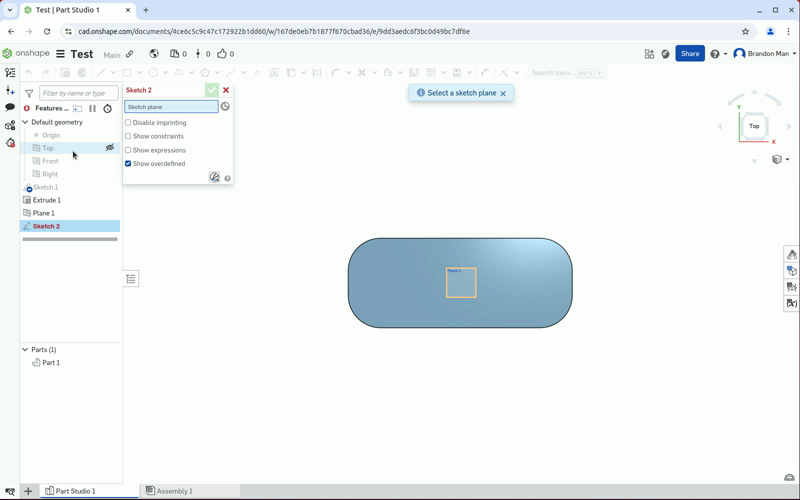
mouse_move(73, 215)
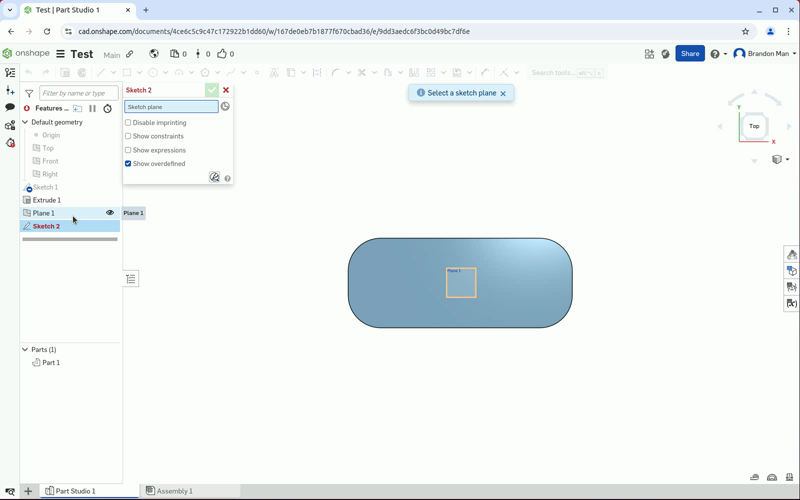
click(73, 215)
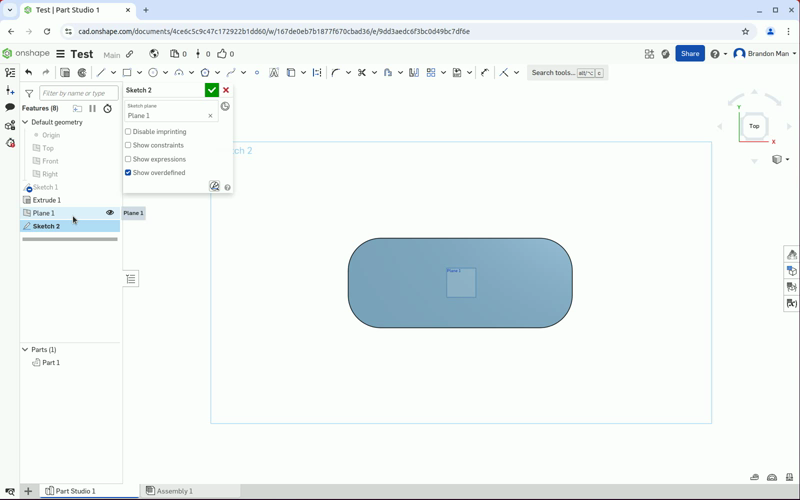
mouse_move(73, 352)
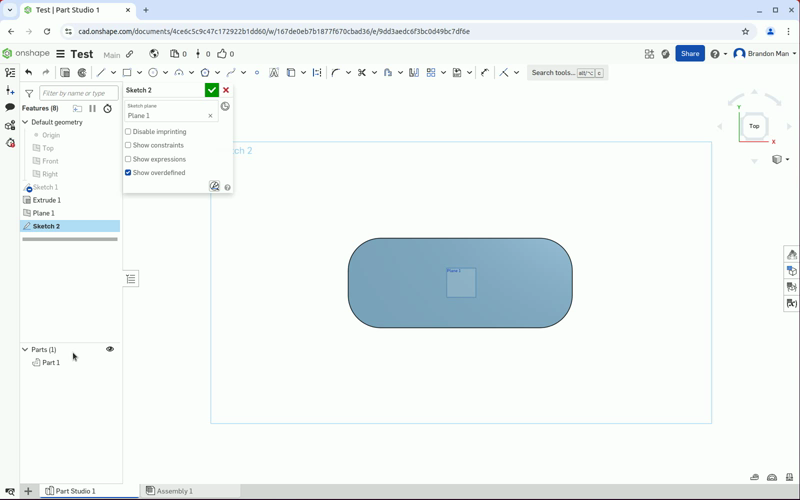
key(y)
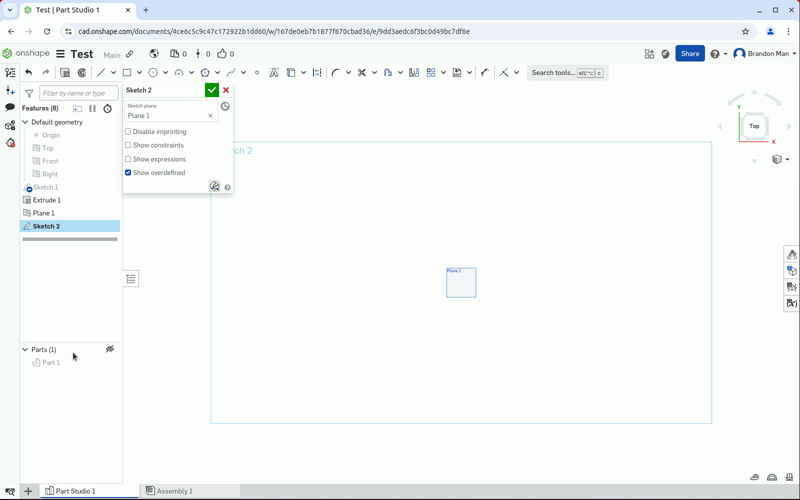
key(c)
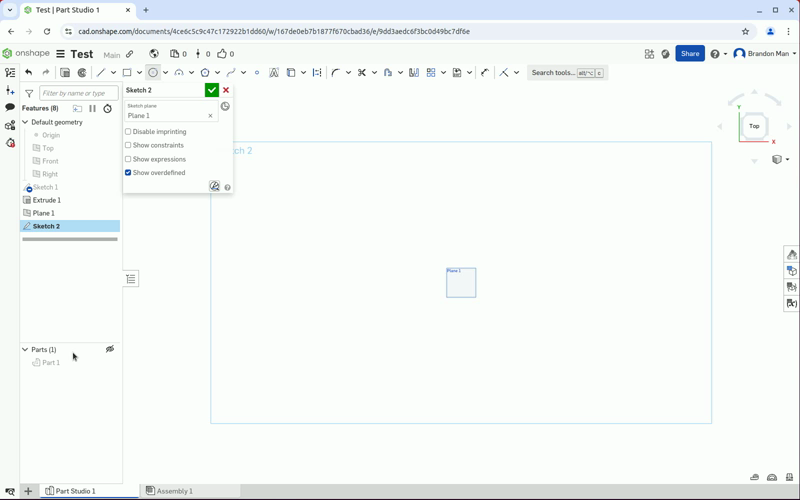
key_down(shift)
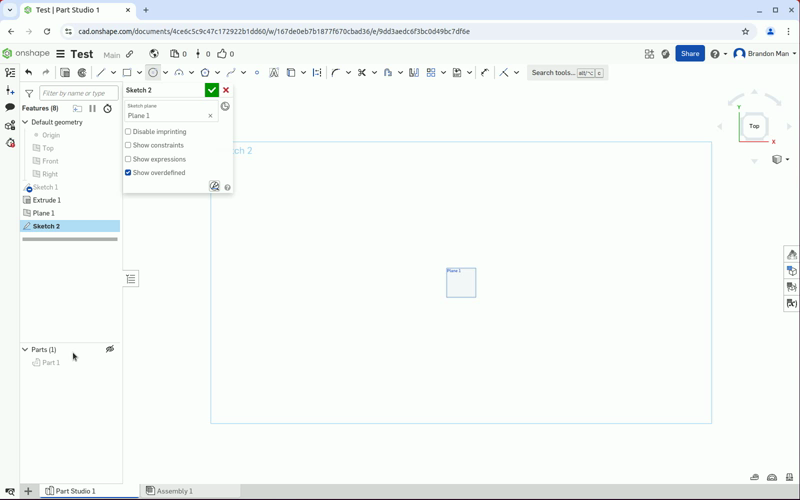
mouse_move(382, 271)
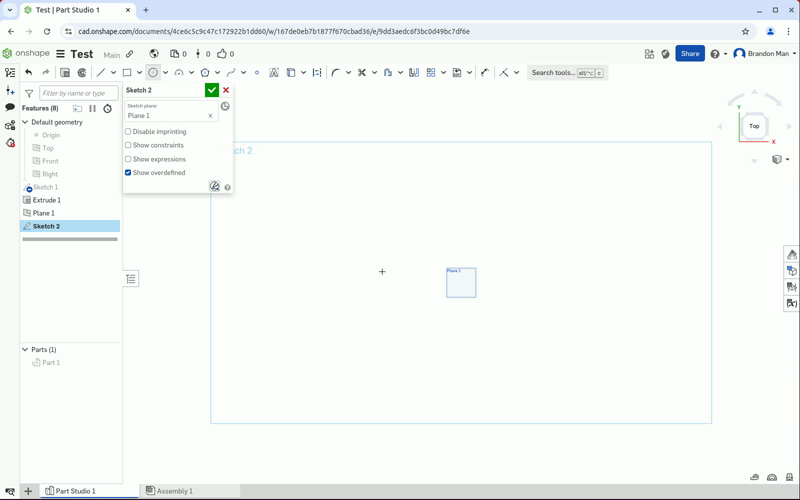
click(382, 271)
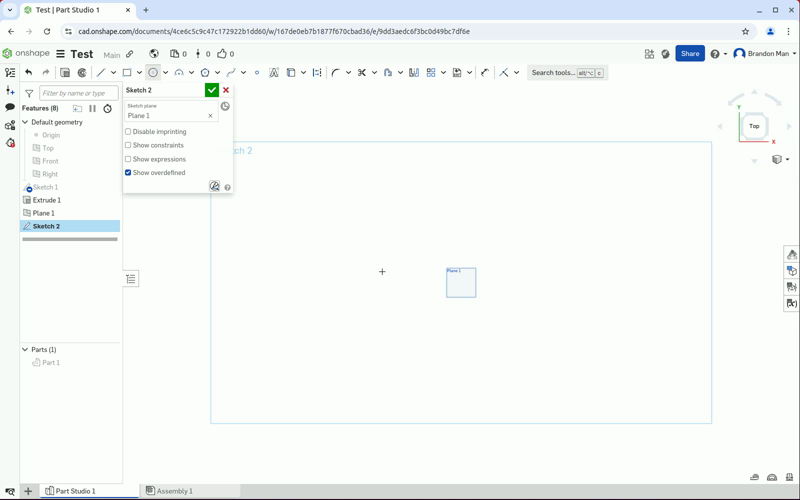
key_up(shift)
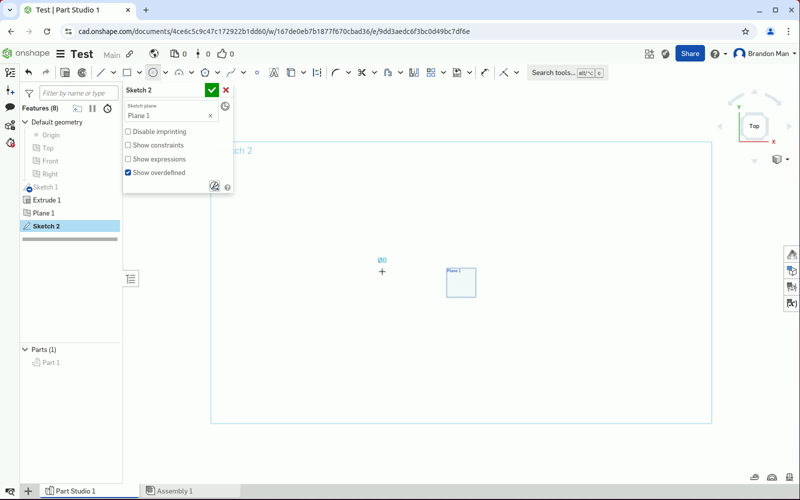
mouse_move(386, 271)
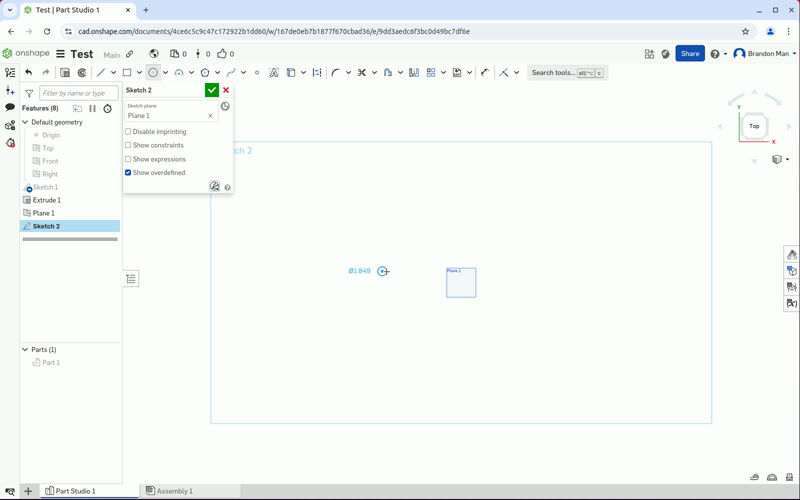
click(386, 271)
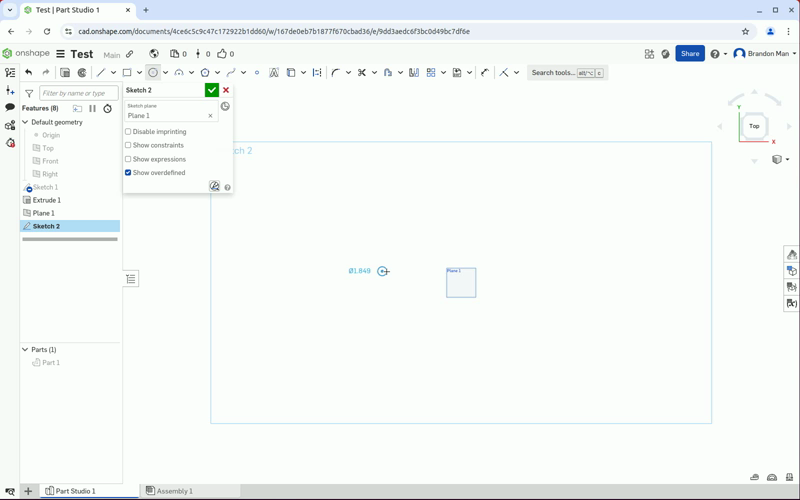
key(esc)
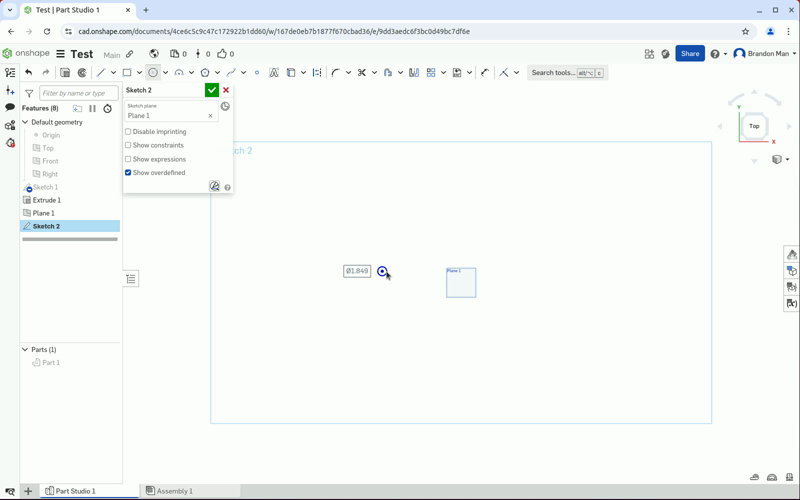
mouse_move(382, 271)
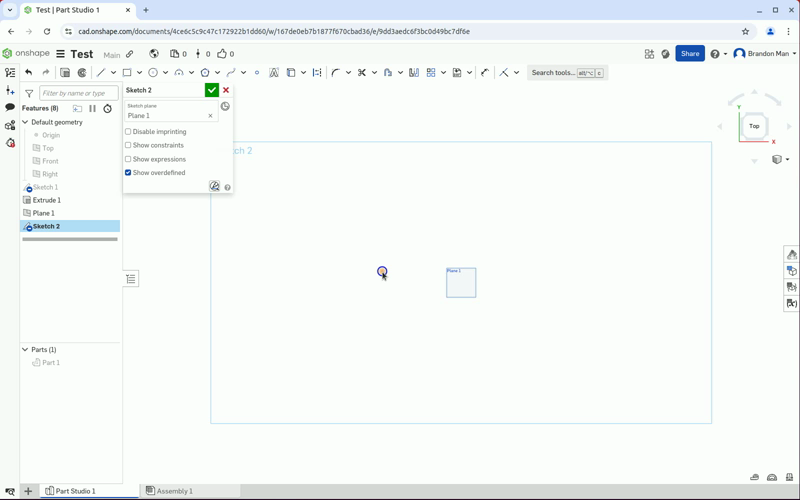
scroll(6)
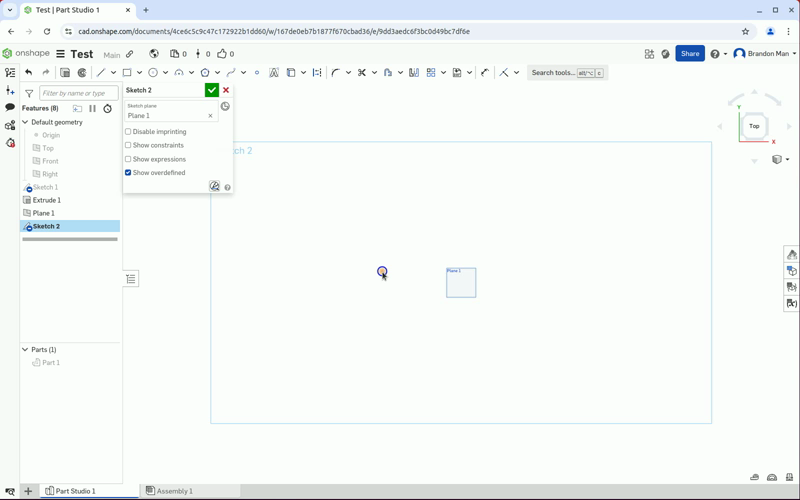
scroll(6)
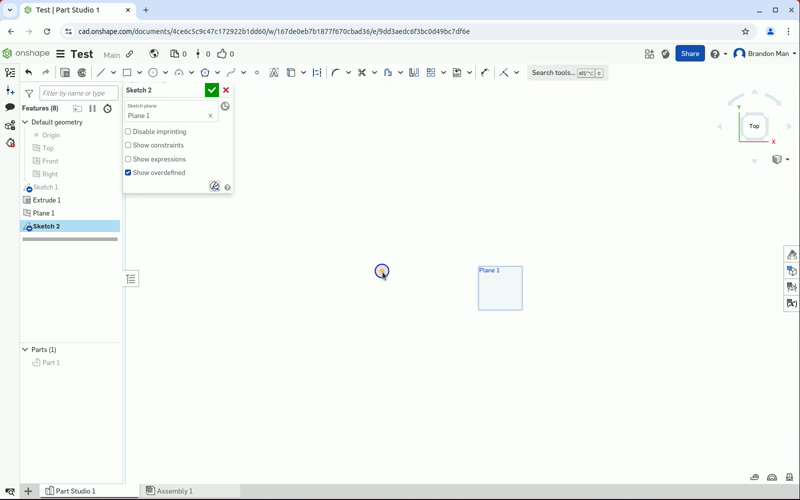
scroll(6)
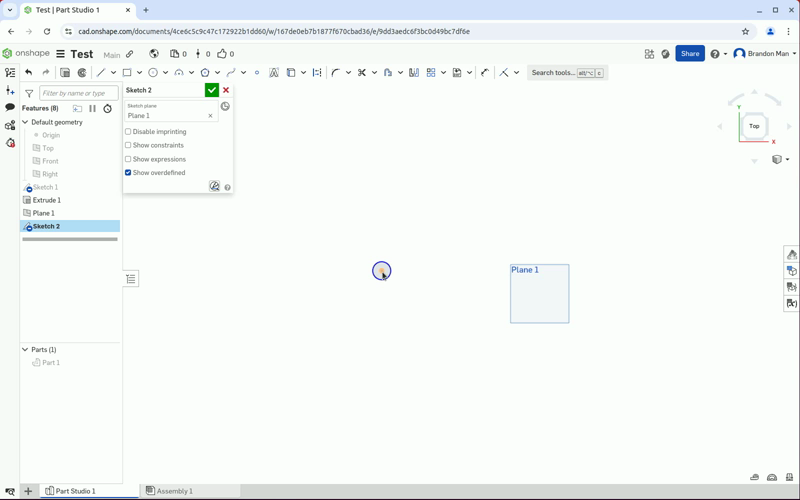
scroll(6)
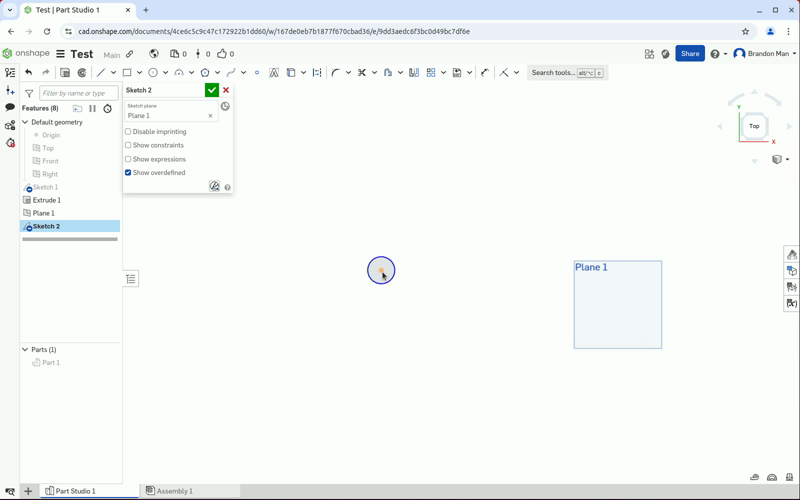
scroll(6)
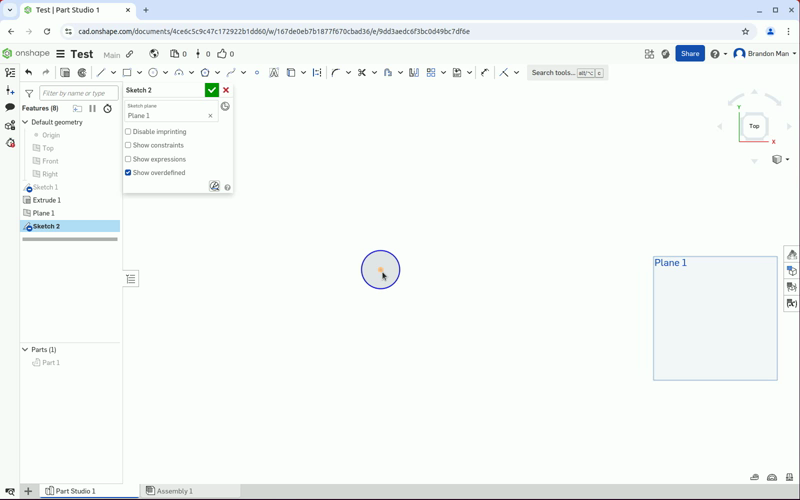
scroll(6)
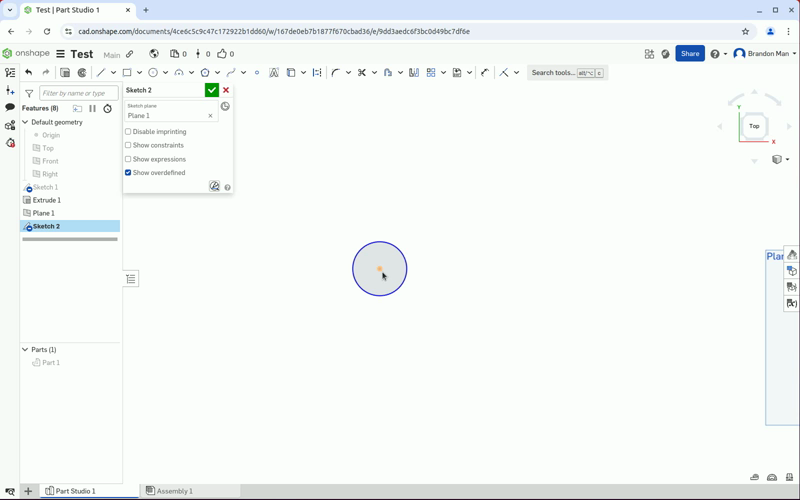
scroll(6)
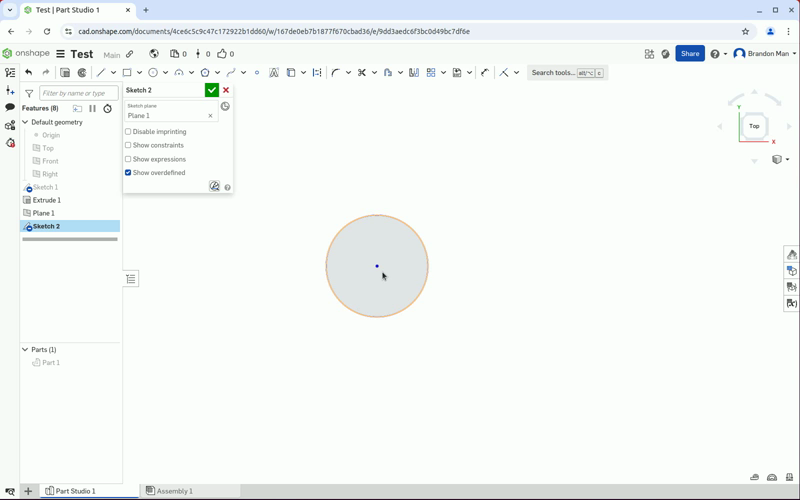
click(382, 271)
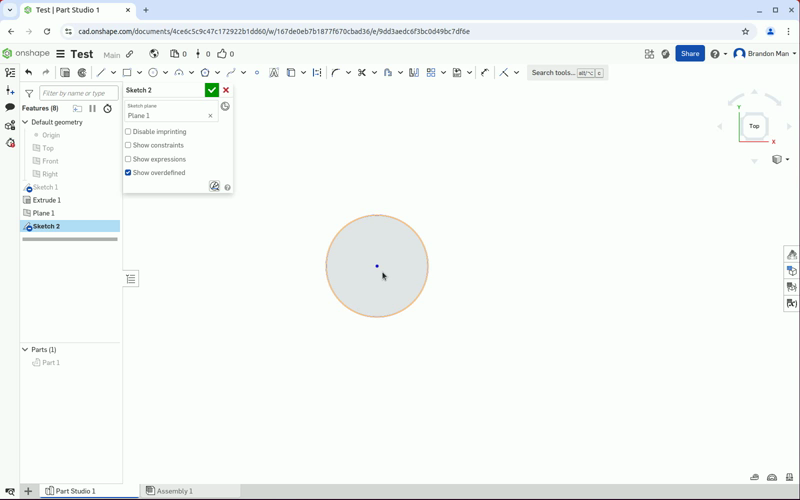
scroll(-6)
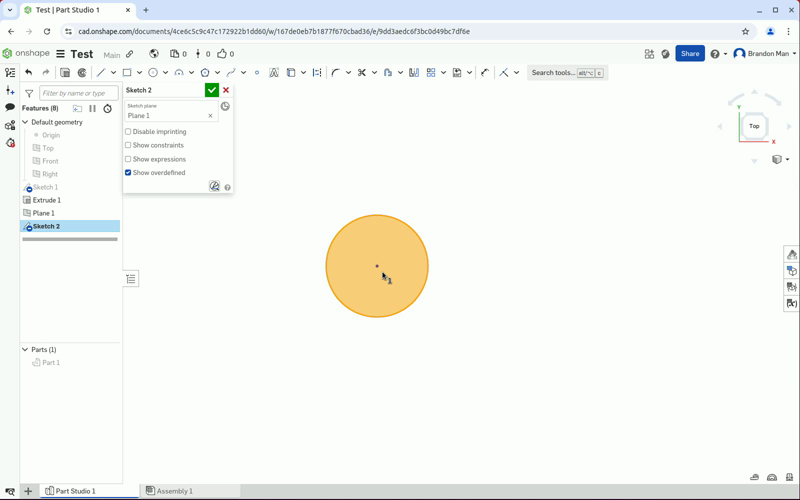
scroll(-6)
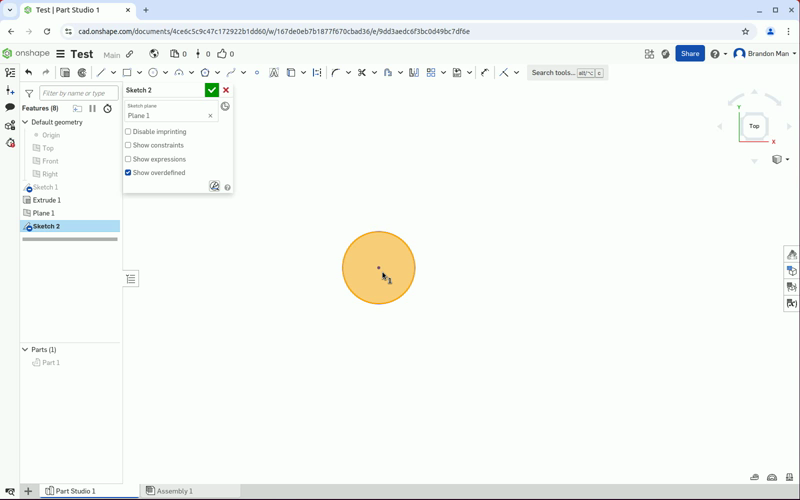
scroll(-6)
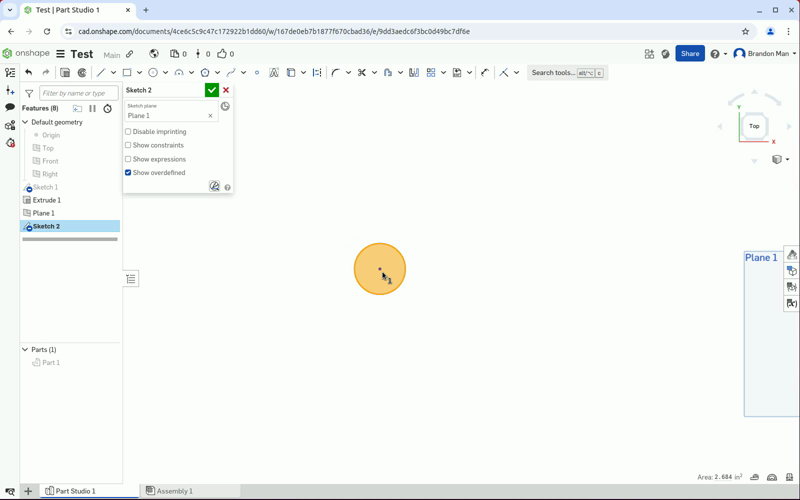
scroll(-6)
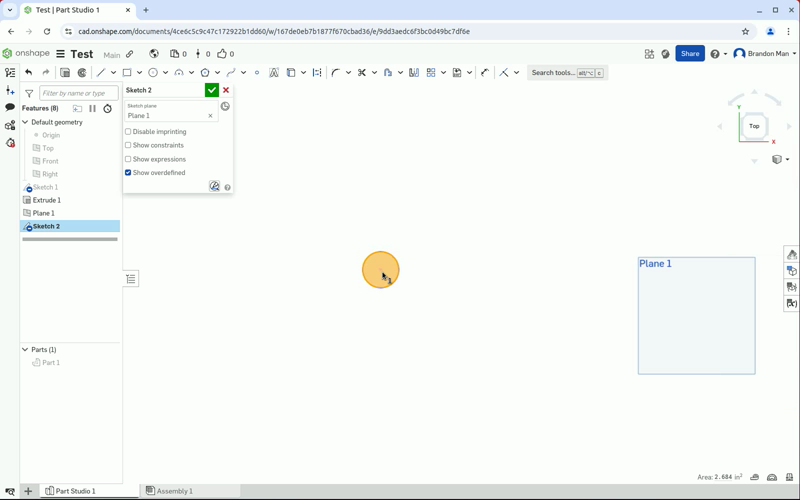
scroll(-6)
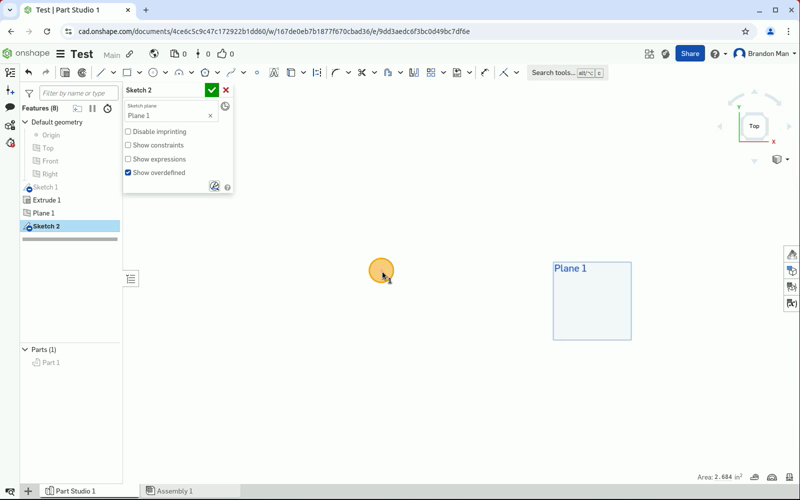
scroll(-6)
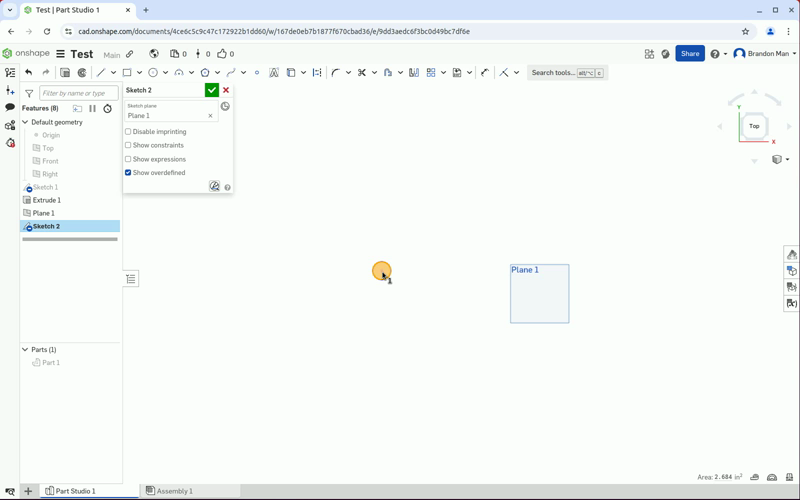
scroll(-6)
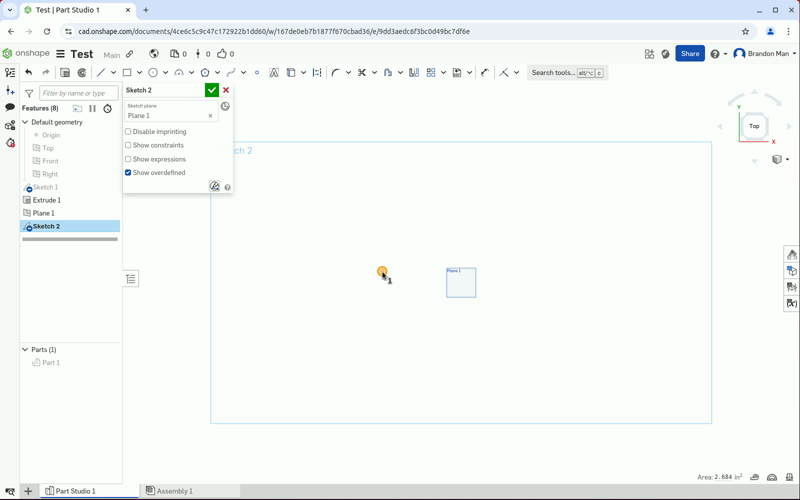
mouse_move(73, 352)
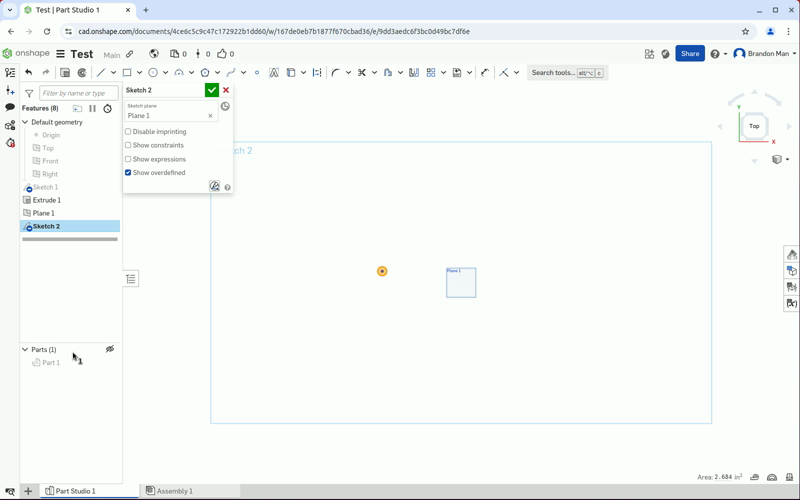
key(shift+y)
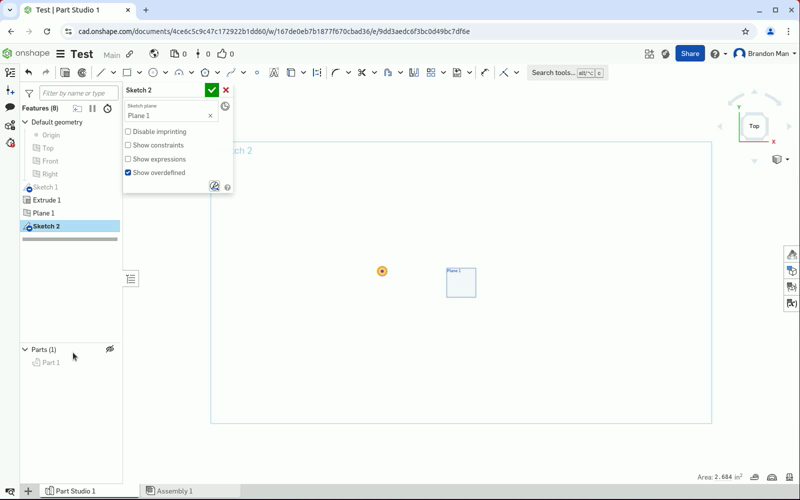
key(shift+e)
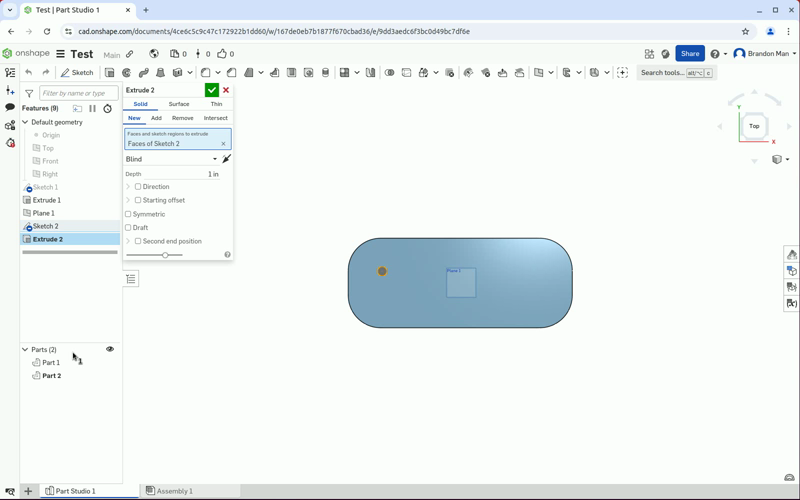
mouse_move(143, 106)
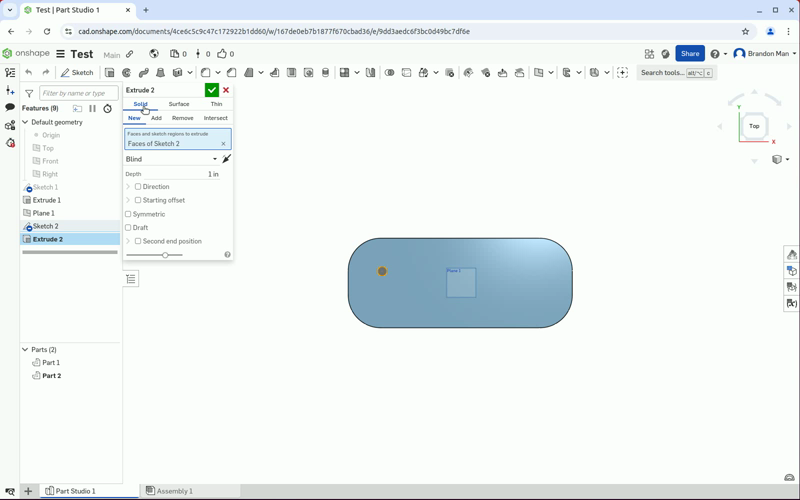
click(143, 106)
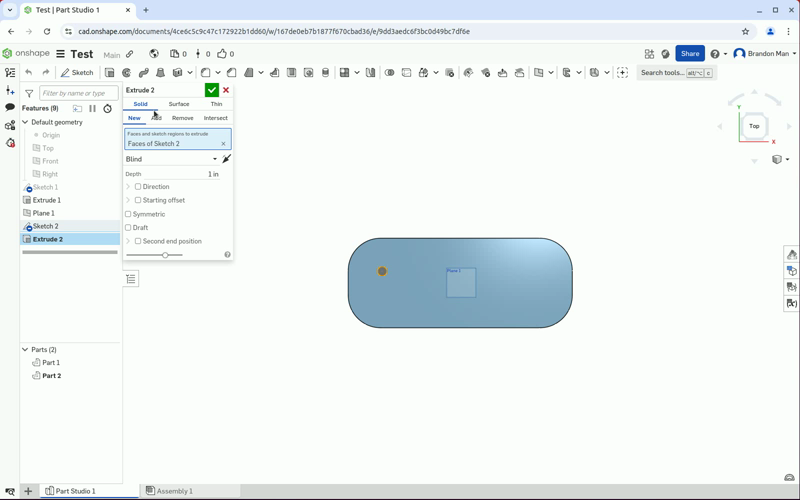
mouse_move(186, 120)
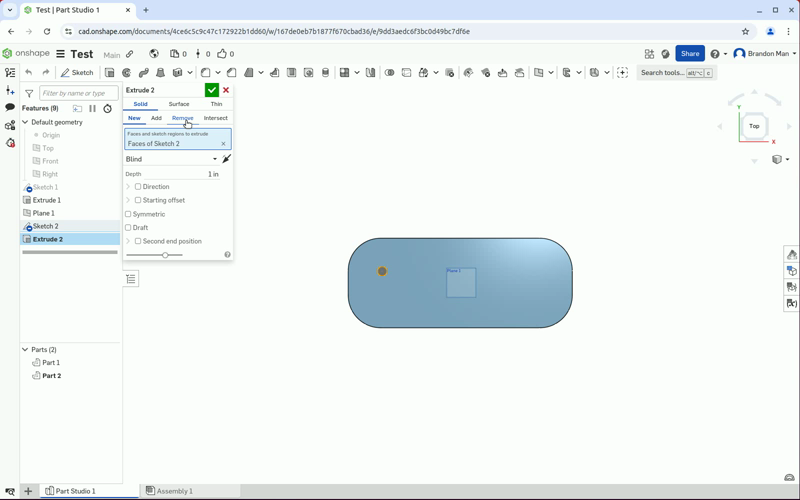
click(186, 120)
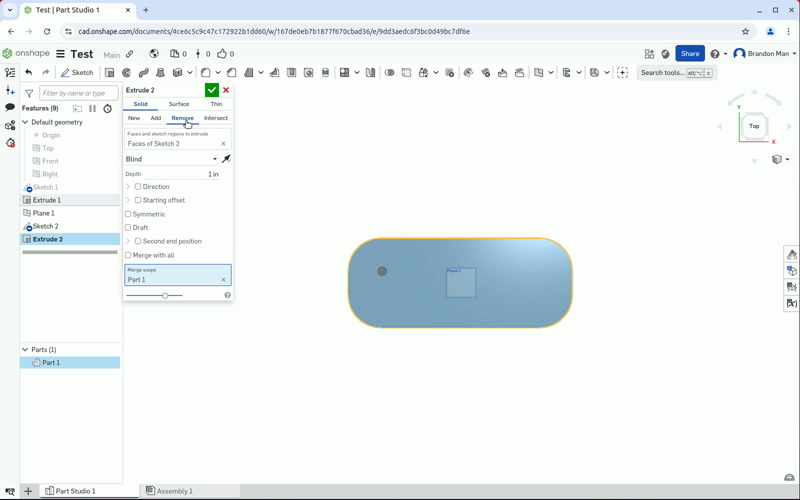
key(tab, 4)
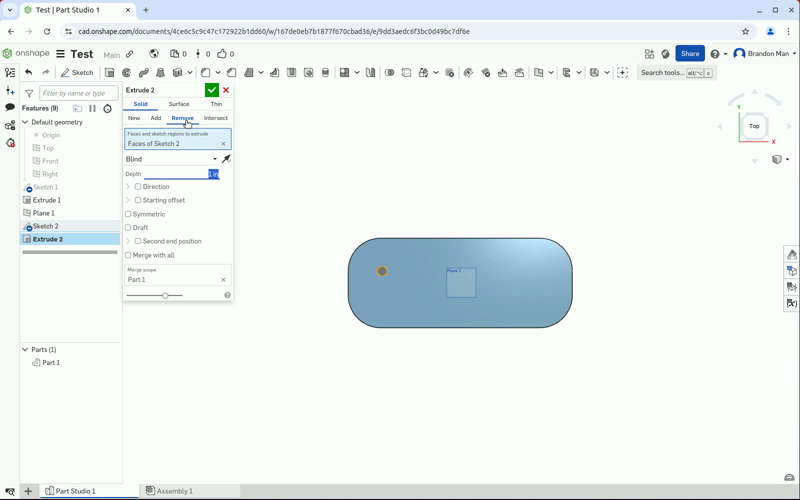
text(3.611)
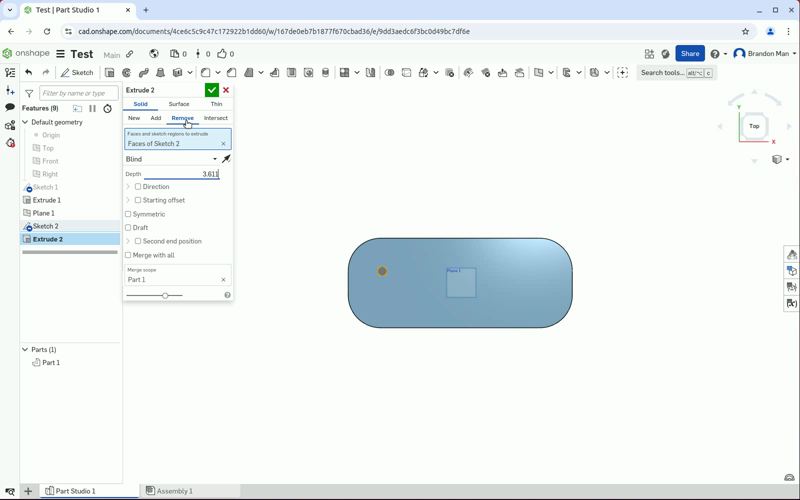
key(tab, 6)
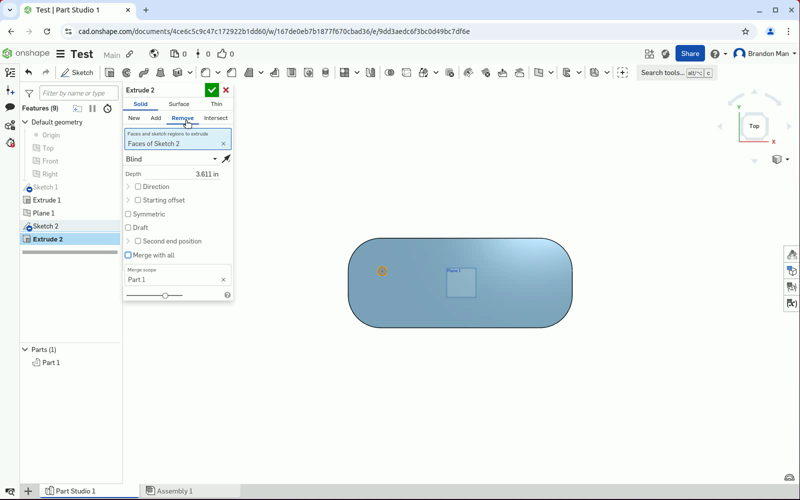
key(space)
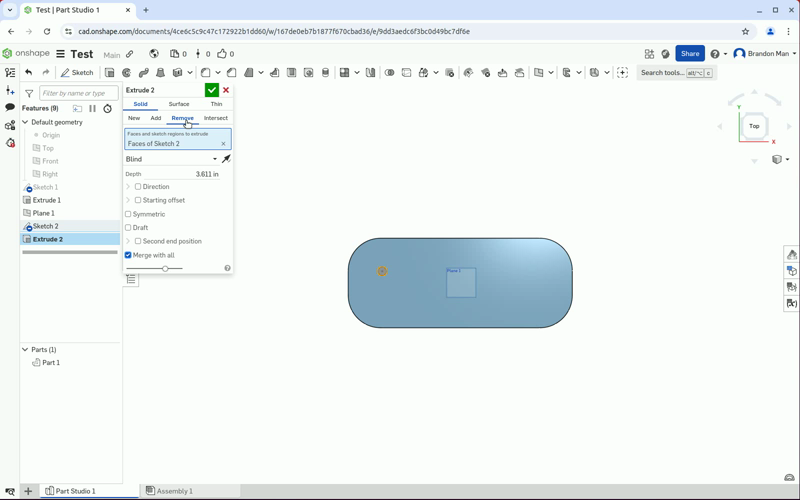
key(enter)
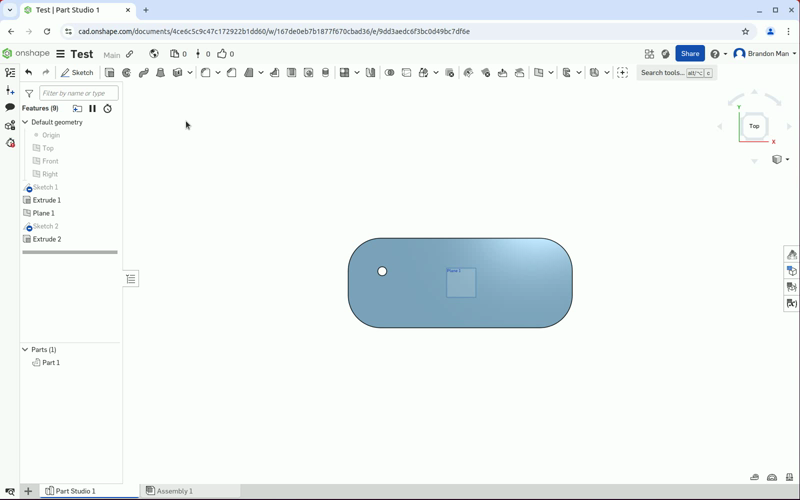
key(shift+h)
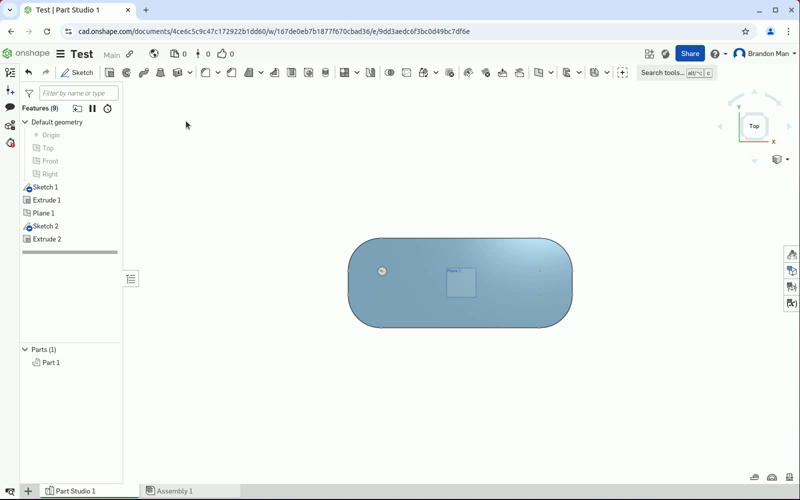
key(shift+h)
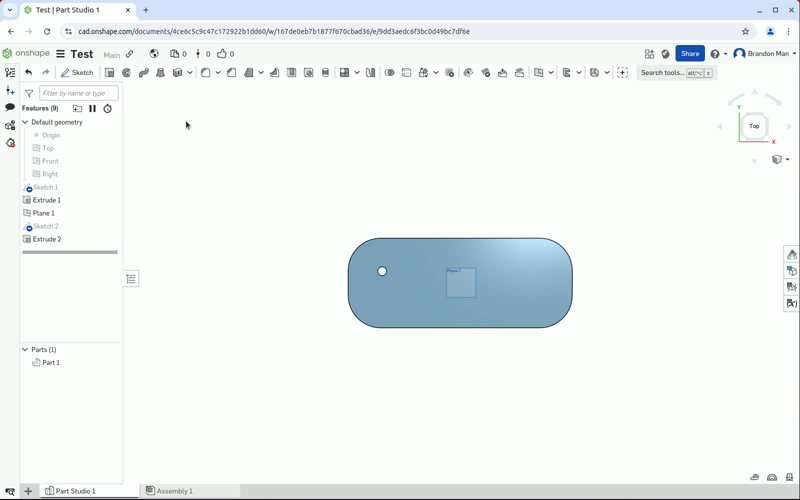
mouse_move(73, 189)
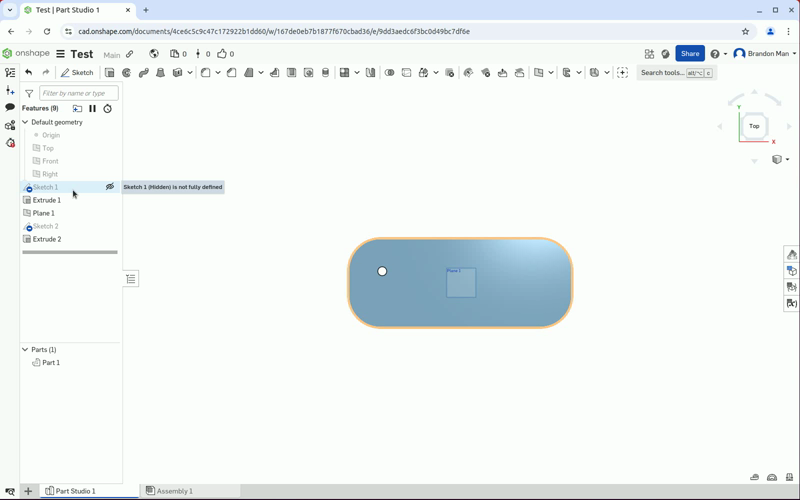
click(73, 189)
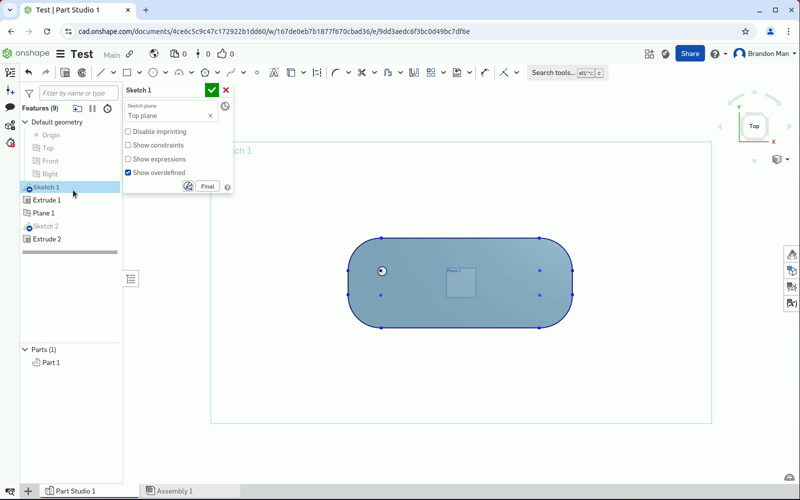
mouse_move(229, 92)
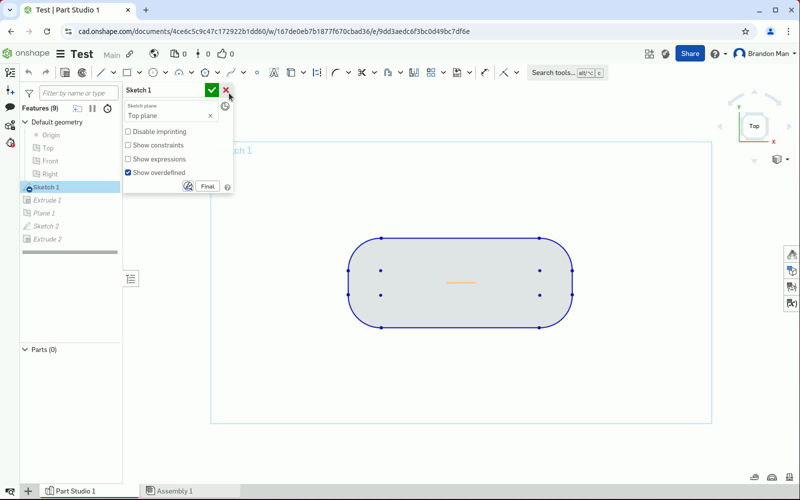
click(229, 92)
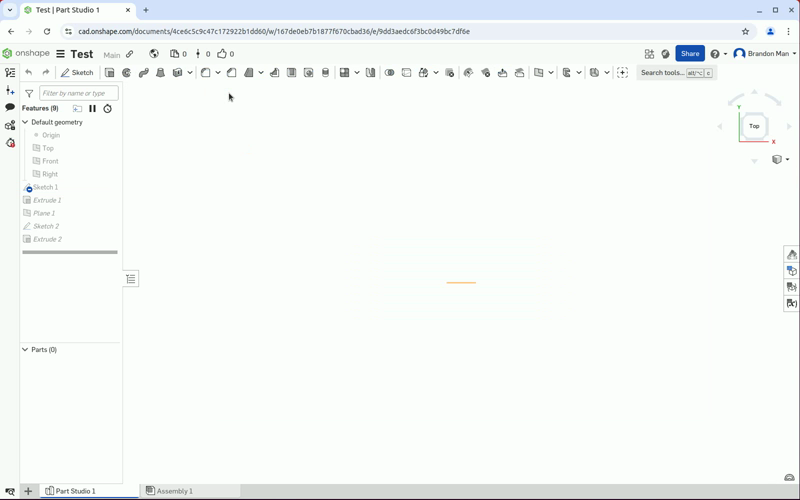
key(shift+s)
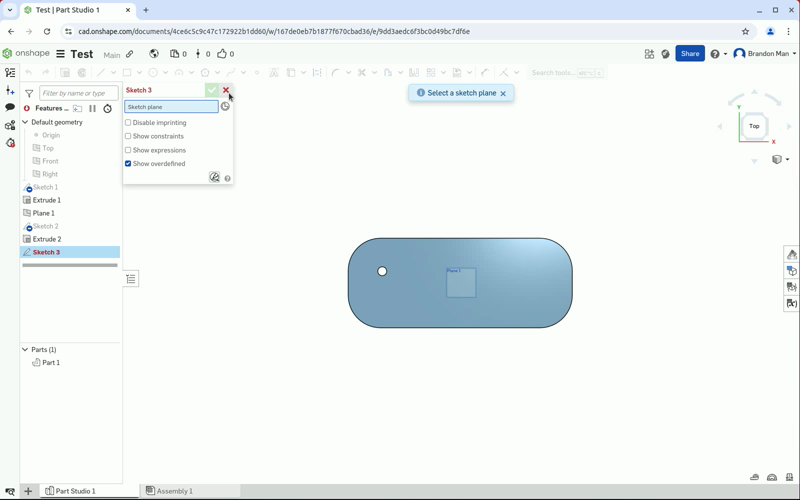
mouse_move(73, 215)
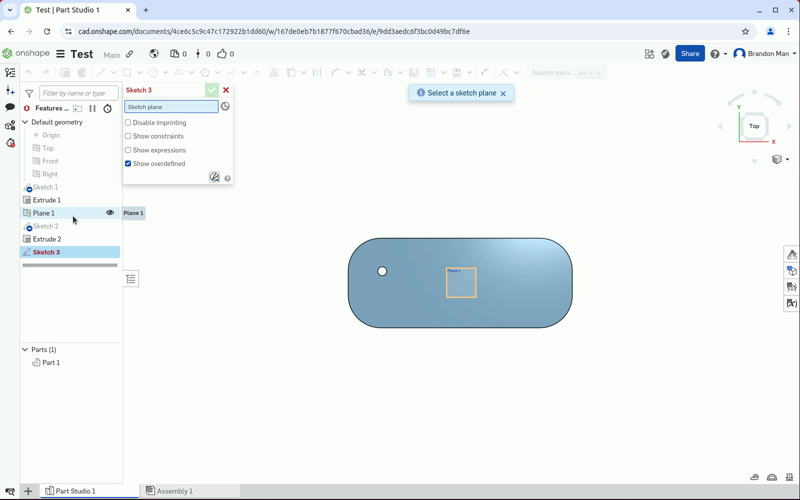
click(73, 215)
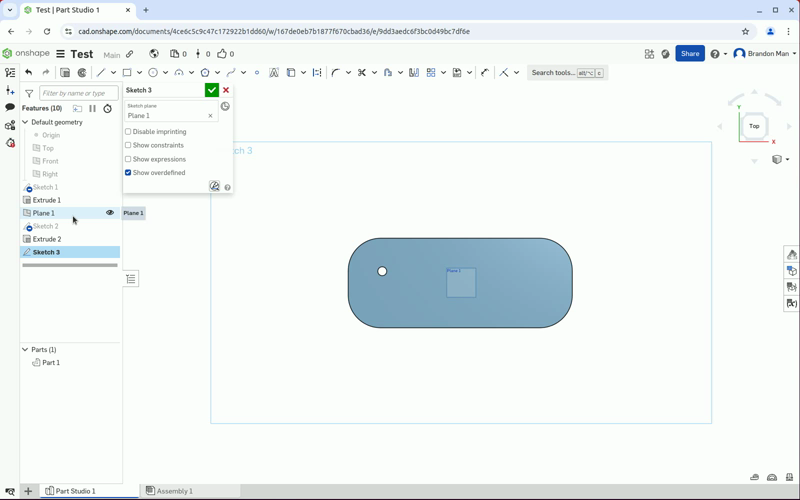
mouse_move(73, 352)
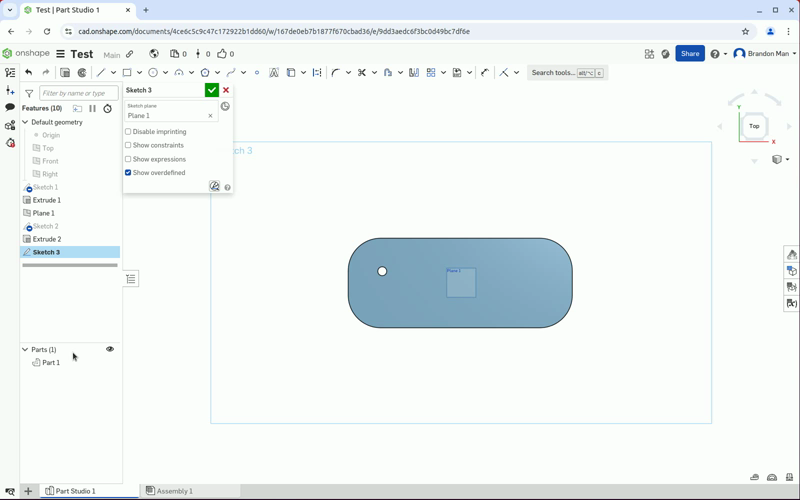
key(y)
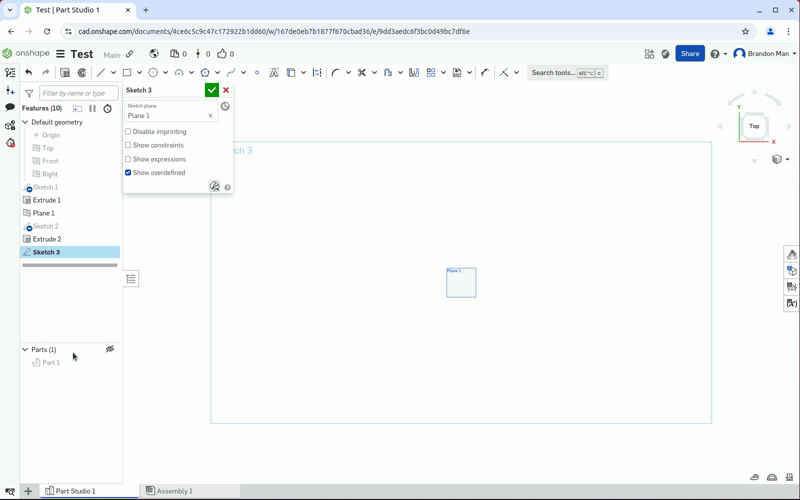
key(c)
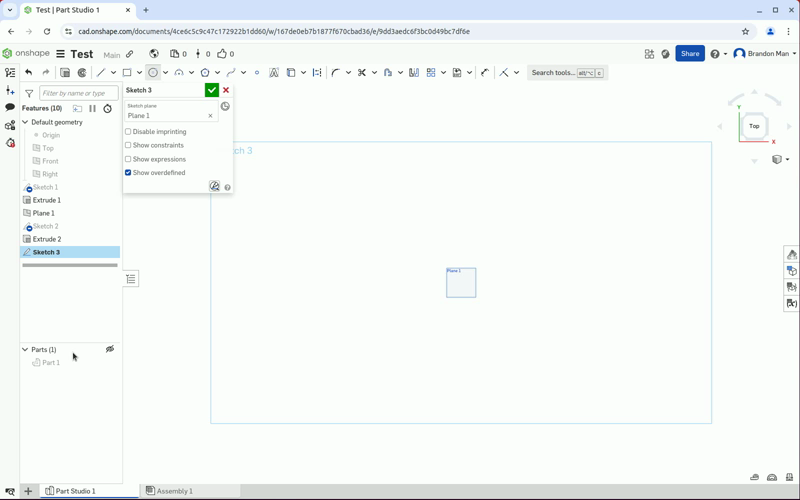
key_down(shift)
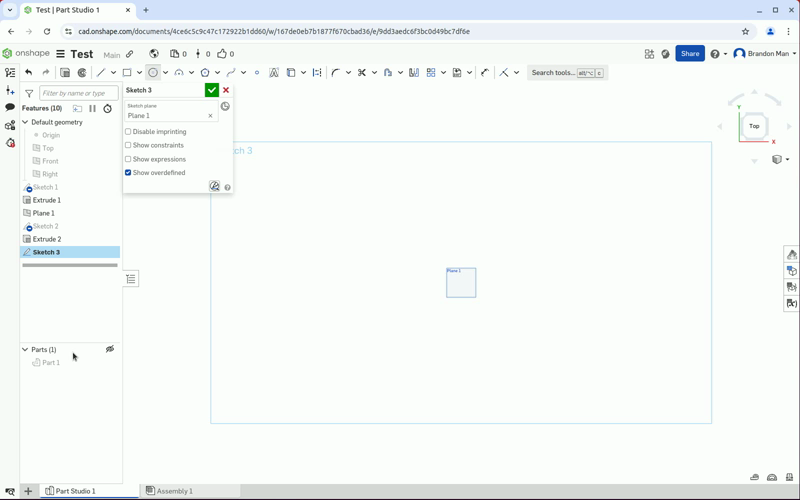
mouse_move(382, 294)
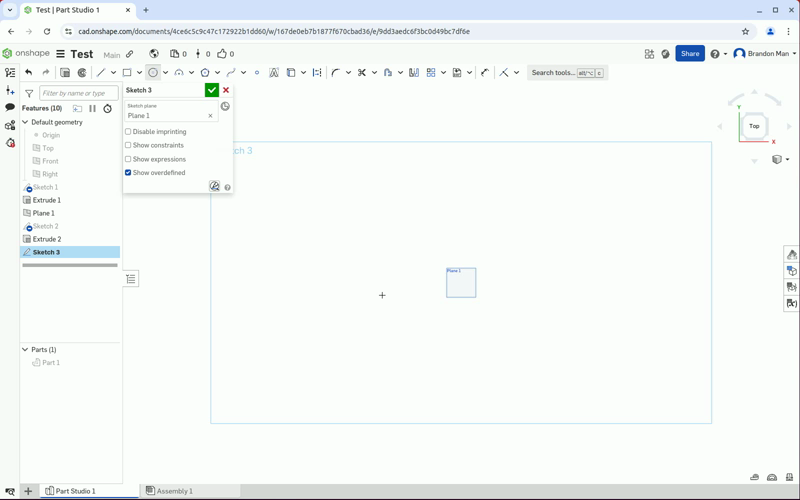
click(382, 294)
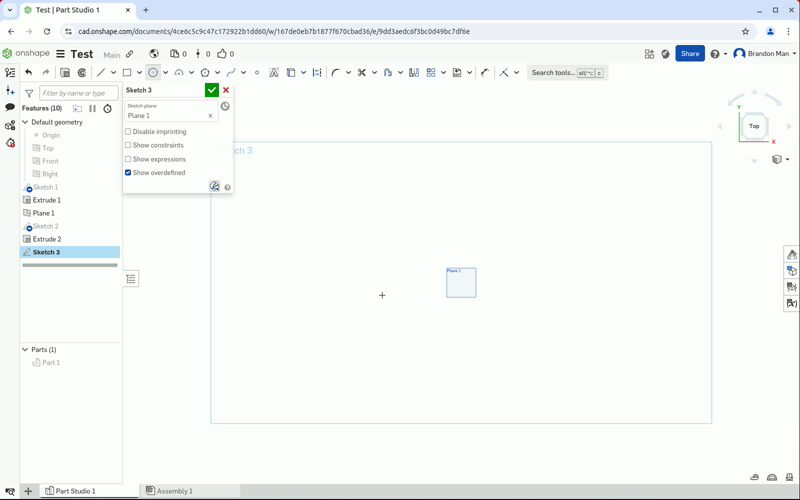
key_up(shift)
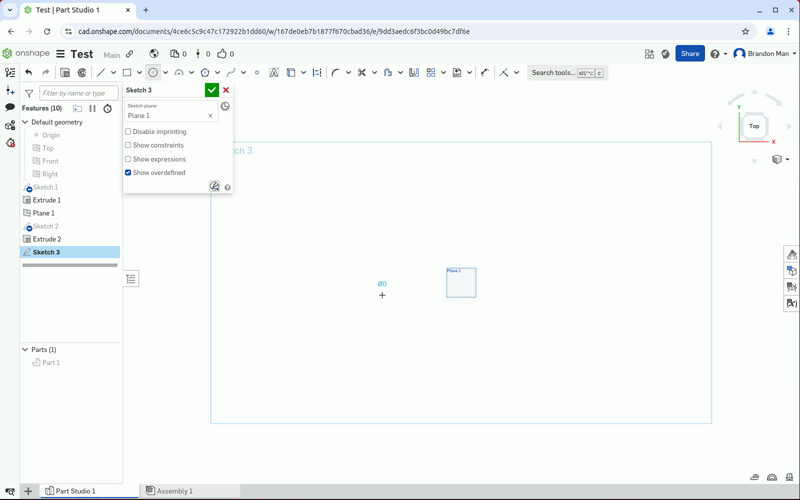
mouse_move(386, 294)
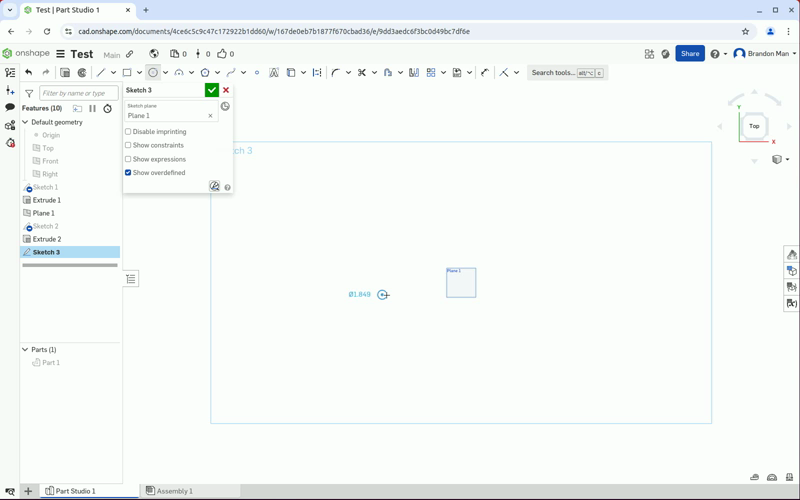
click(386, 294)
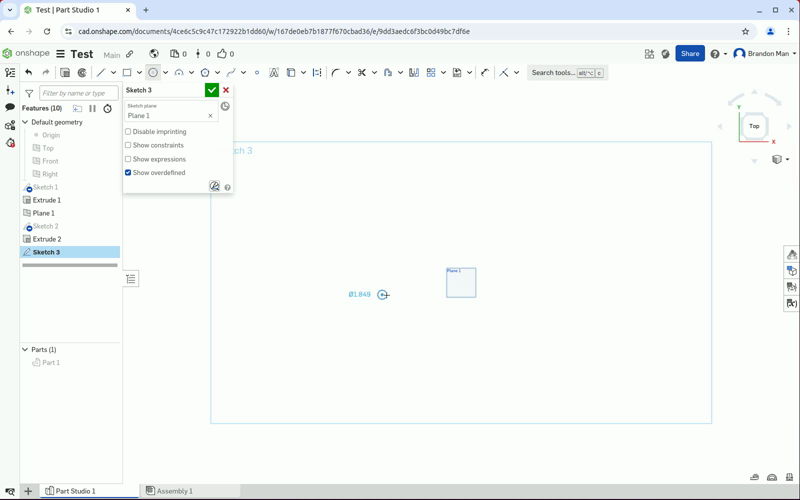
key(esc)
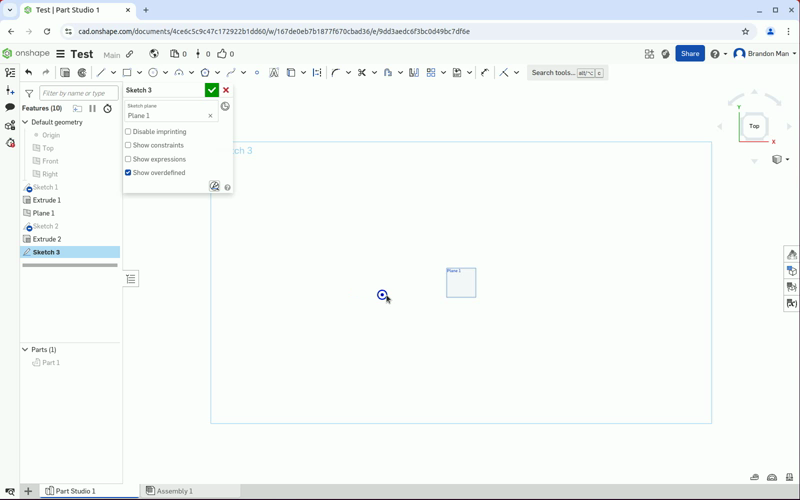
mouse_move(383, 294)
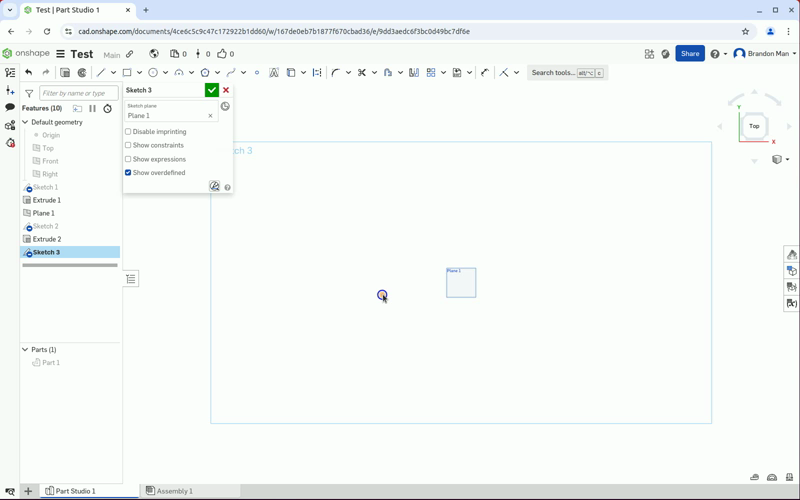
scroll(6)
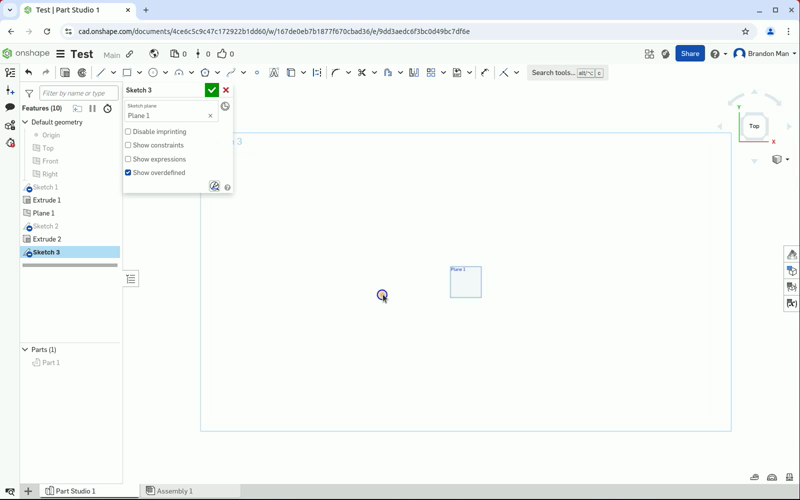
scroll(6)
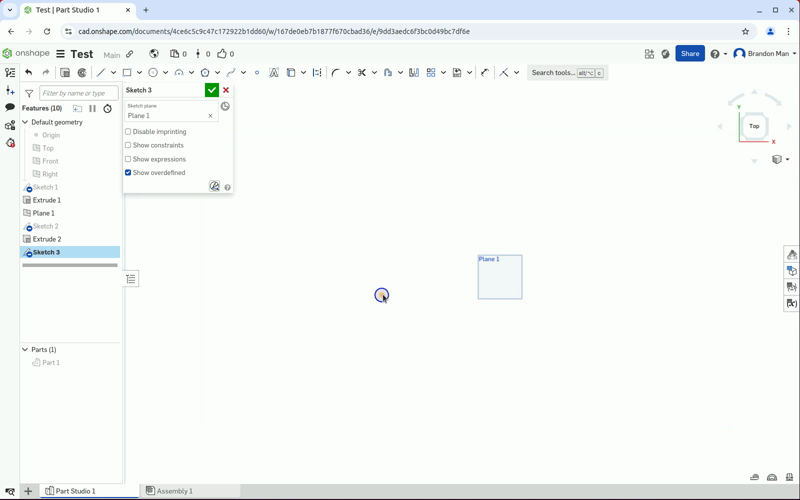
scroll(6)
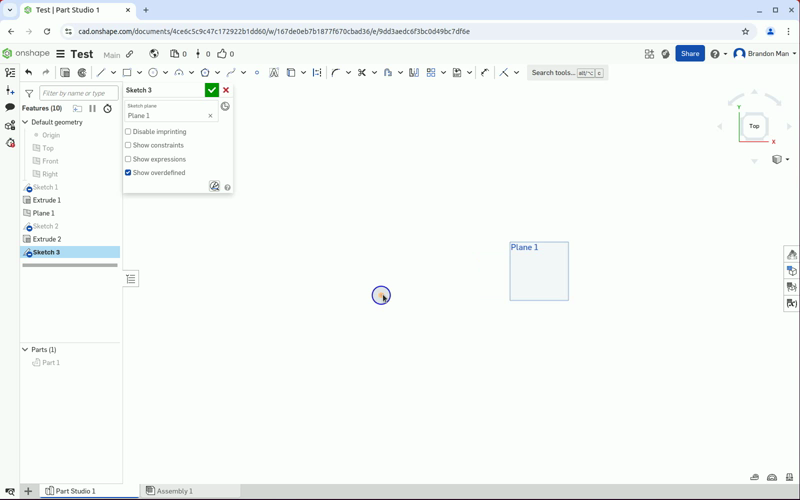
scroll(6)
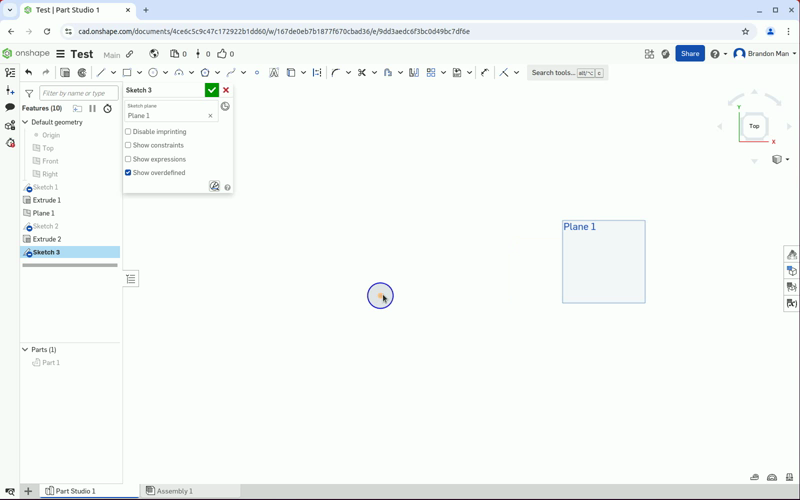
scroll(6)
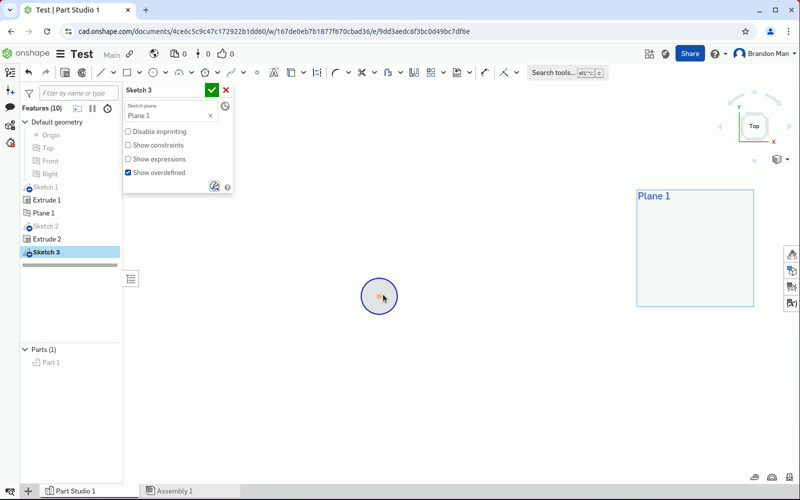
scroll(6)
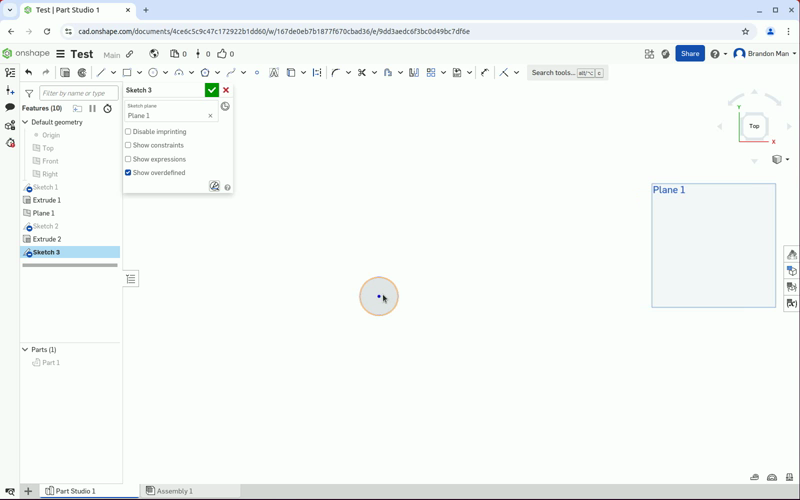
scroll(6)
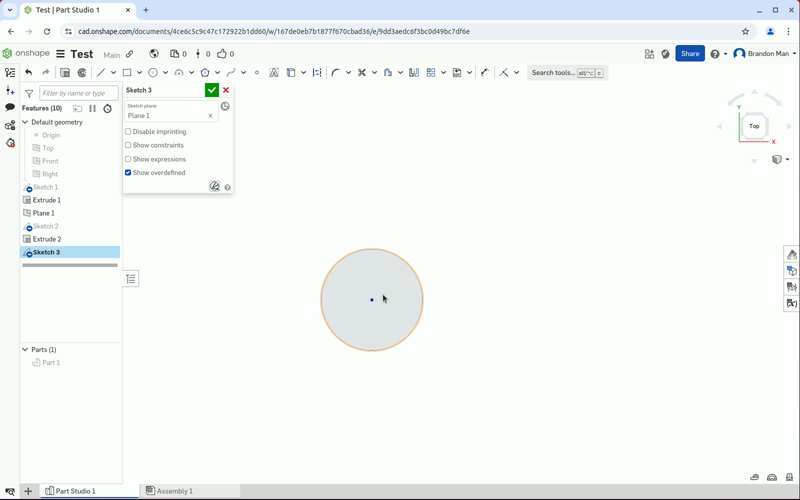
click(383, 294)
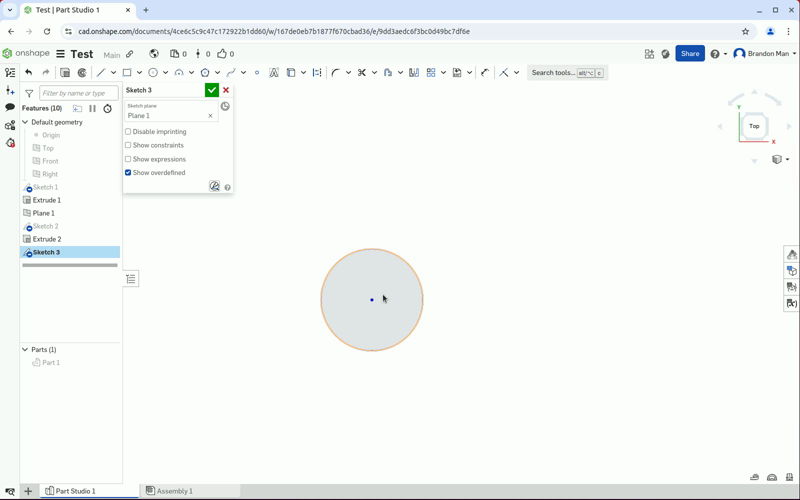
scroll(-6)
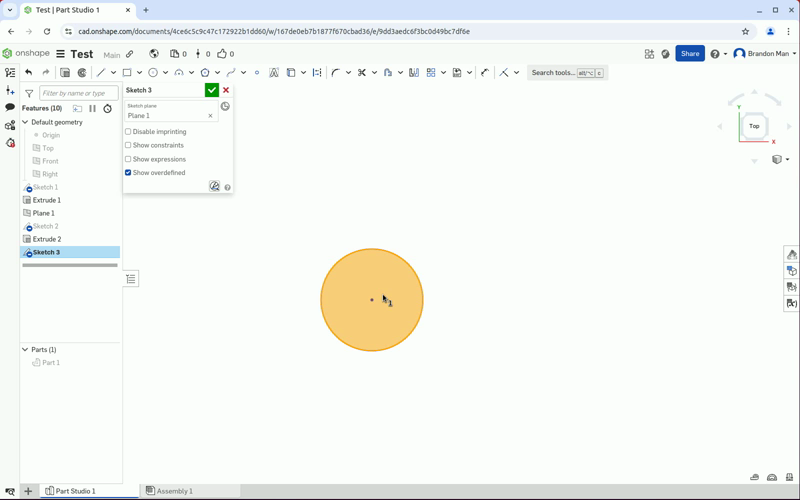
scroll(-6)
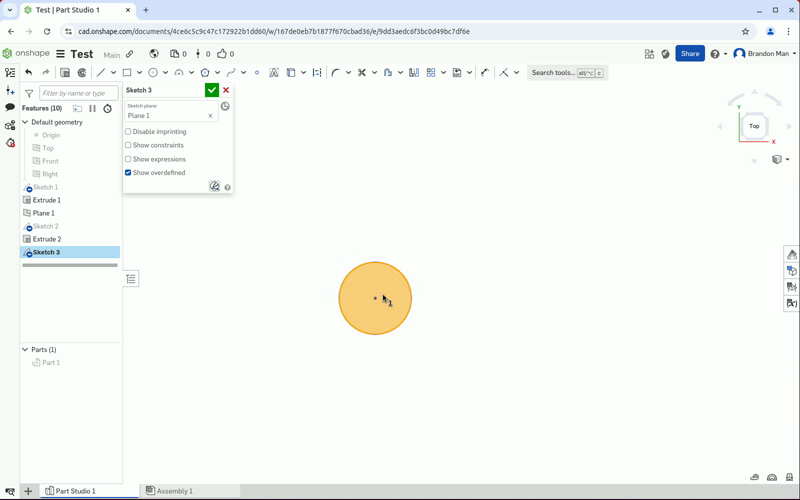
scroll(-6)
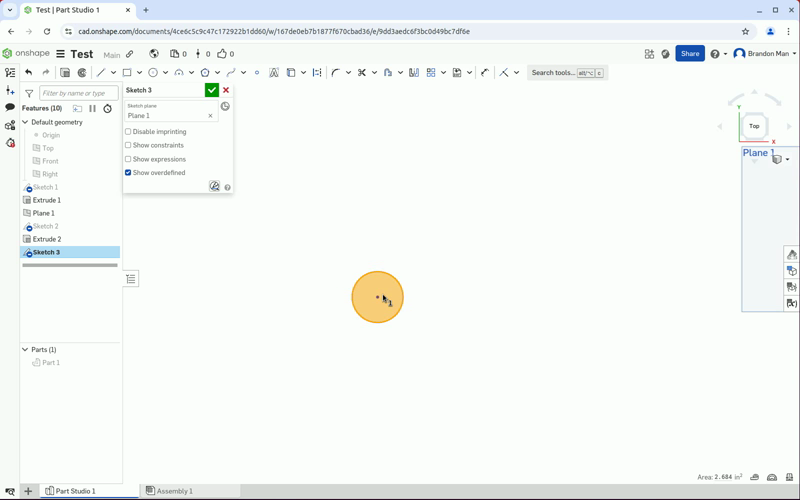
scroll(-6)
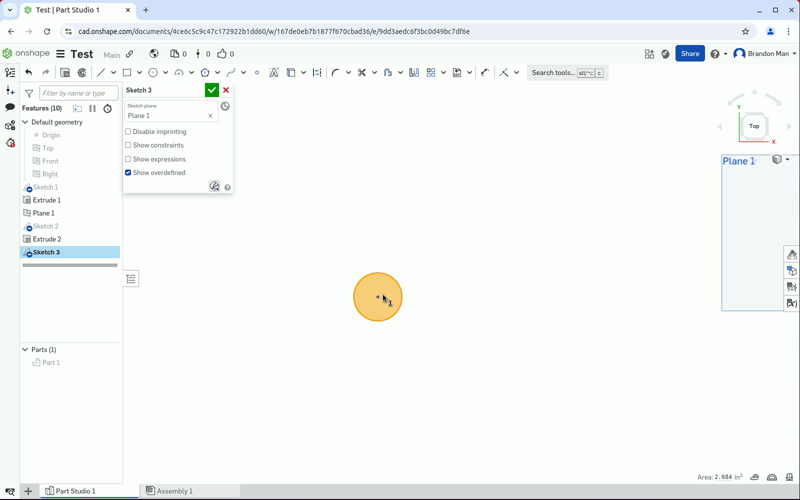
scroll(-6)
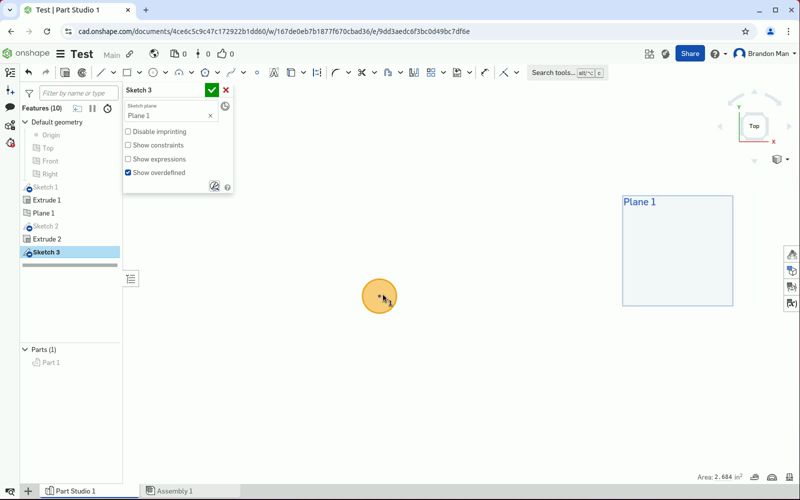
scroll(-6)
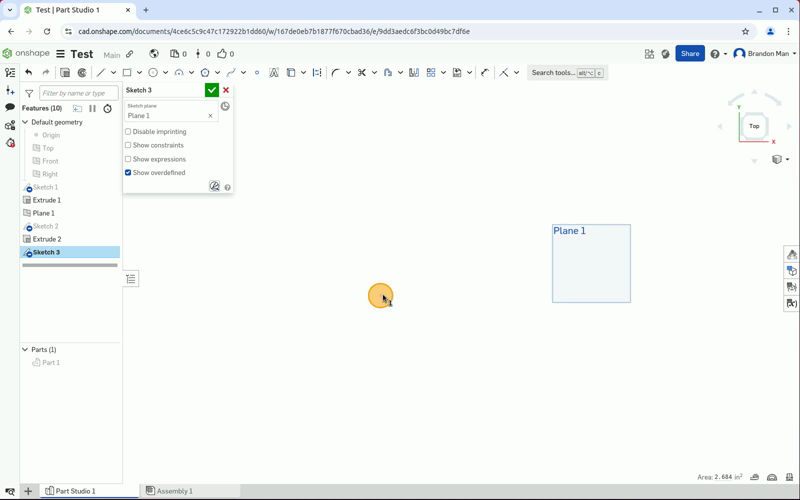
scroll(-6)
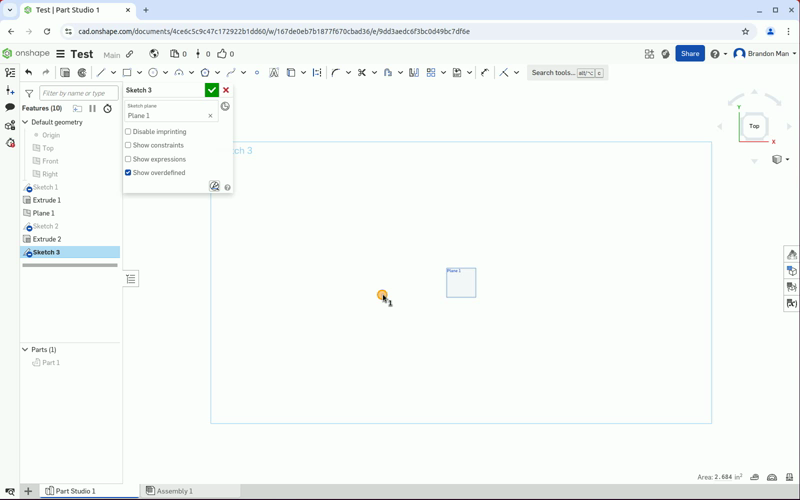
mouse_move(73, 352)
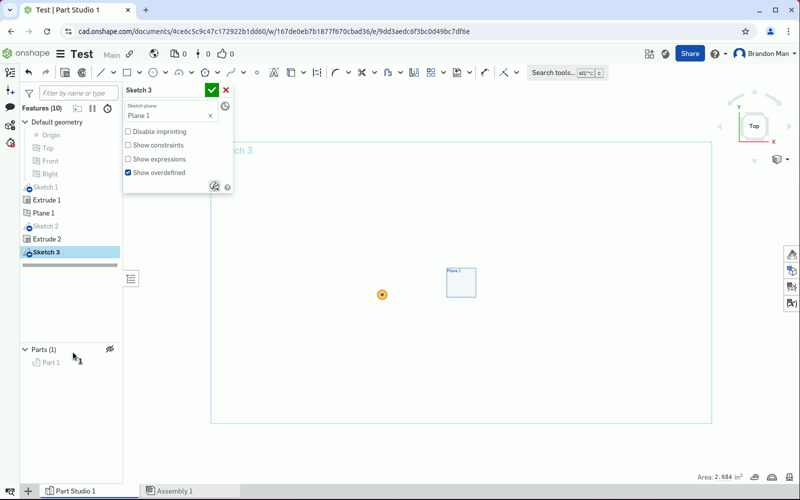
key(shift+y)
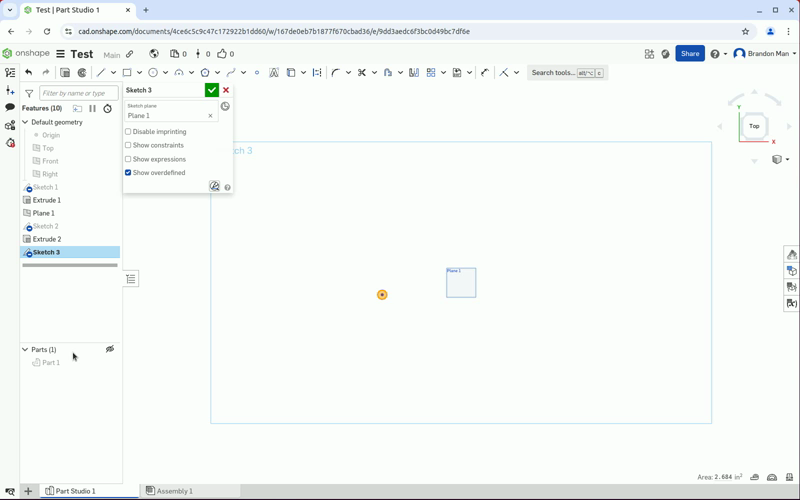
key(shift+e)
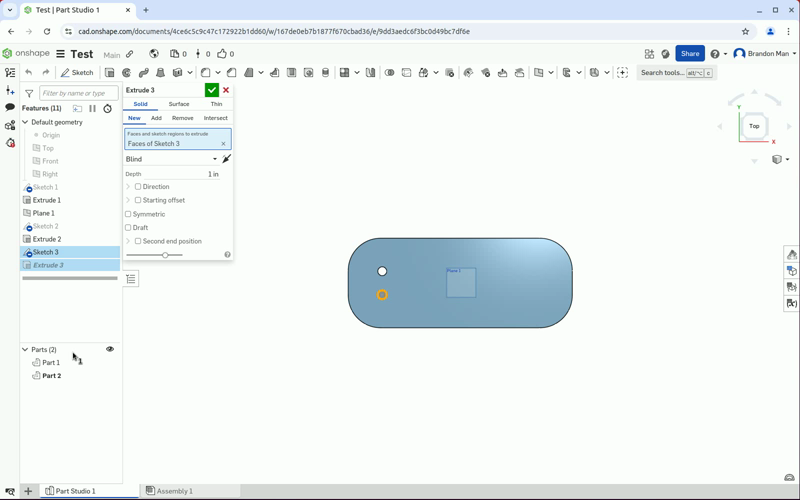
mouse_move(143, 106)
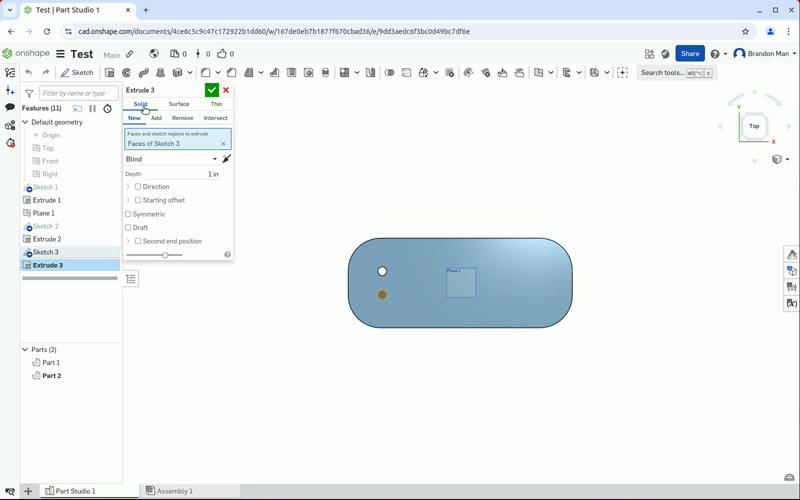
click(143, 106)
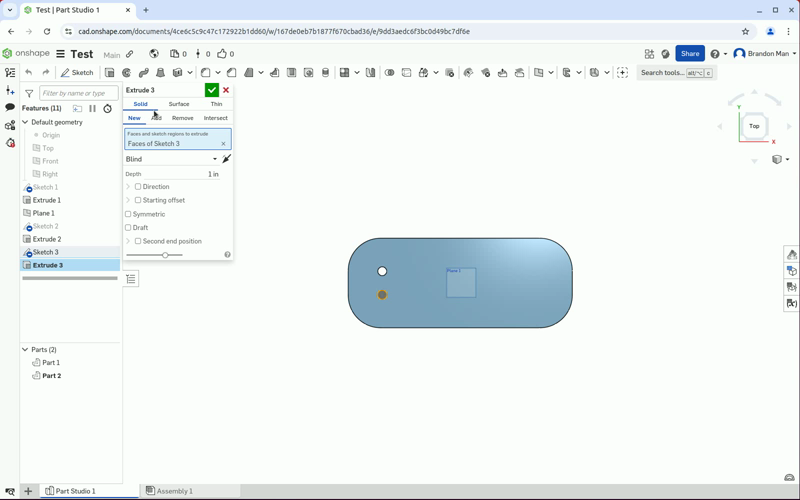
mouse_move(186, 120)
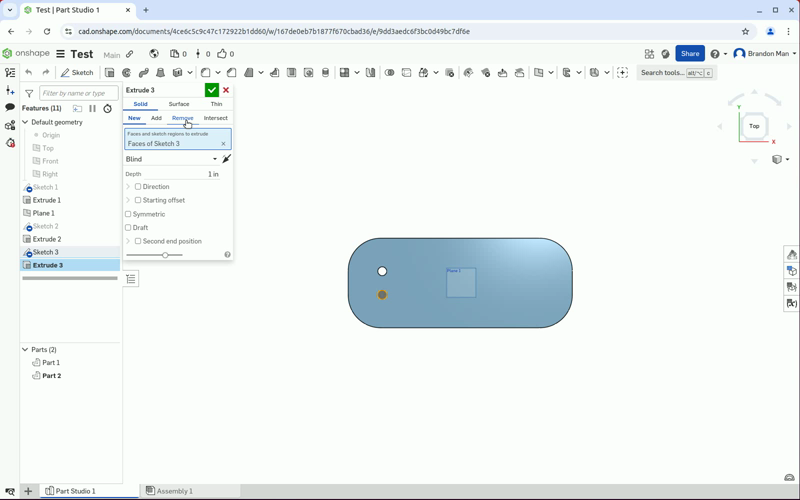
click(186, 120)
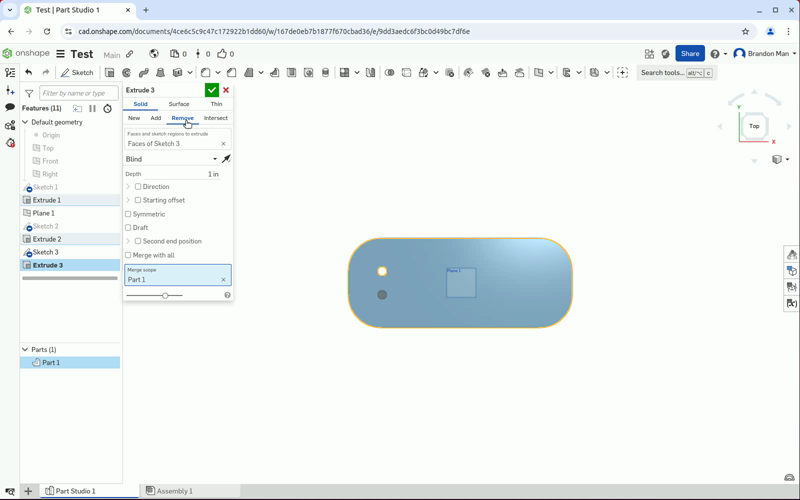
key(tab, 4)
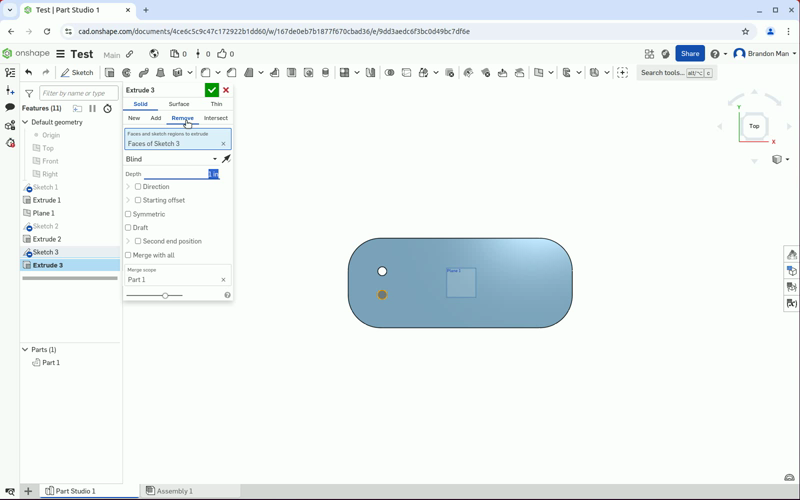
text(3.611)
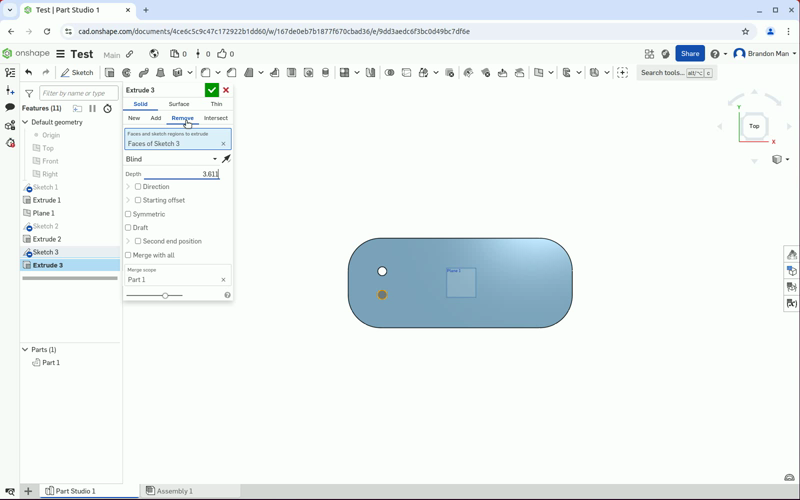
key(tab, 6)
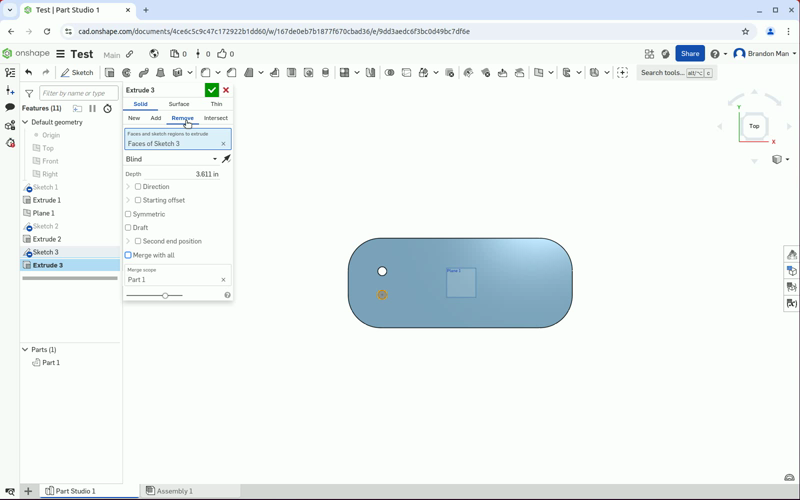
key(space)
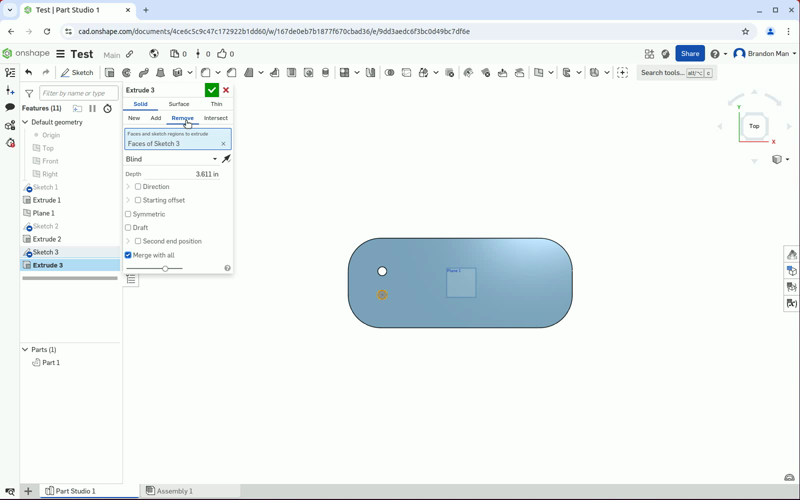
key(enter)
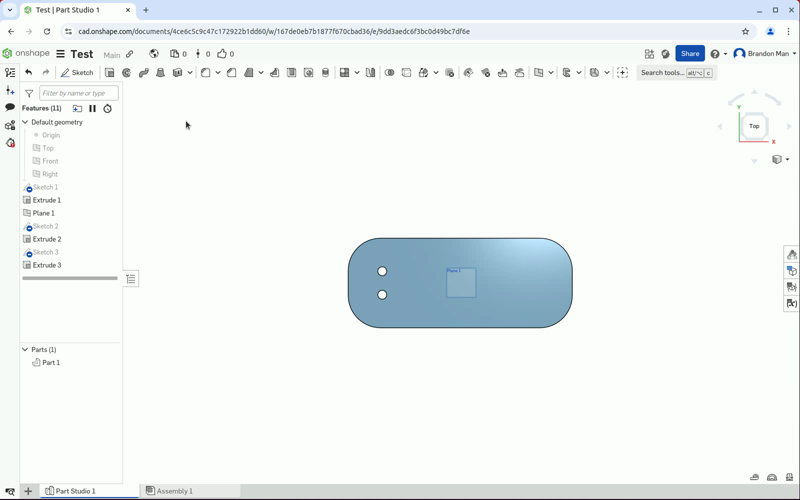
key(shift+h)
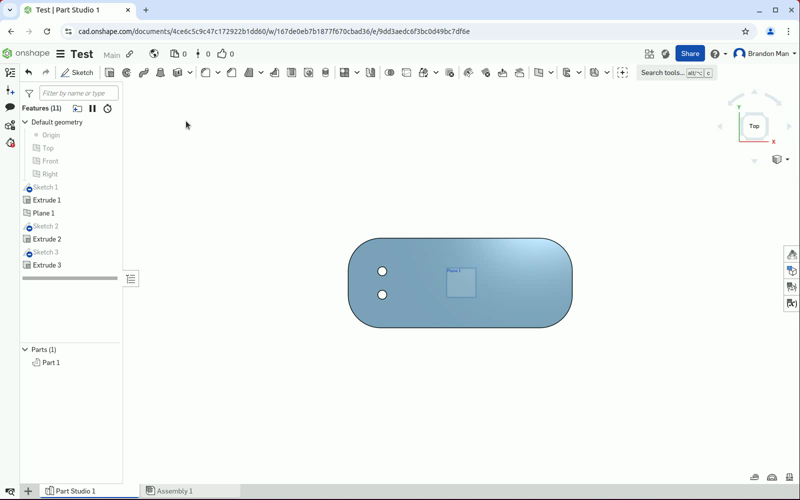
key(shift+h)
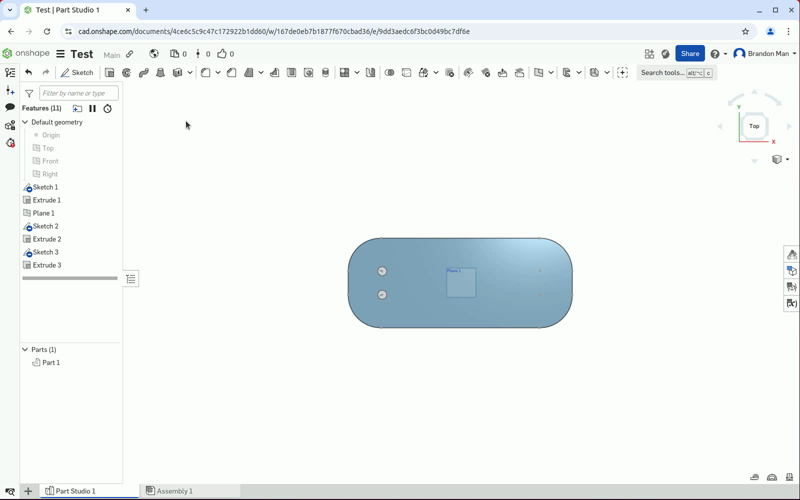
key(shift+7)
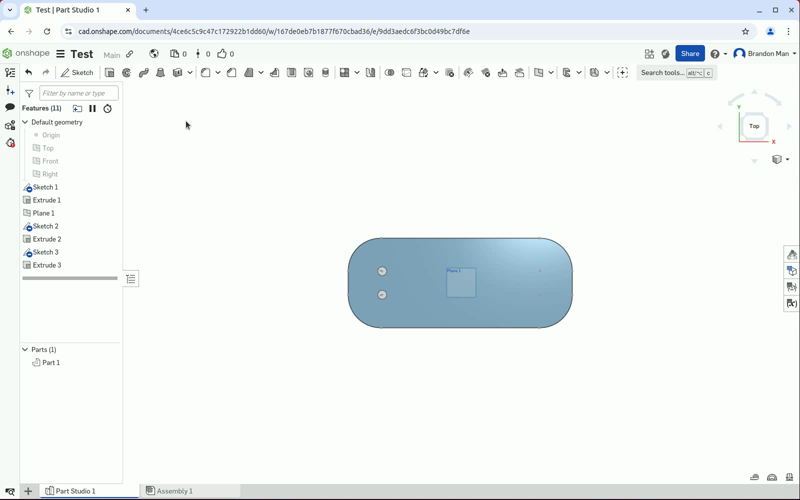
key(up, 3)
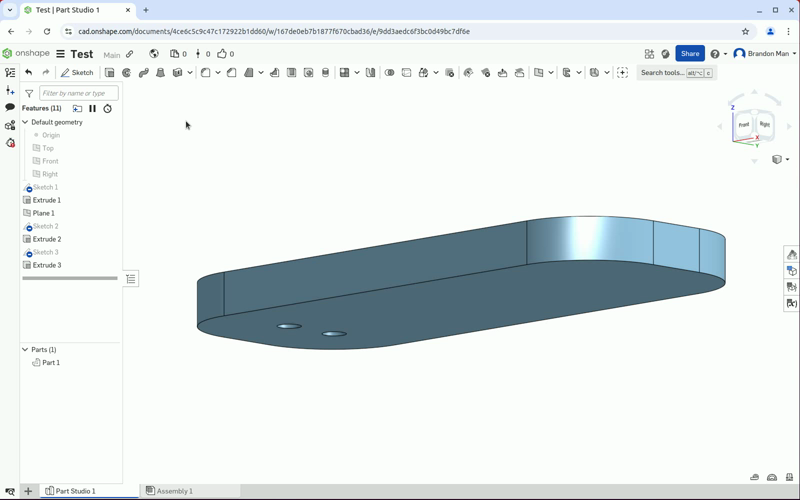
key(left, 3)
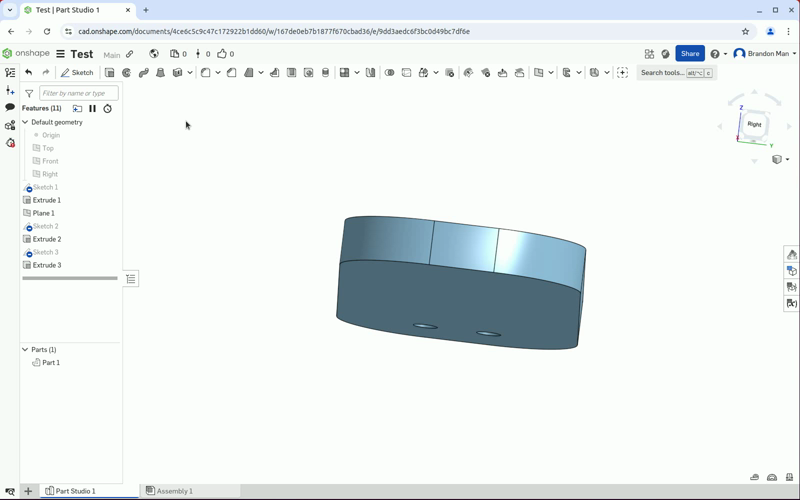
key(right, 3)
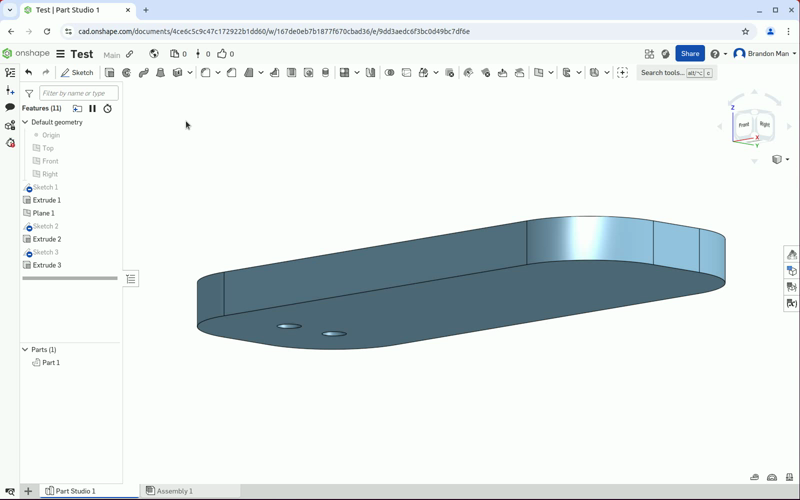
key(down, 3)
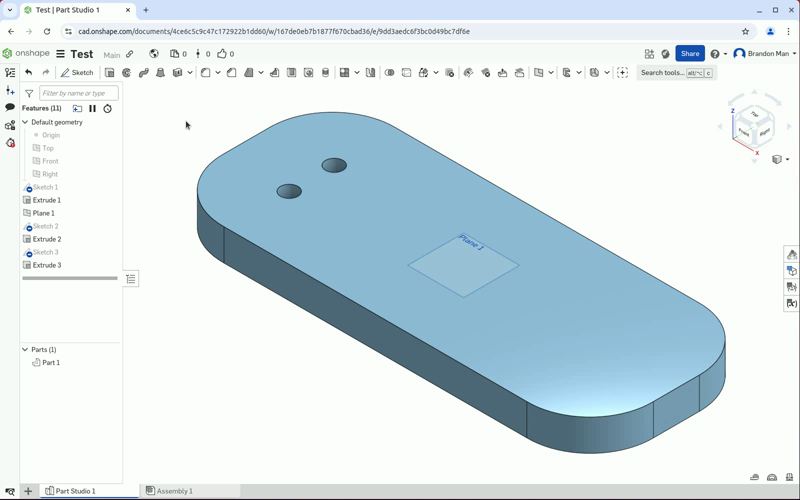
mouse_move(73, 189)
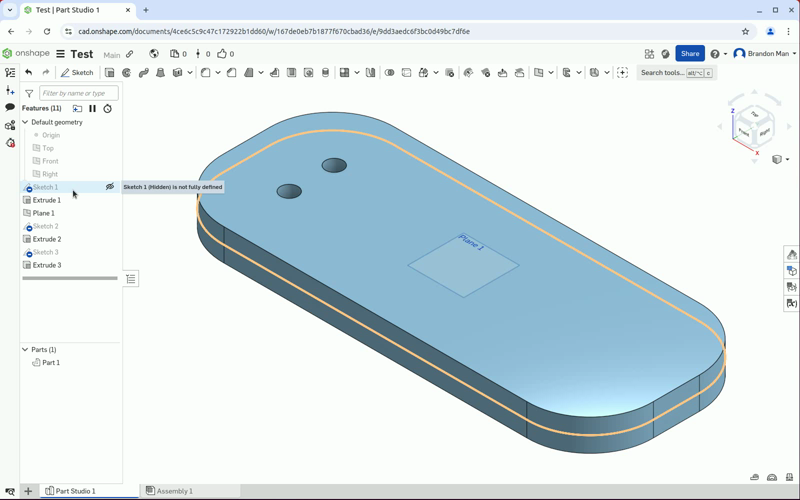
click(73, 189)